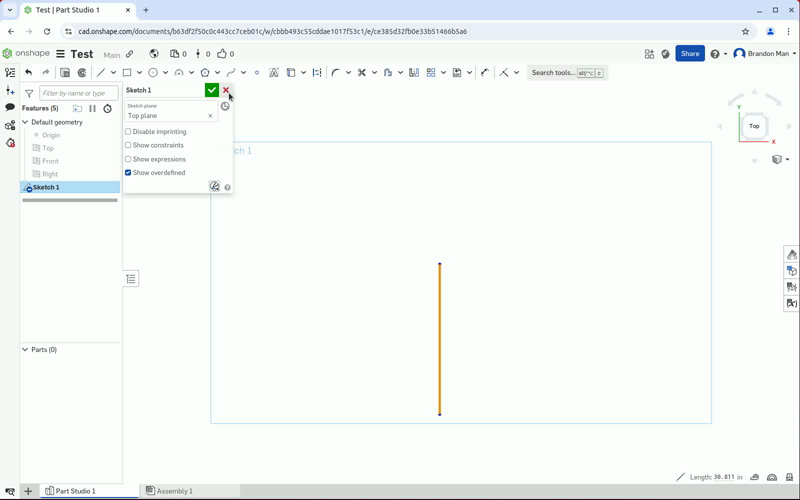
key(shift+h)
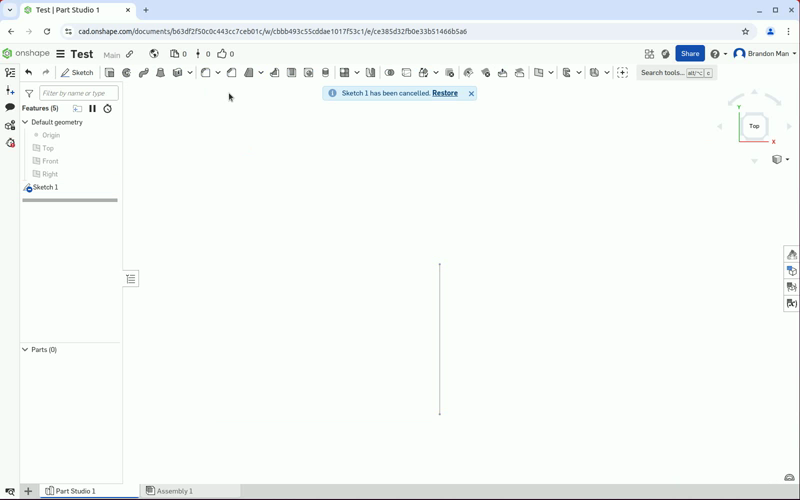
key(shift+s)
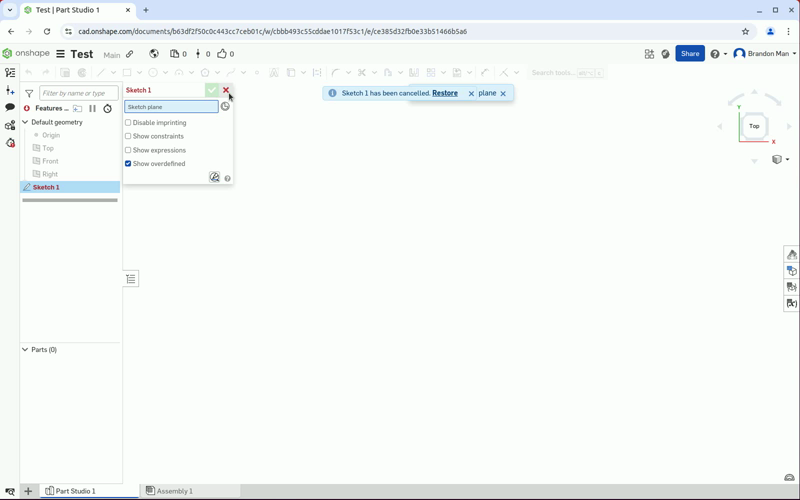
mouse_move(73, 150)
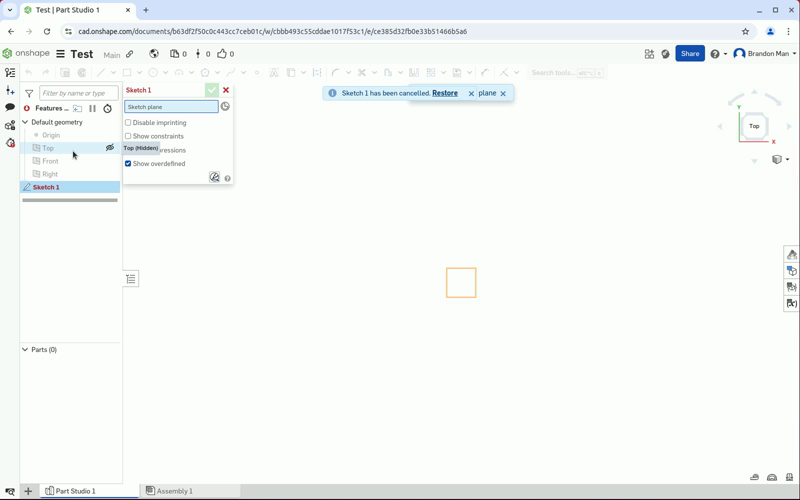
click(73, 150)
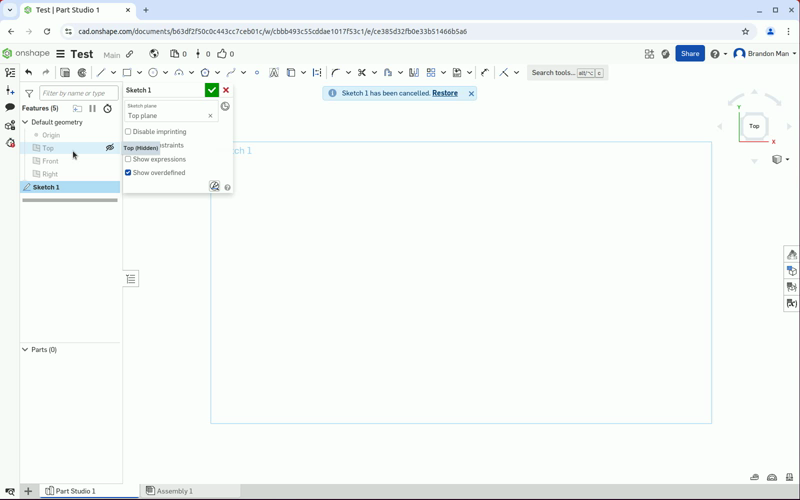
mouse_move(73, 352)
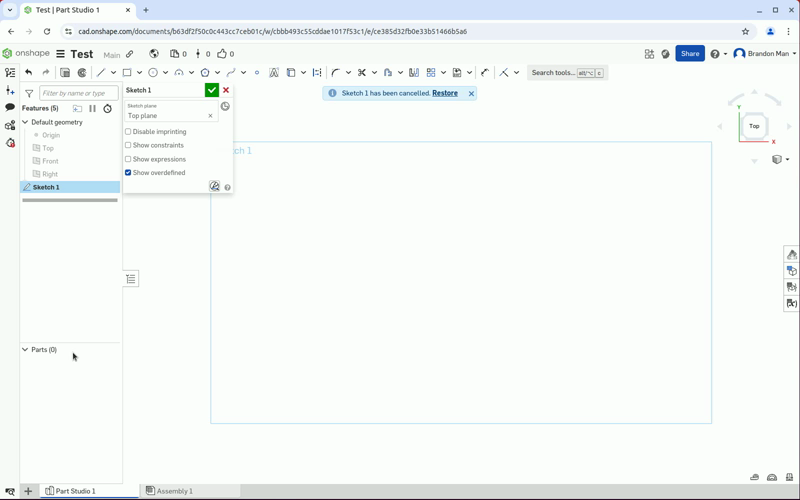
key(y)
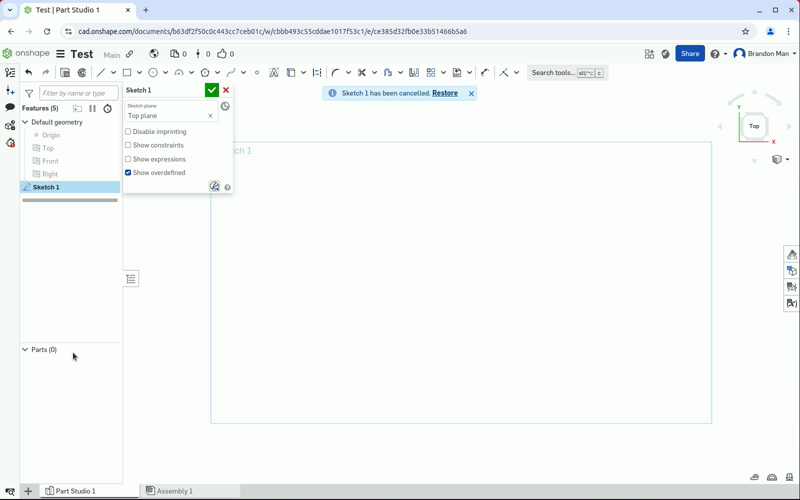
key(l)
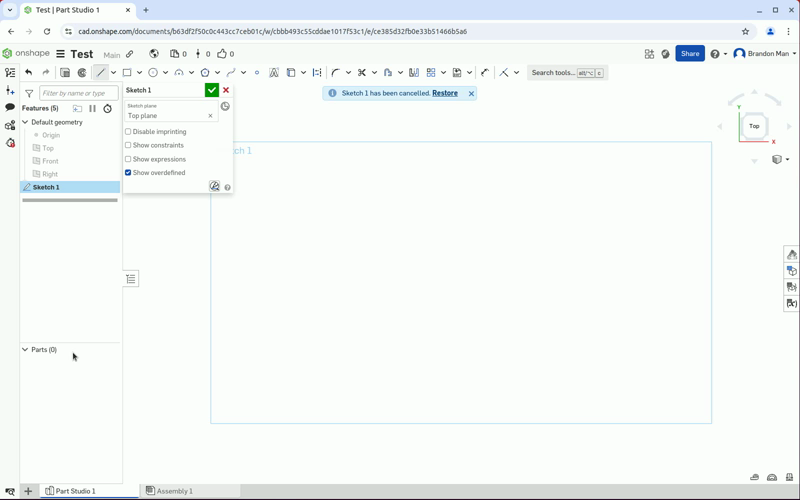
key_down(shift)
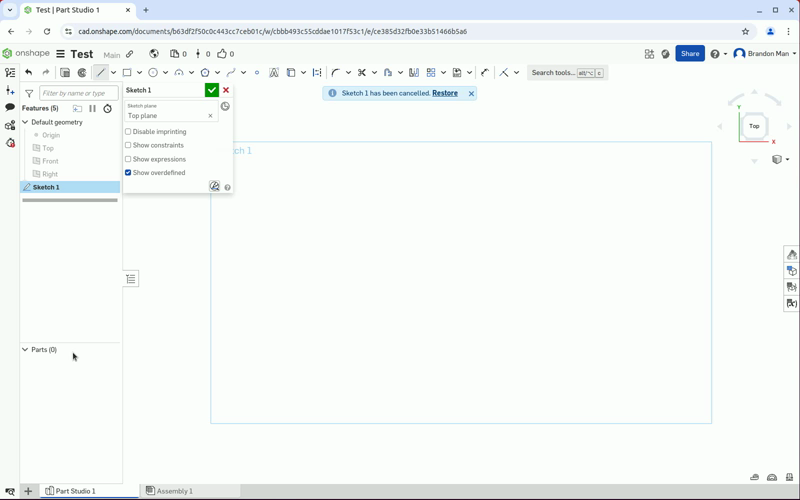
mouse_move(414, 395)
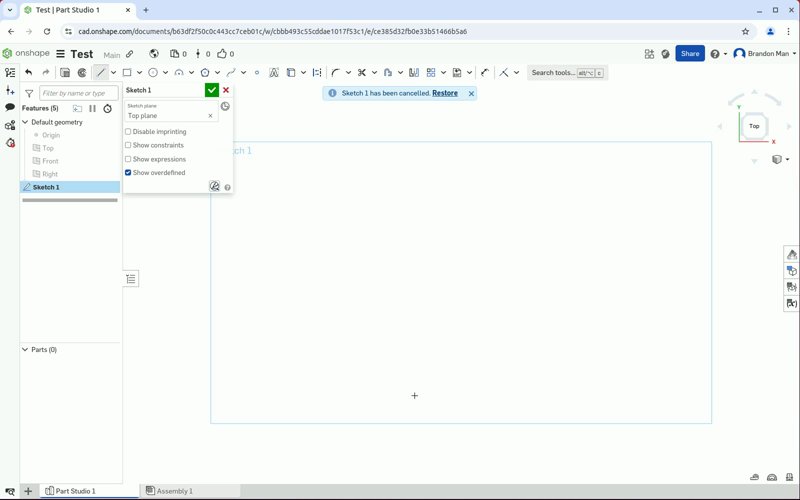
click(414, 395)
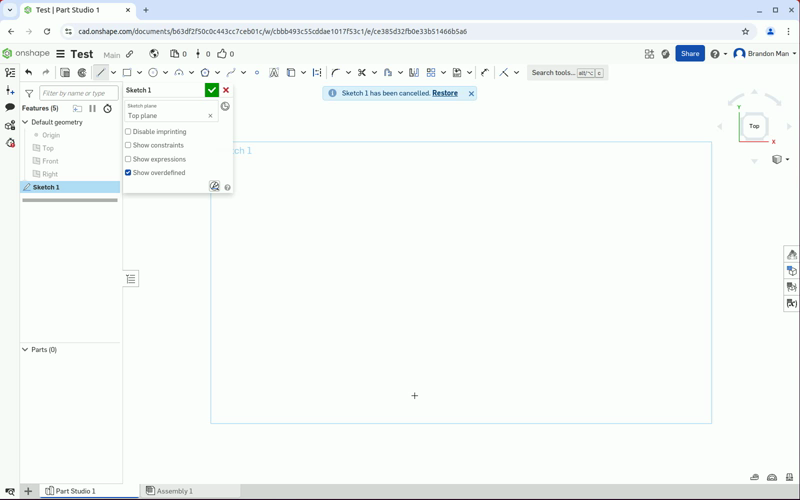
key_up(shift)
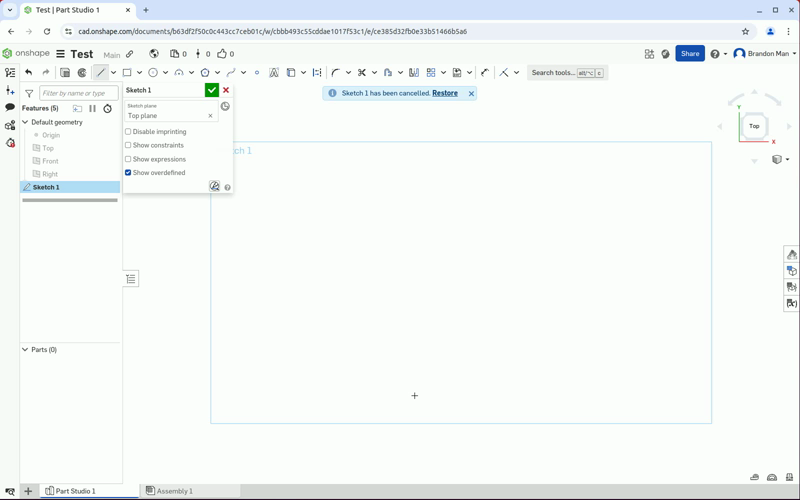
key_down(shift)
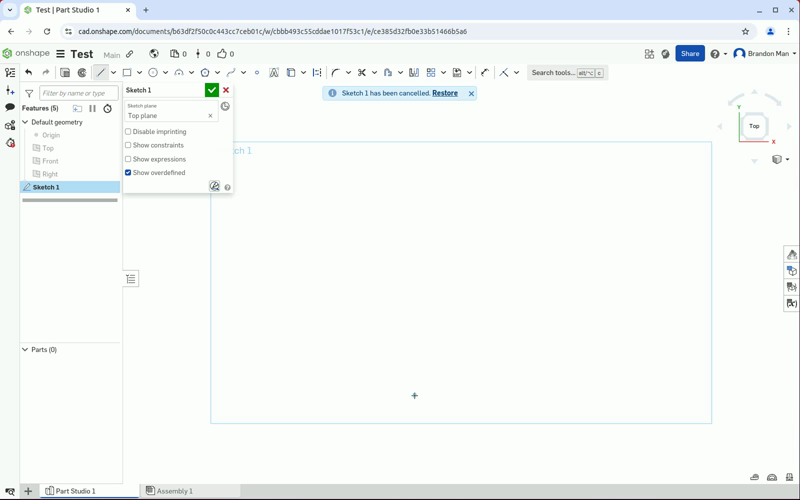
mouse_move(507, 395)
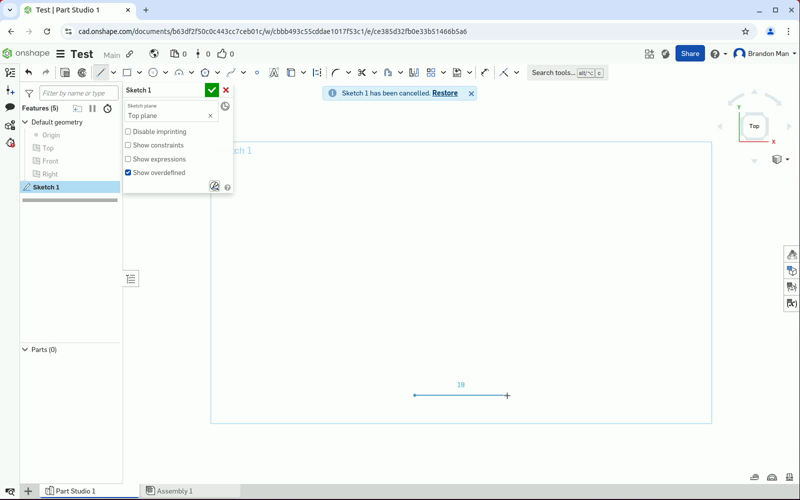
click(507, 395)
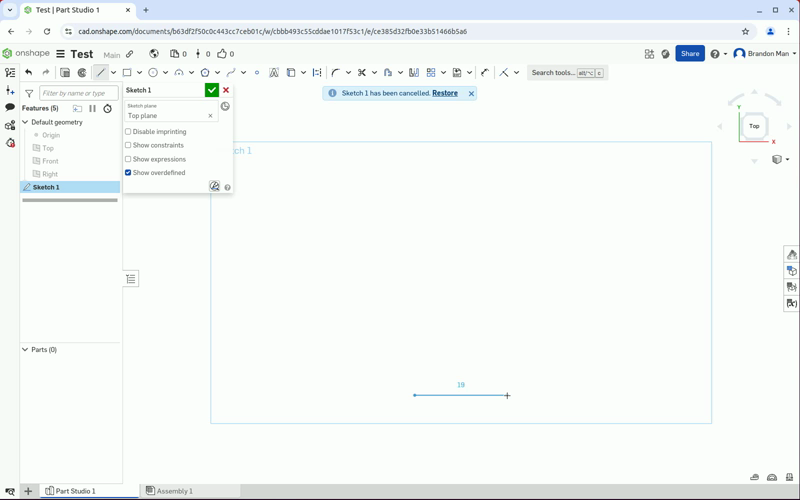
key_up(shift)
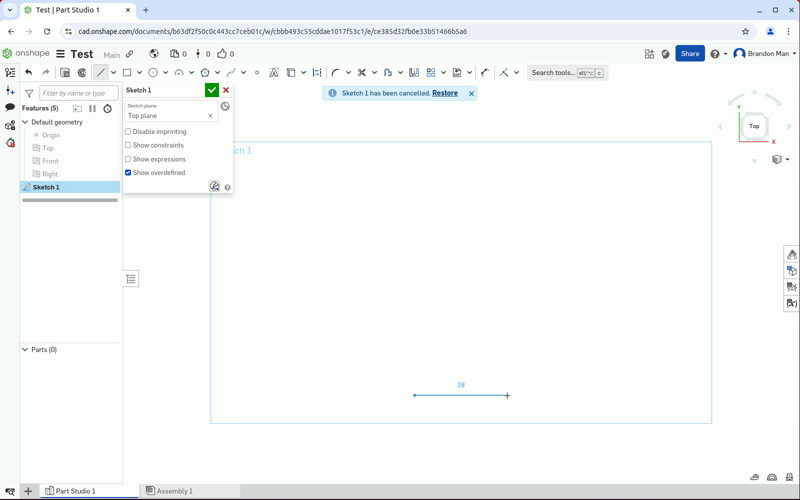
key_down(shift)
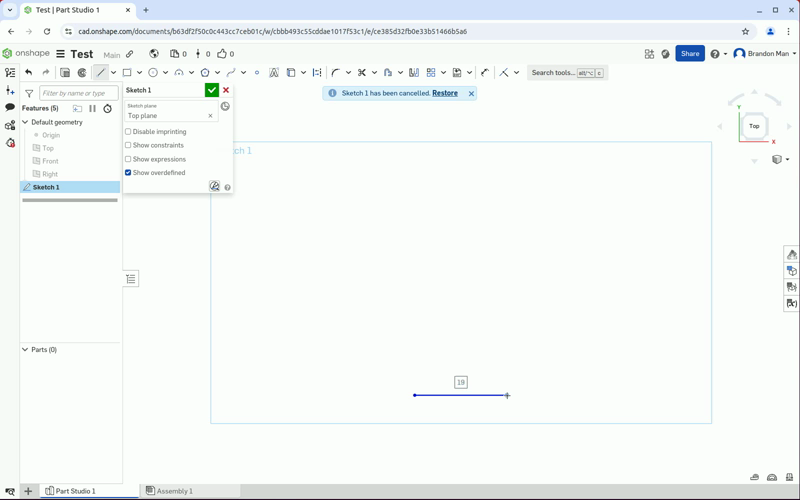
mouse_move(507, 171)
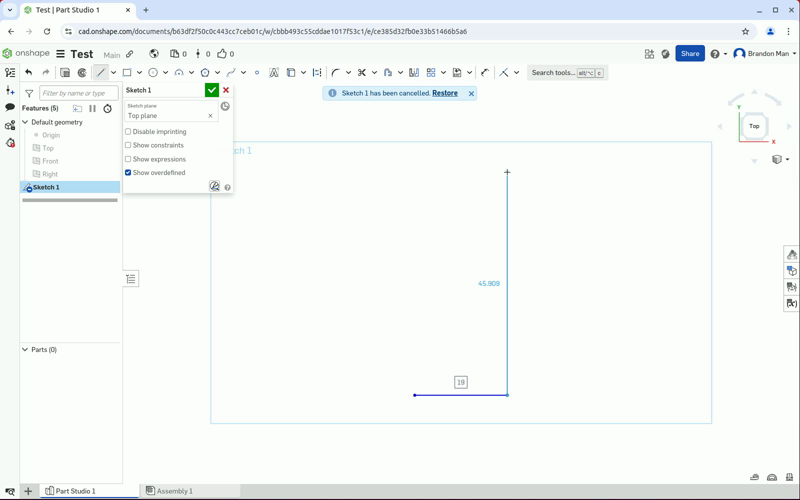
click(507, 171)
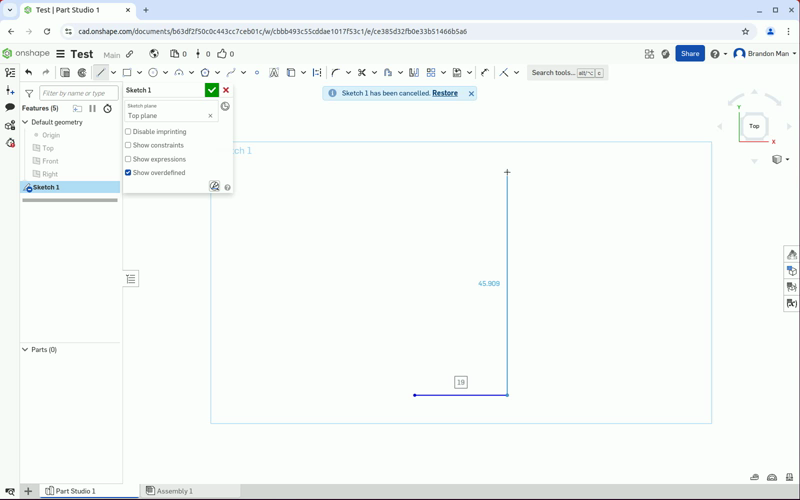
key_up(shift)
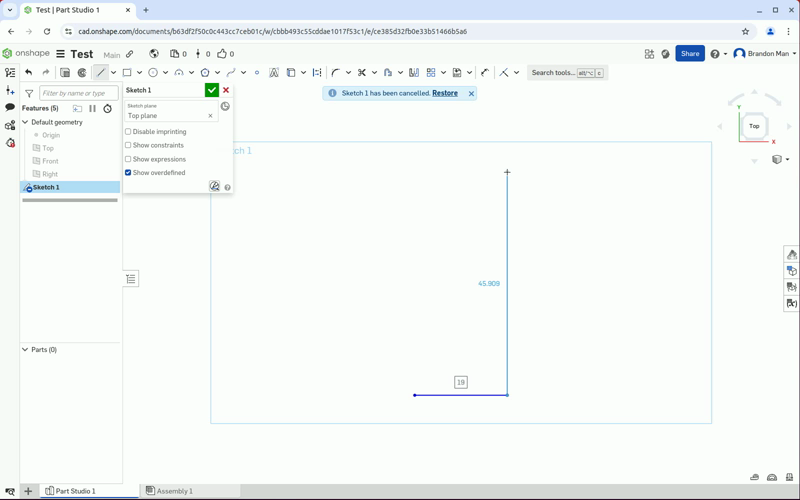
key_down(shift)
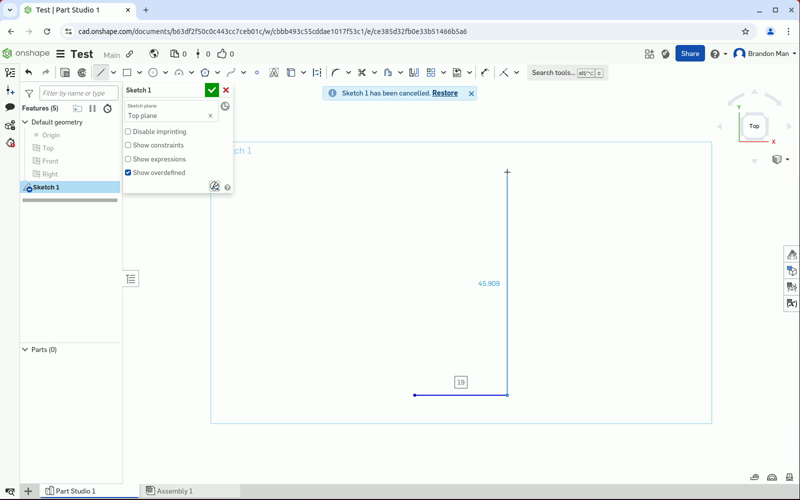
mouse_move(414, 171)
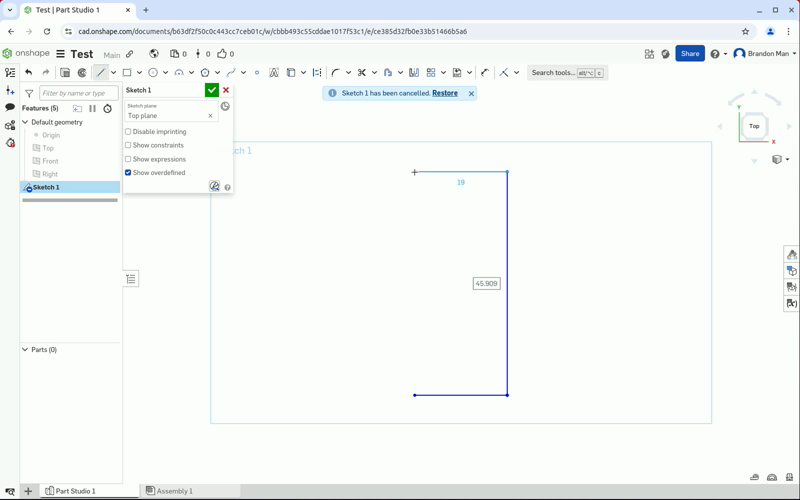
click(414, 171)
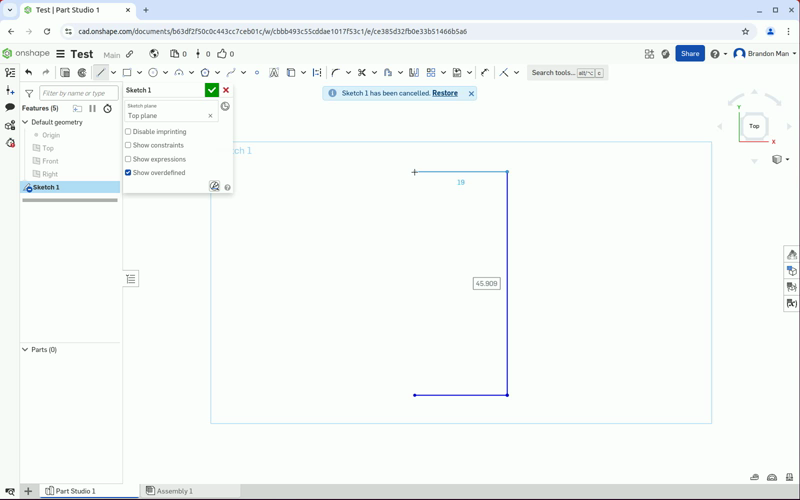
key_up(shift)
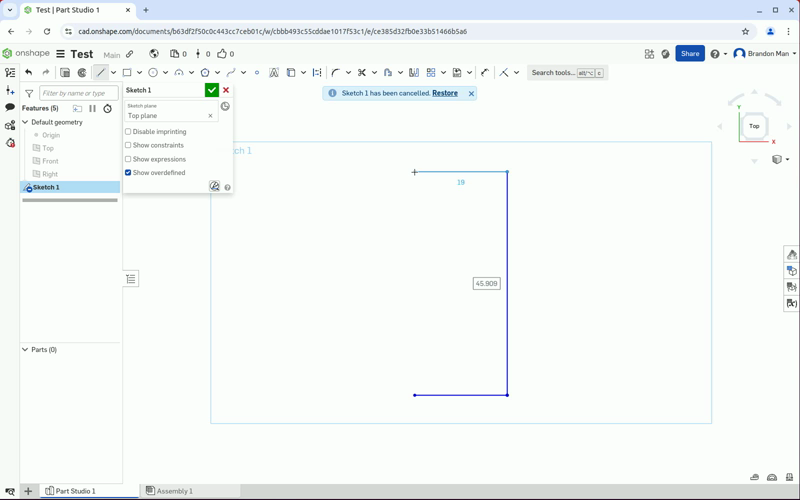
key_down(shift)
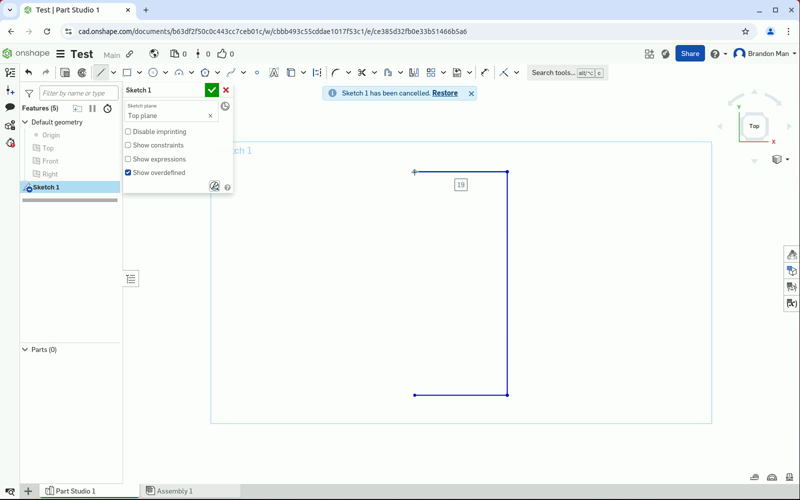
mouse_move(414, 395)
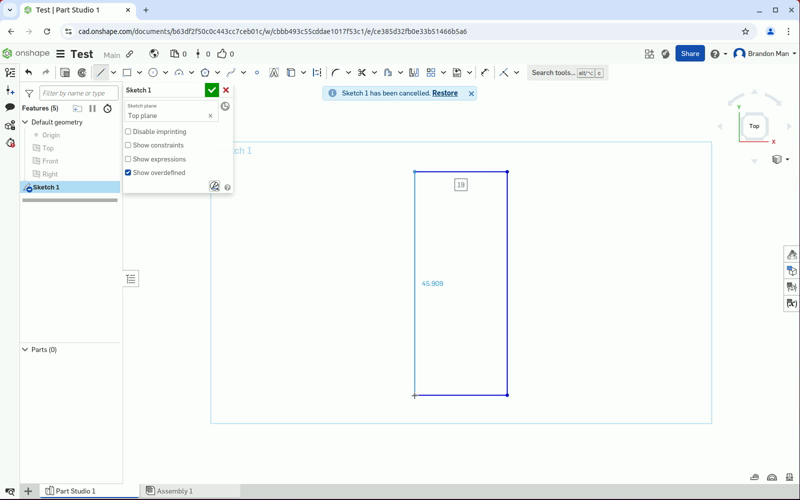
key_up(shift)
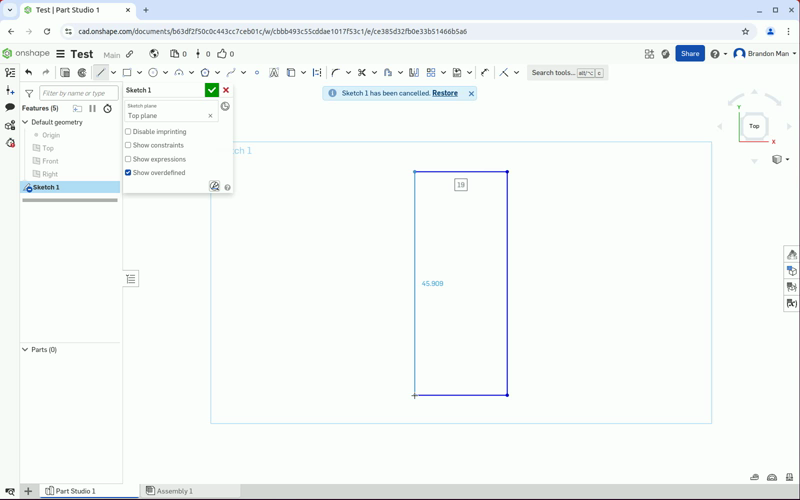
click(414, 395)
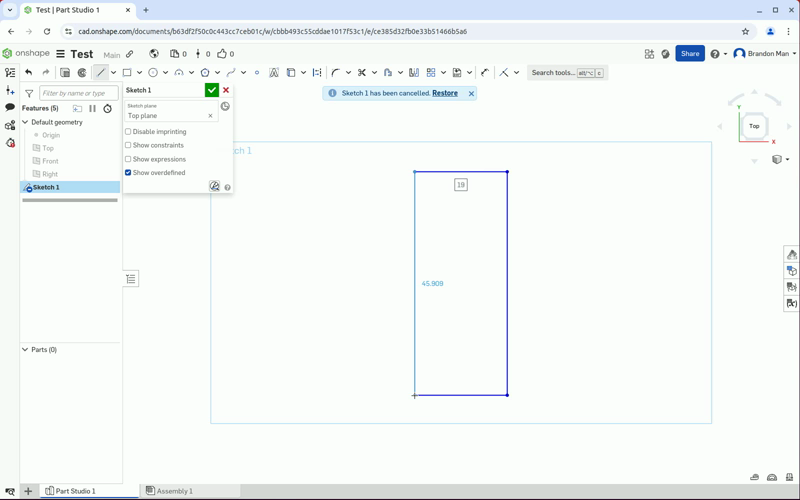
key(esc)
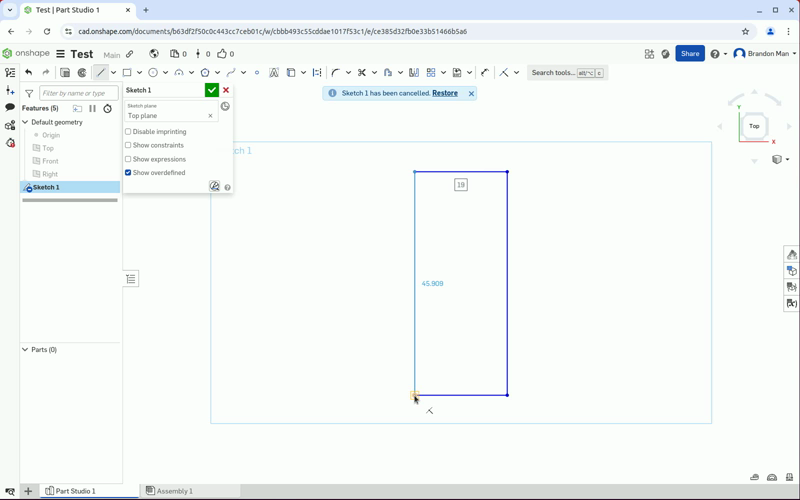
mouse_move(485, 212)
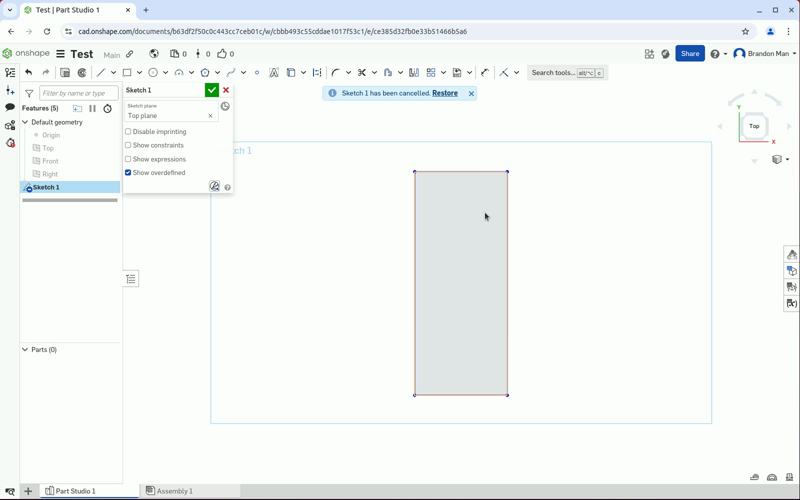
click(485, 212)
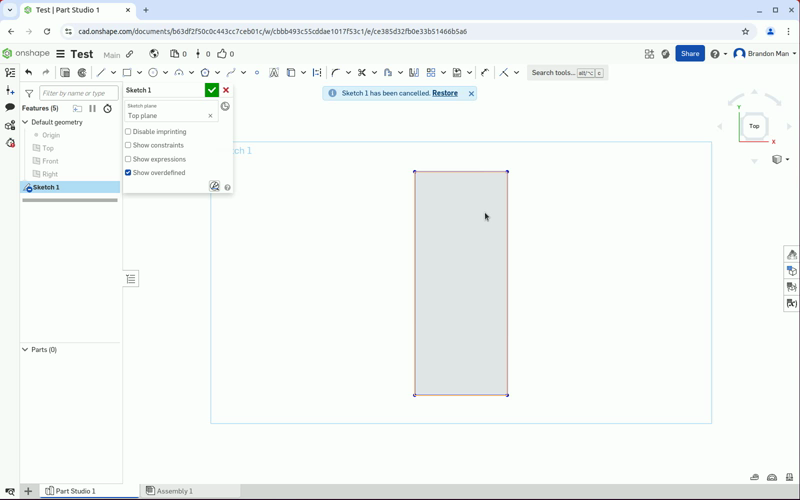
mouse_move(73, 352)
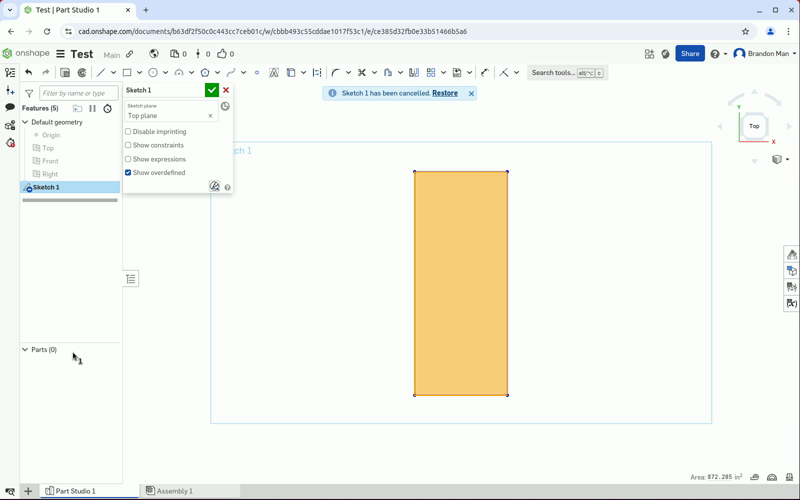
key(shift+y)
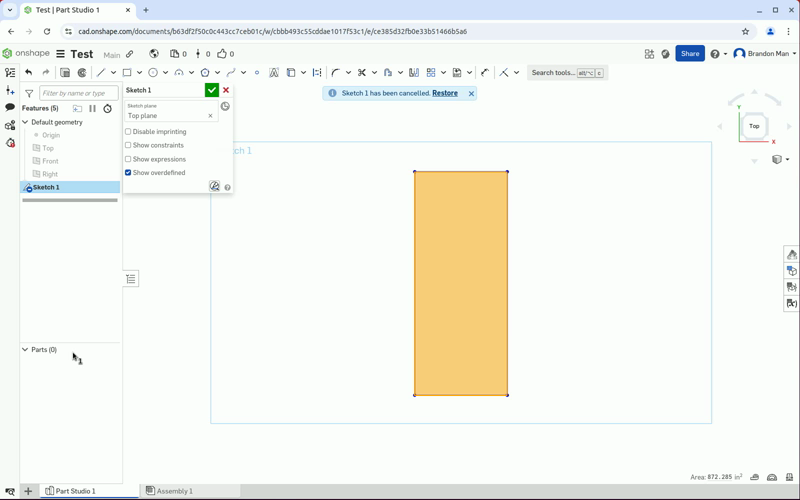
key(shift+e)
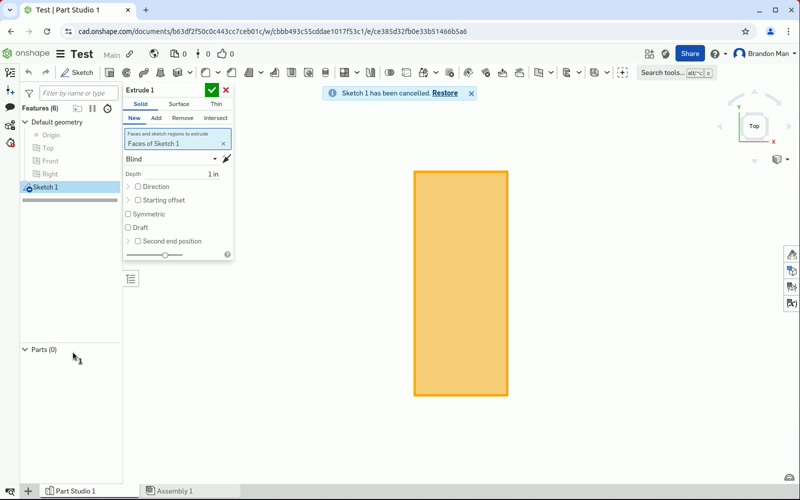
mouse_move(143, 106)
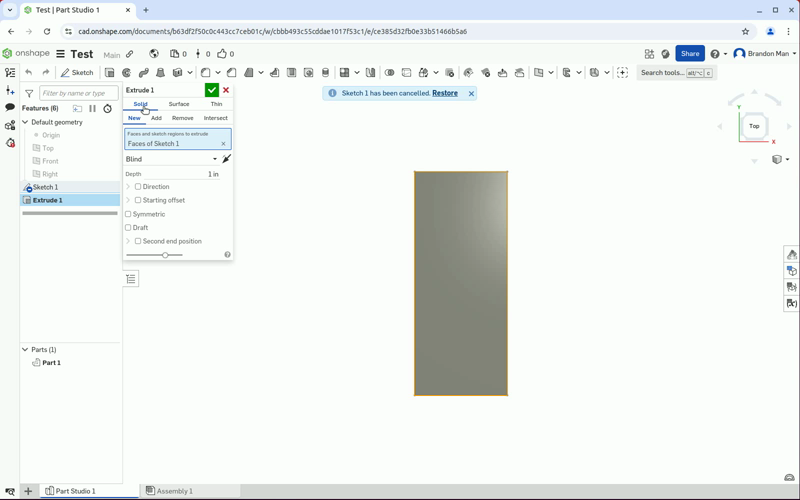
click(143, 106)
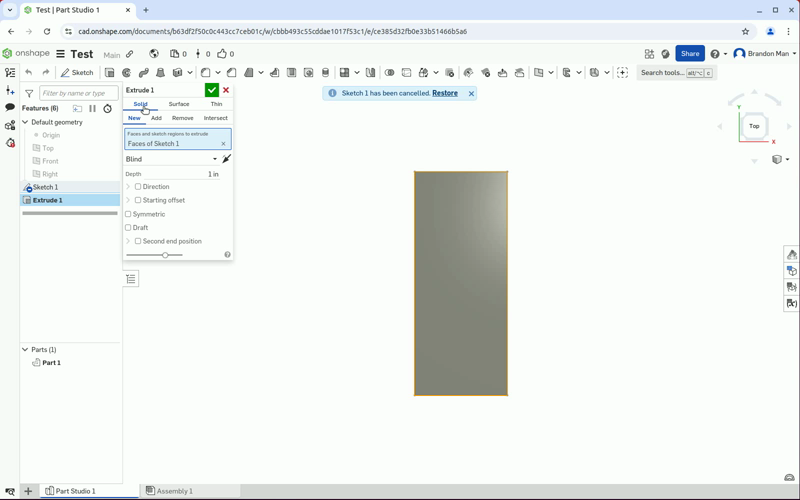
mouse_move(137, 120)
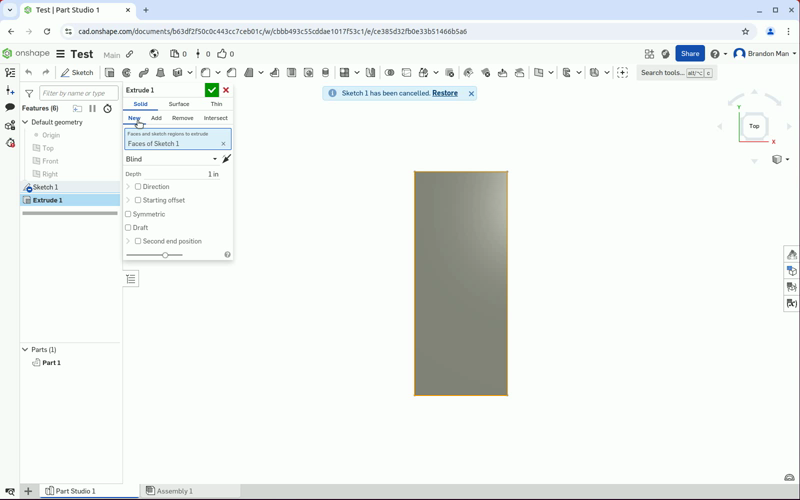
click(137, 120)
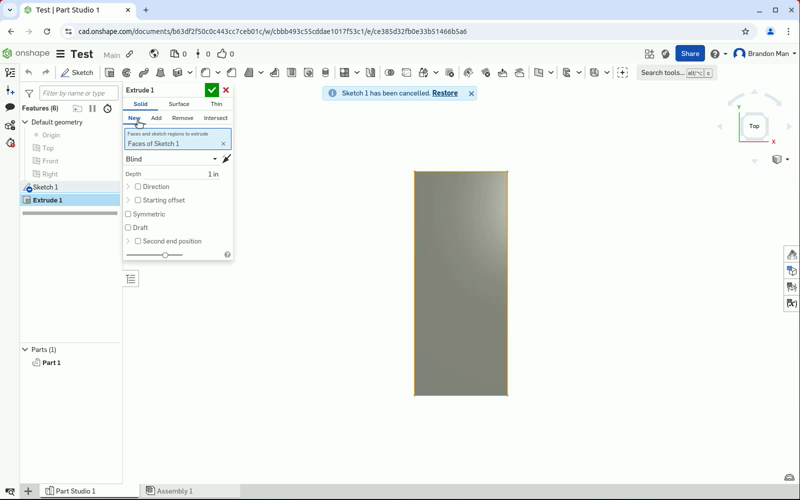
key(tab, 4)
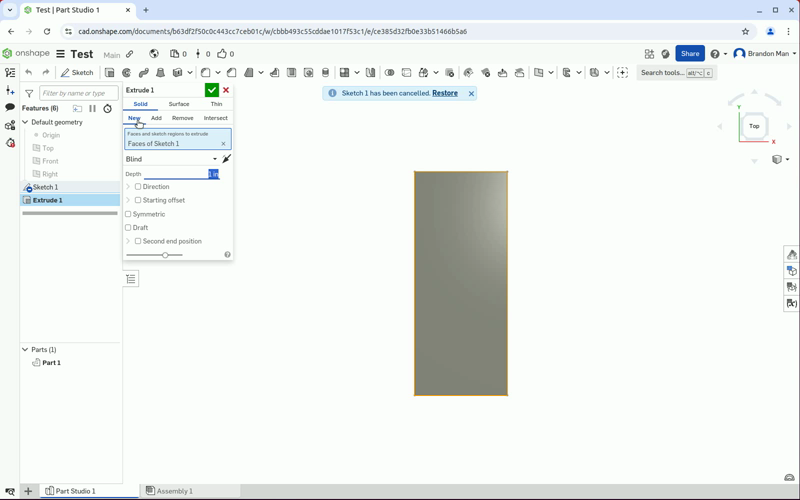
text(1.204)
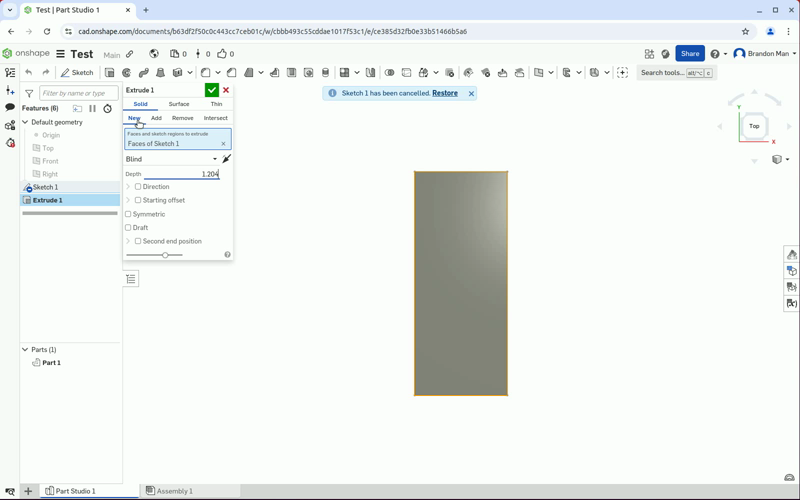
key(enter)
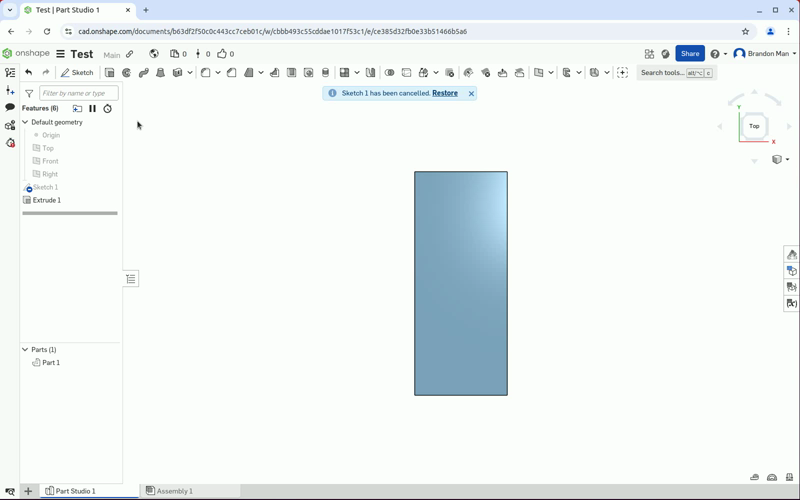
key(shift+h)
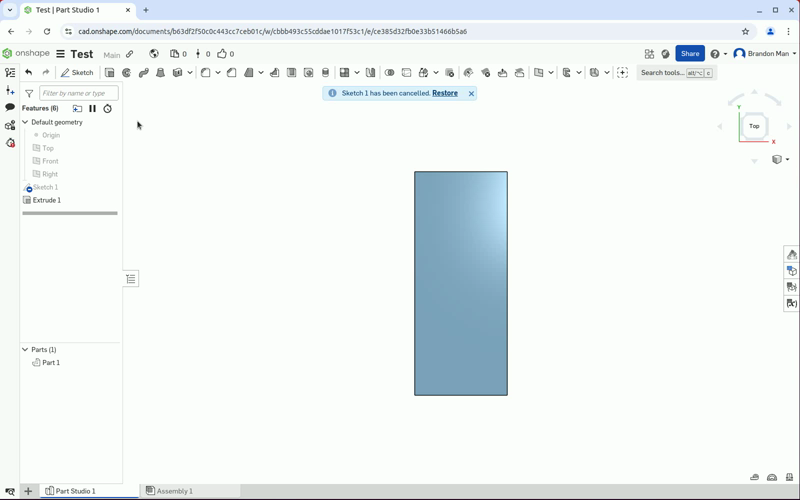
key(shift+h)
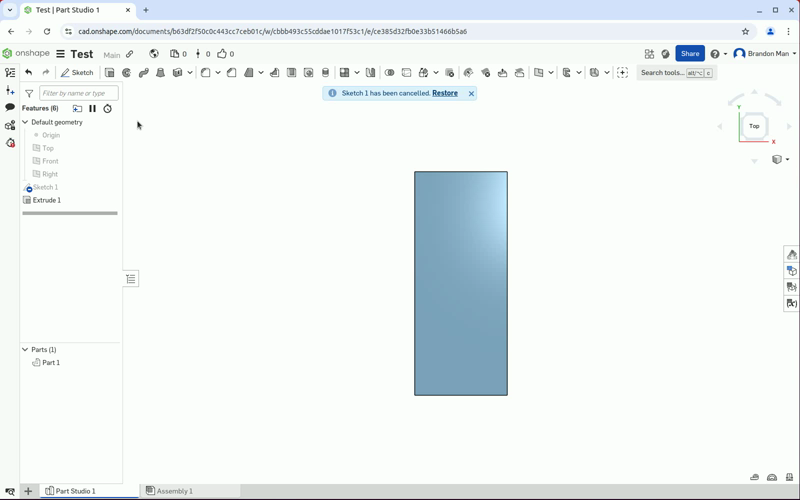
mouse_move(73, 189)
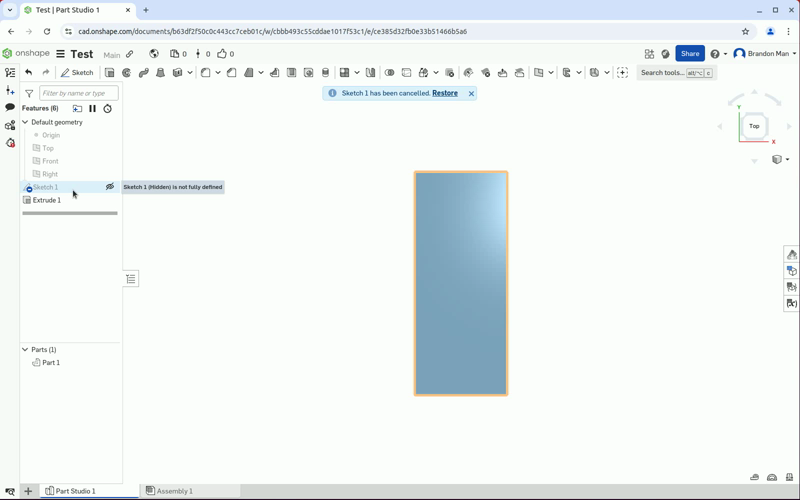
click(73, 189)
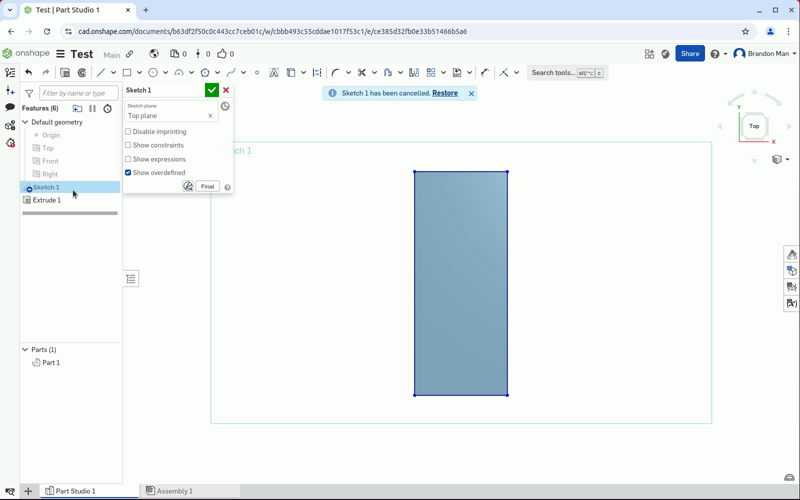
mouse_move(229, 92)
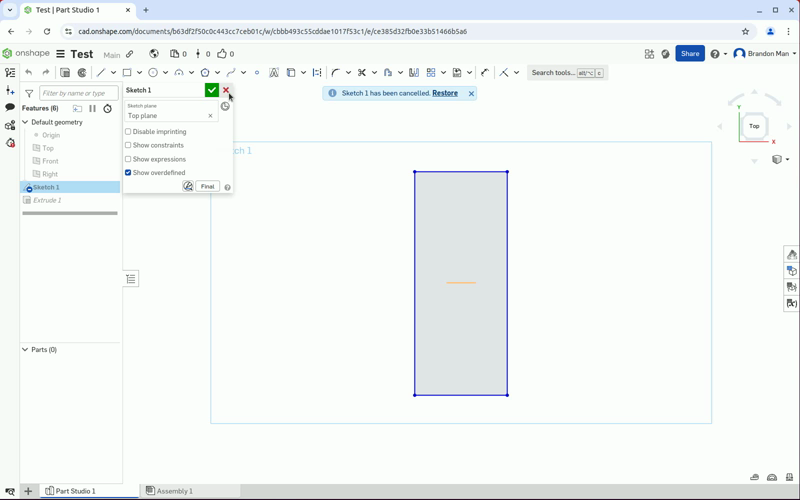
click(229, 92)
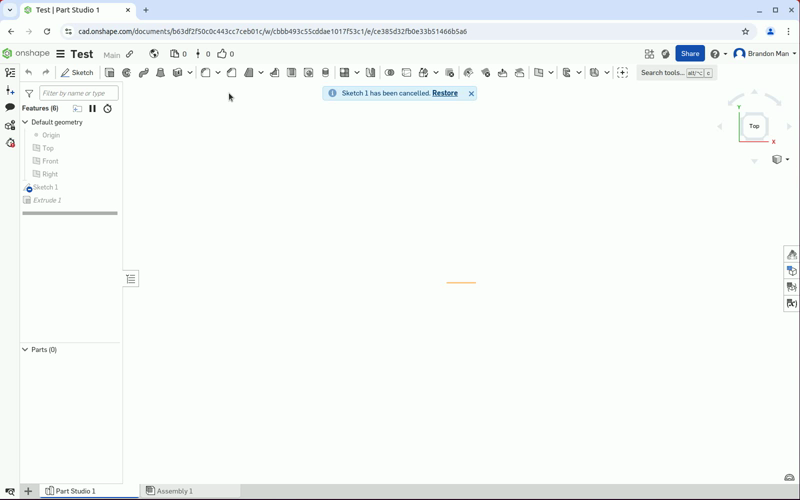
mouse_move(73, 352)
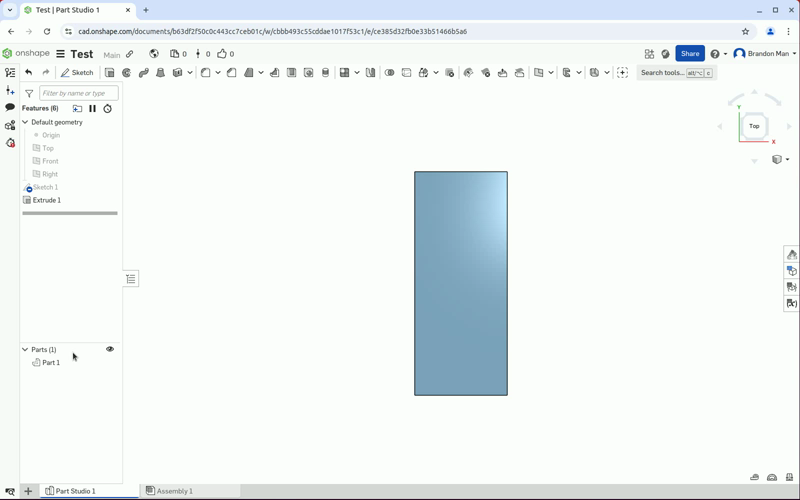
key(y)
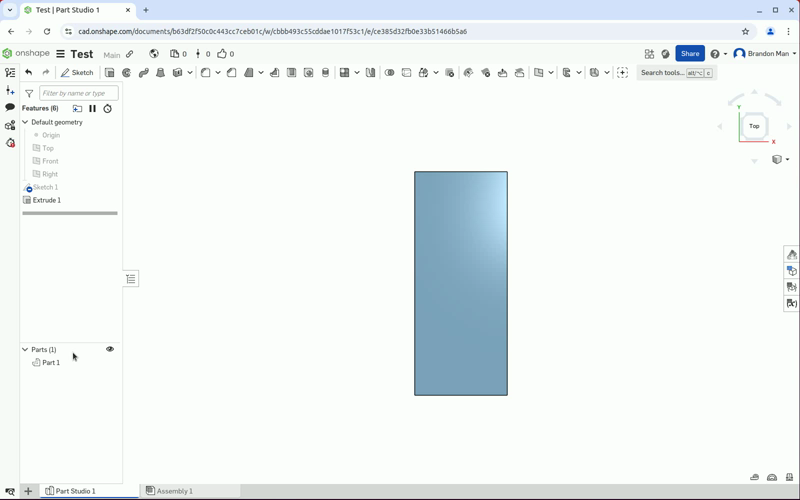
key(shift+p)
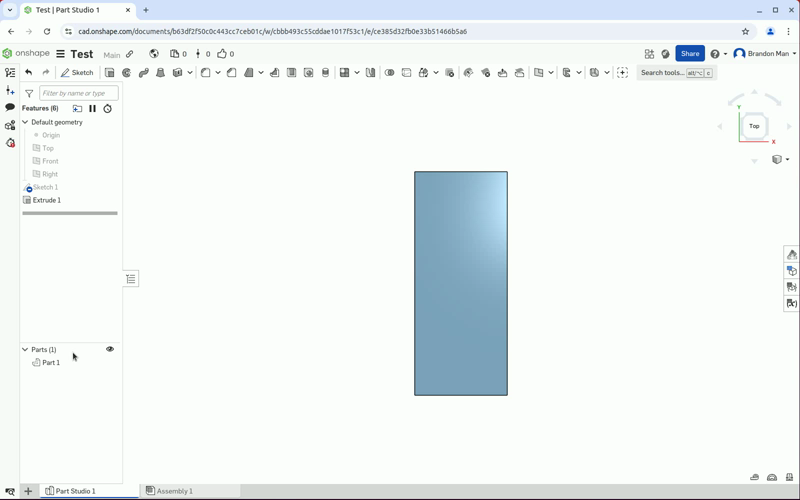
key(space)
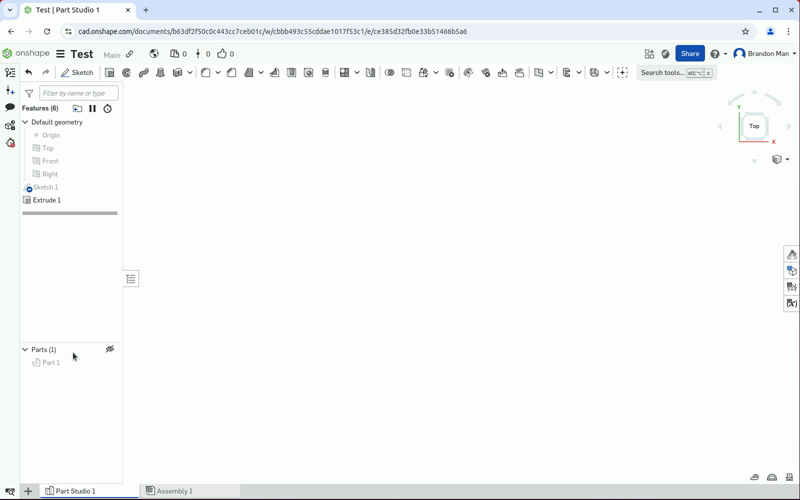
key_down(shift)
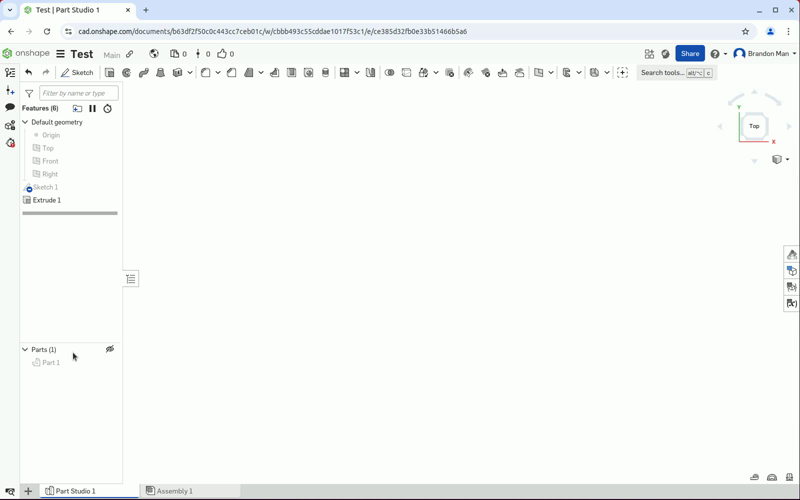
key(up)
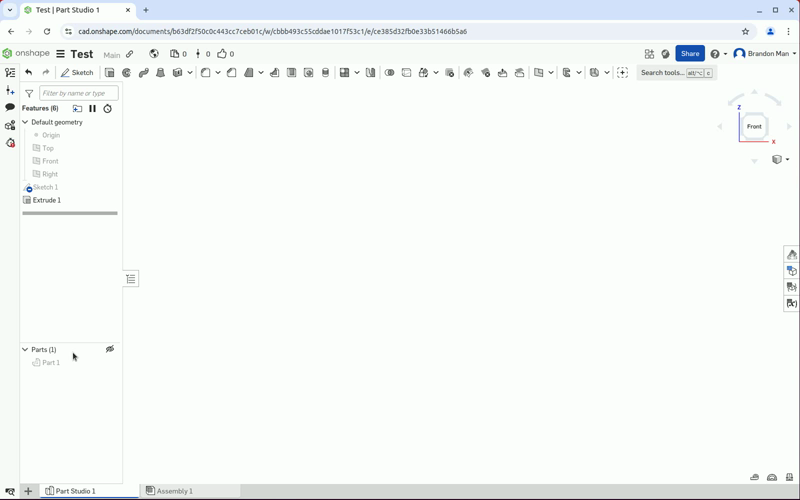
key_up(shift)
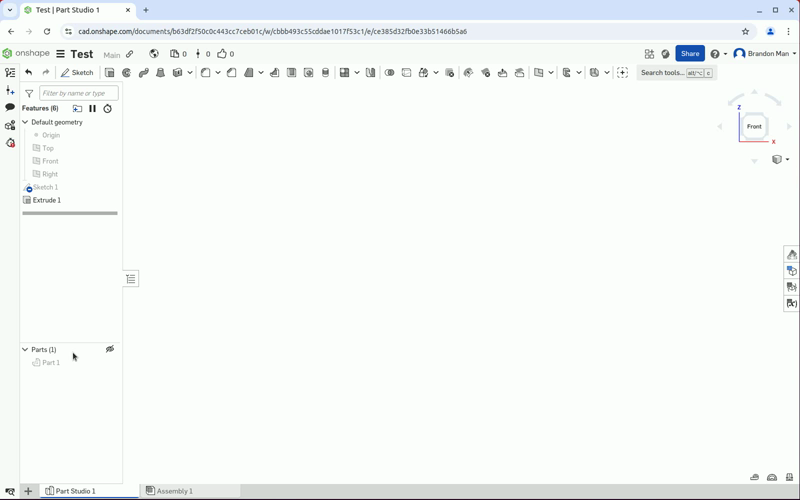
key(space)
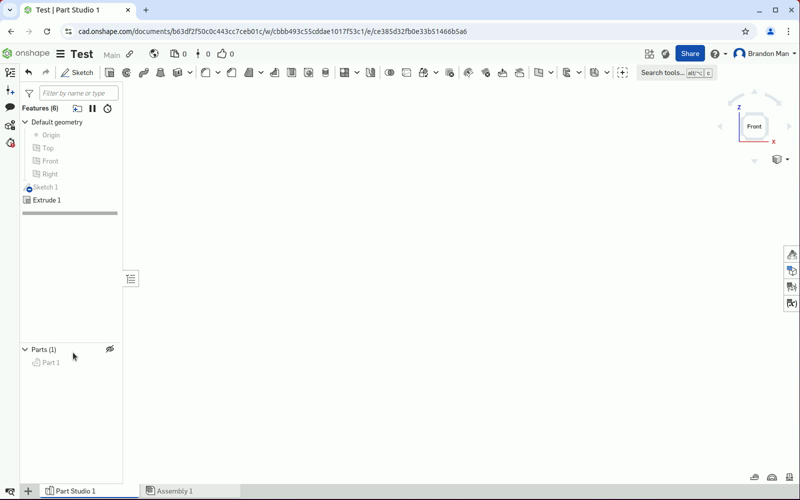
key_down(shift)
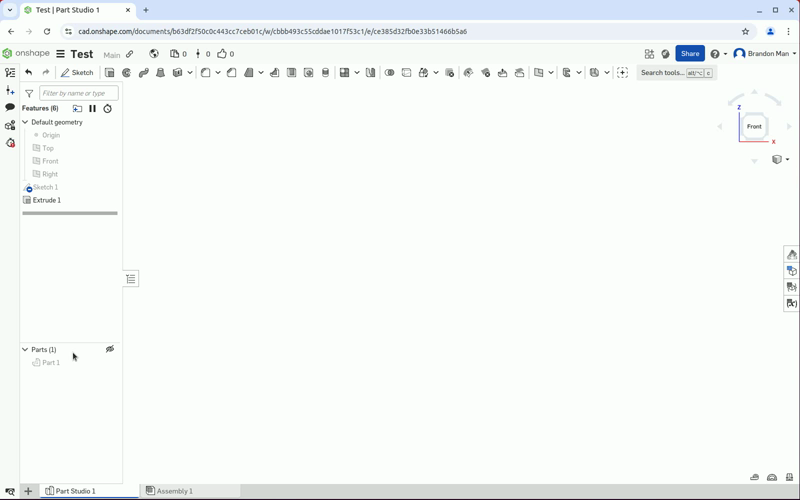
key(left)
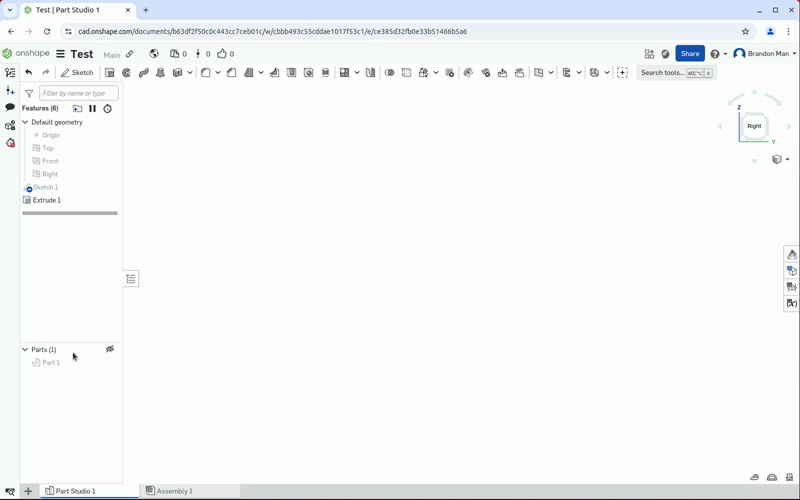
key_up(shift)
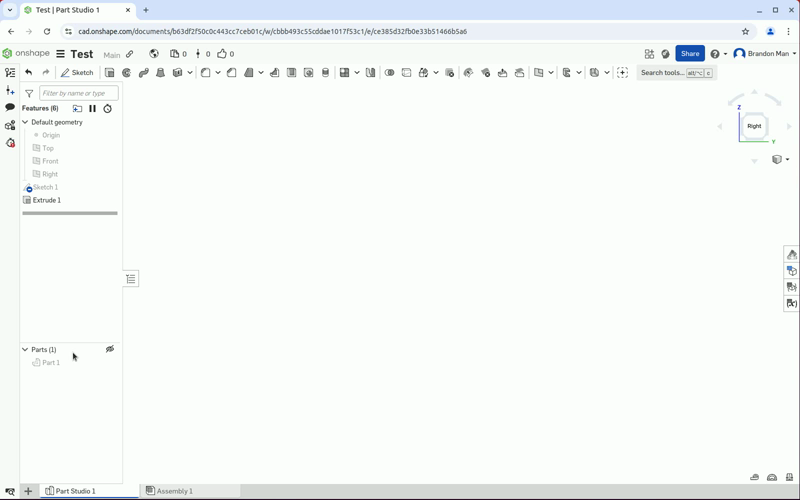
mouse_move(73, 352)
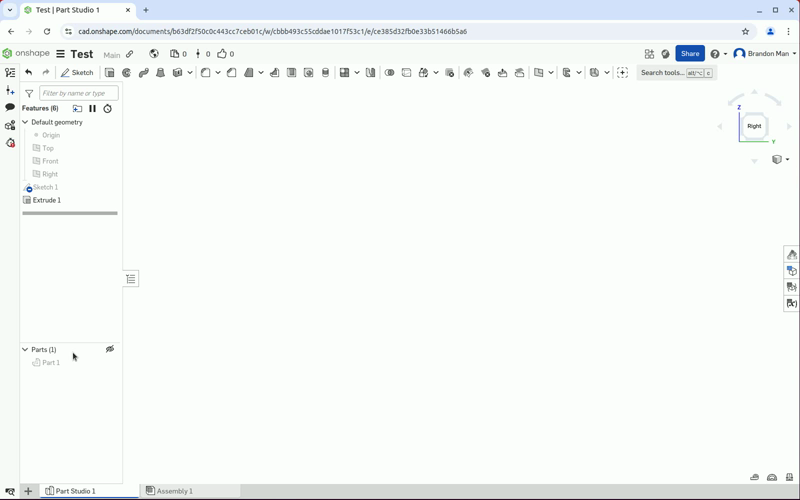
key(shift+y)
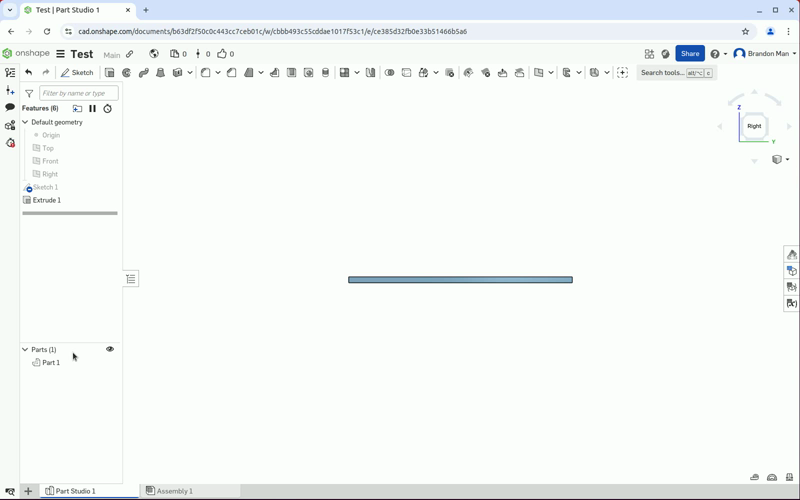
mouse_move(541, 75)
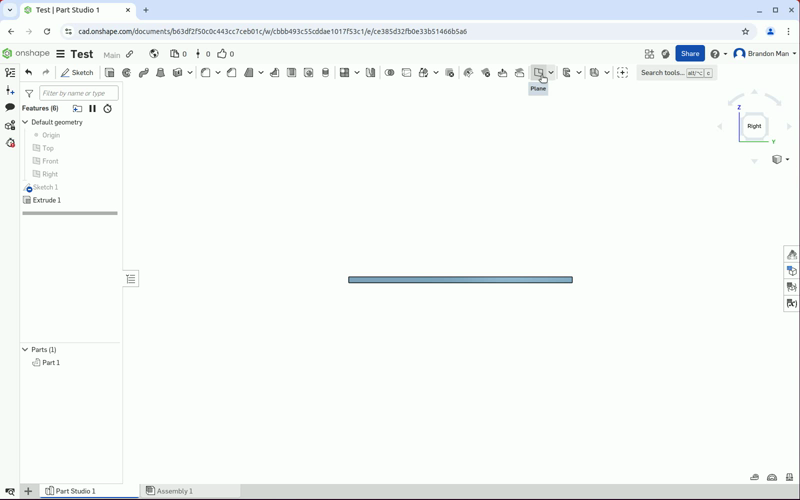
click(541, 75)
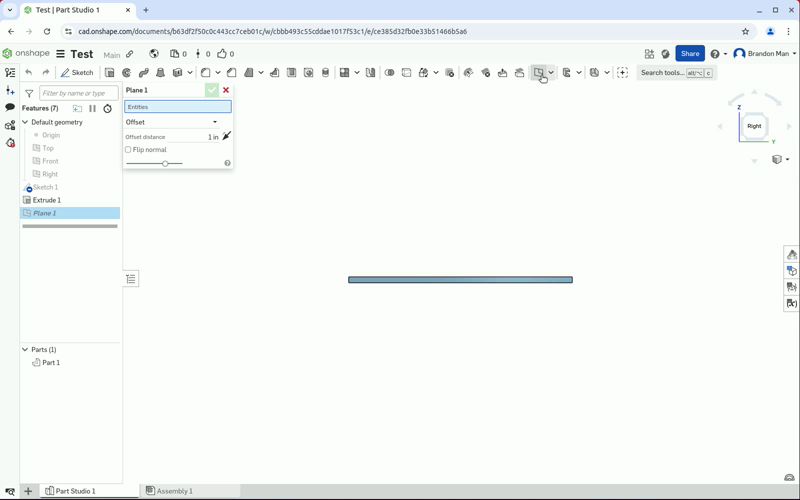
mouse_move(73, 176)
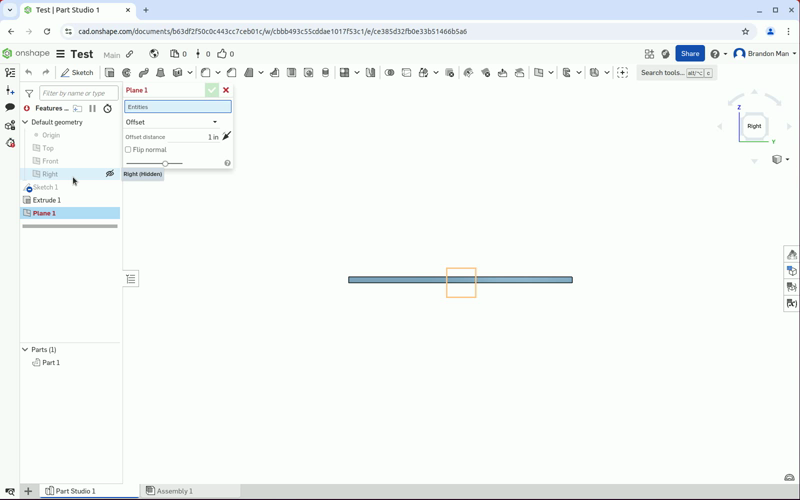
click(73, 176)
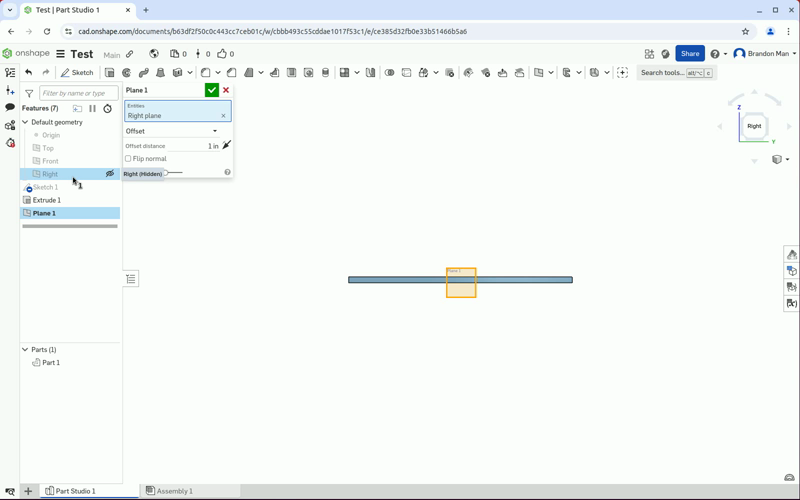
key(tab, 2)
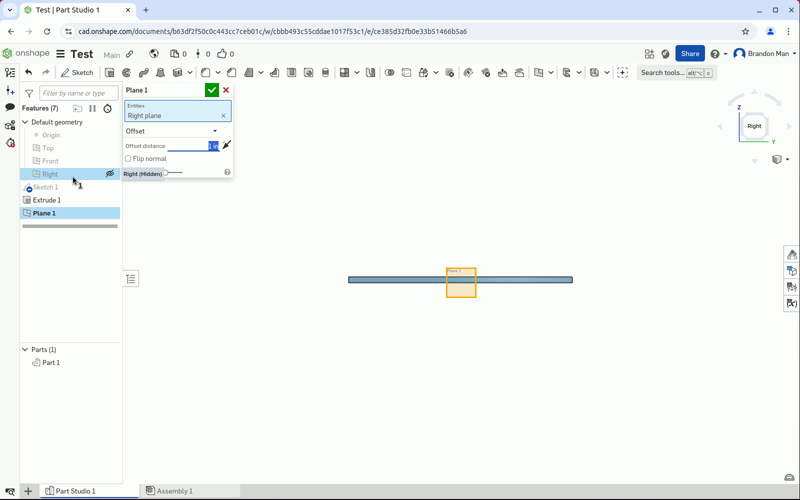
text(9.397)
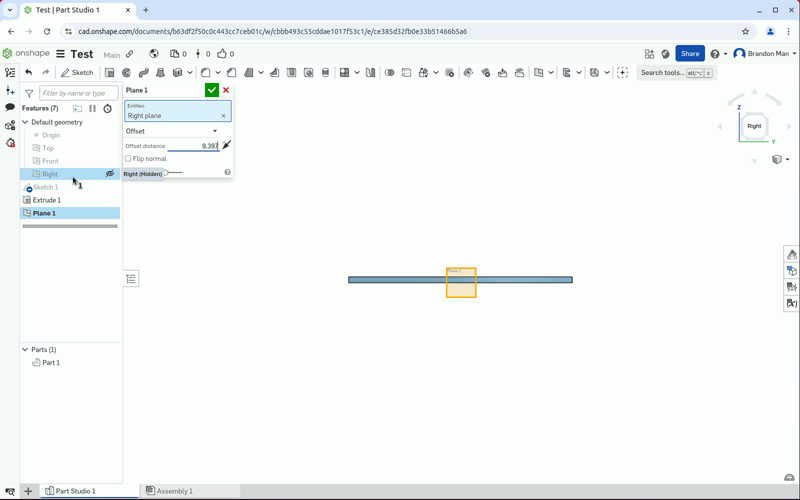
key(enter, 2)
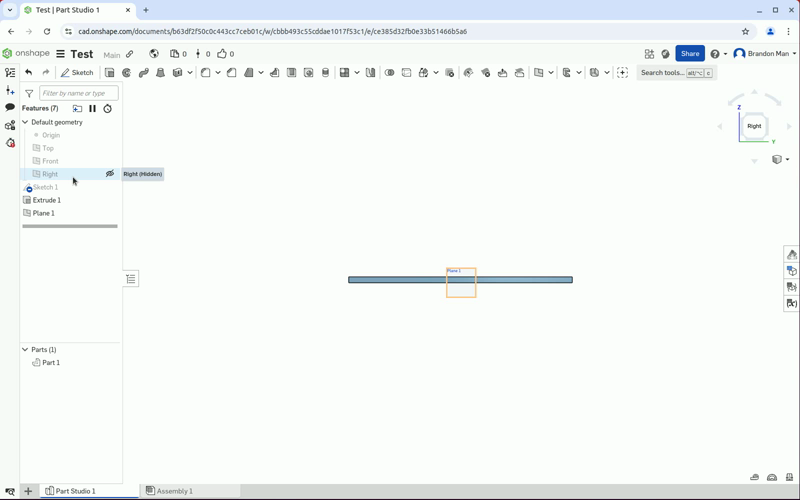
key(shift+s)
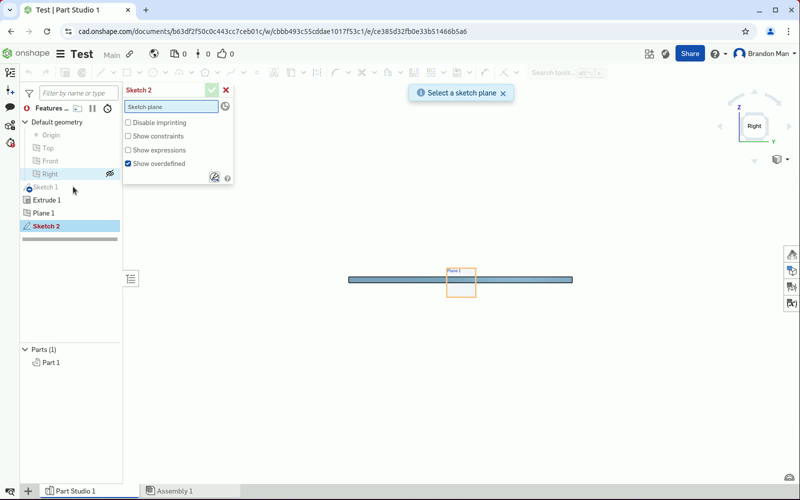
mouse_move(73, 215)
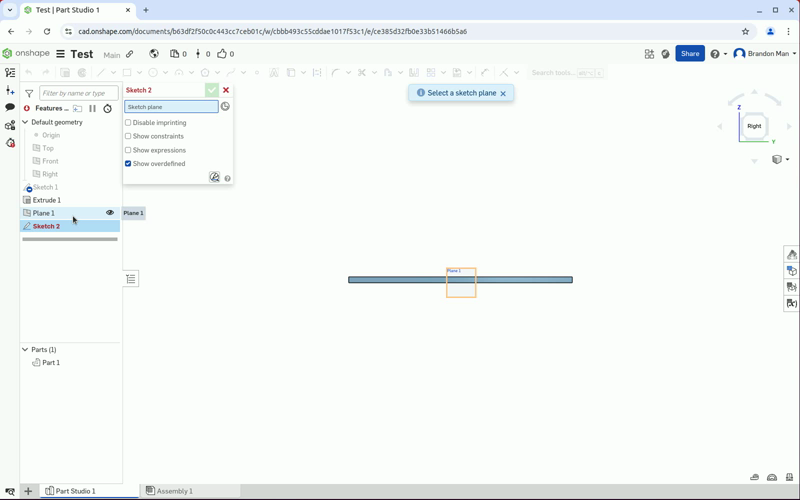
click(73, 215)
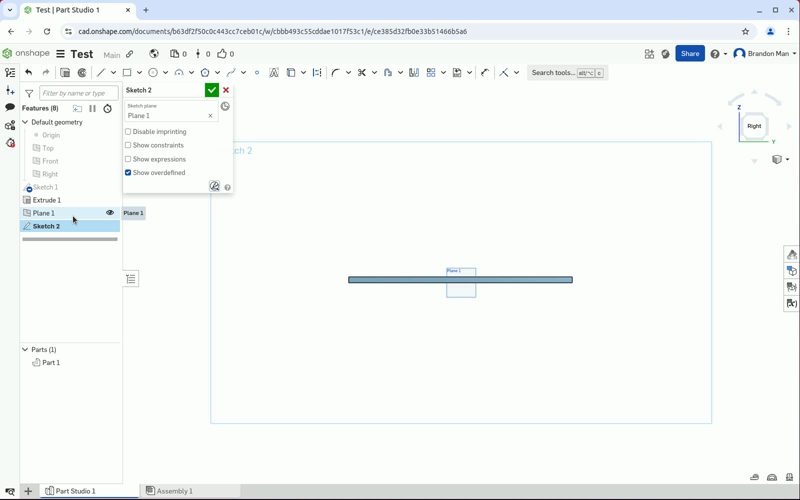
mouse_move(73, 352)
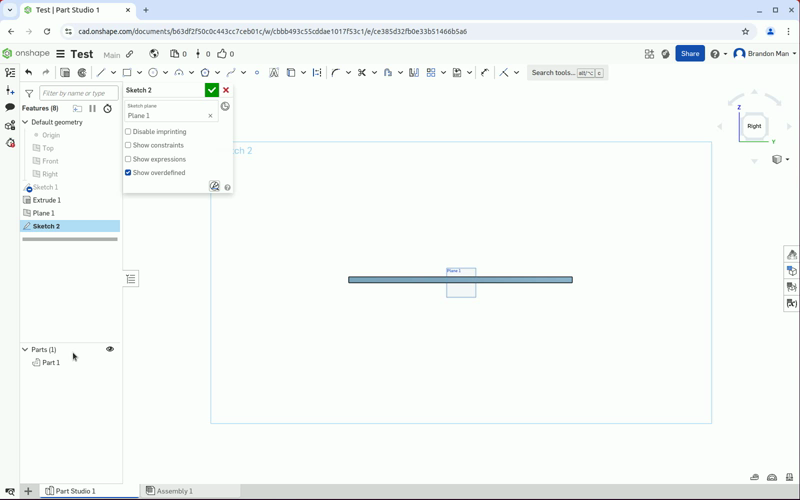
key(y)
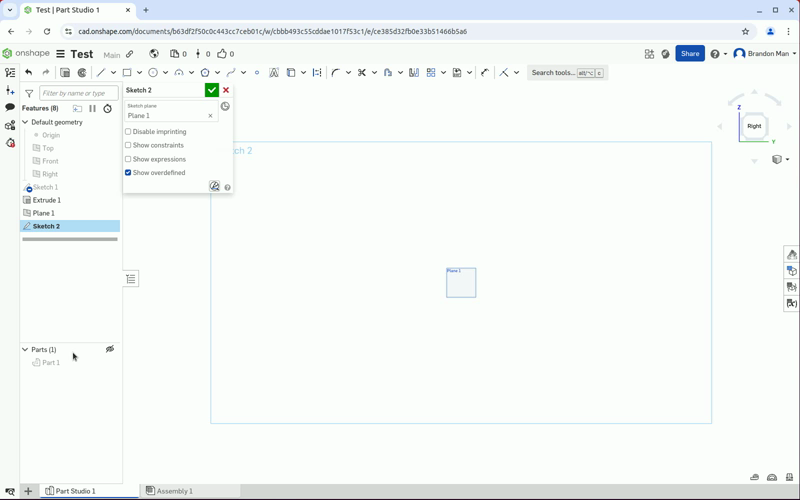
key(l)
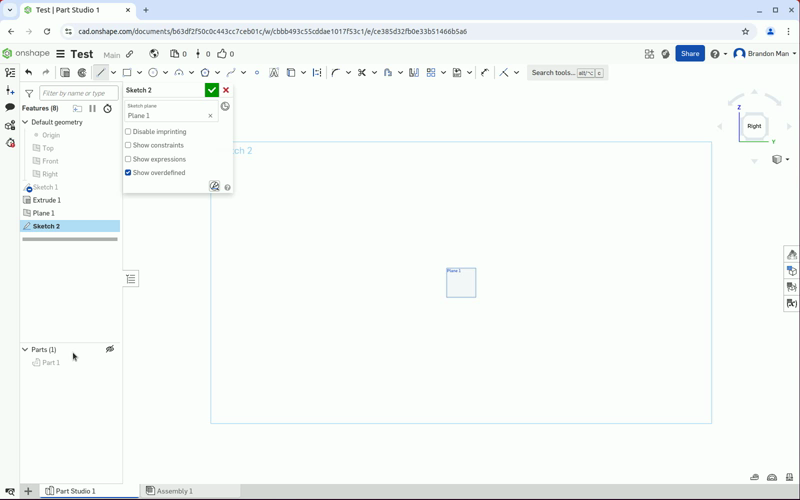
key_down(shift)
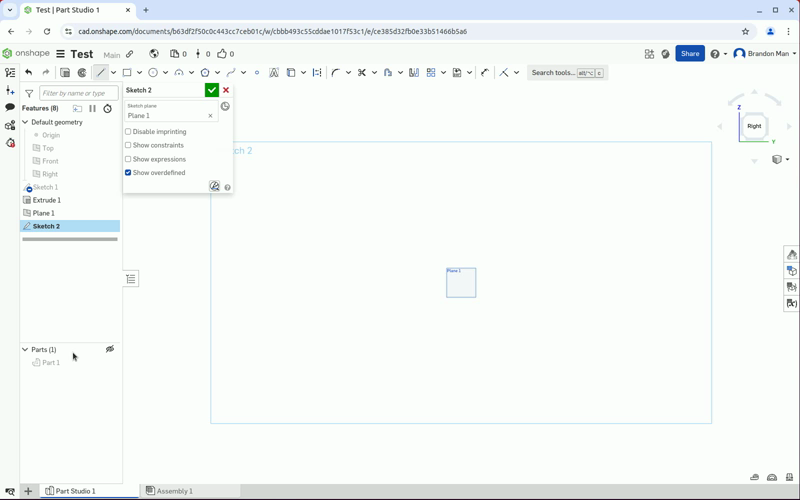
mouse_move(384, 282)
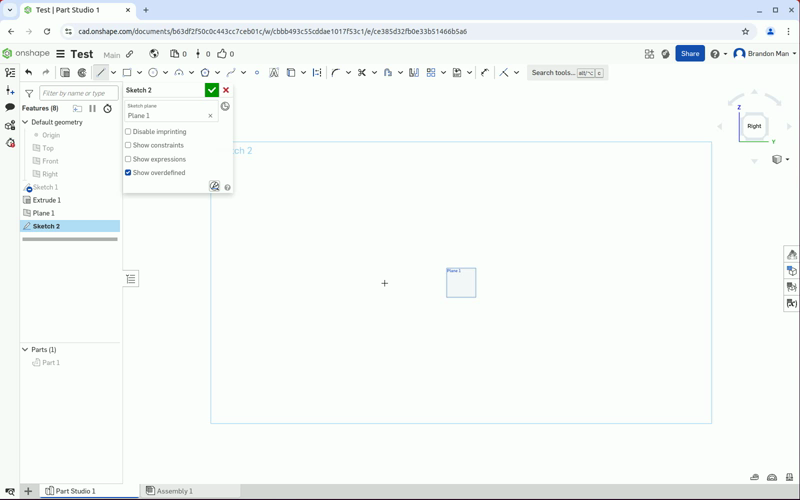
click(384, 282)
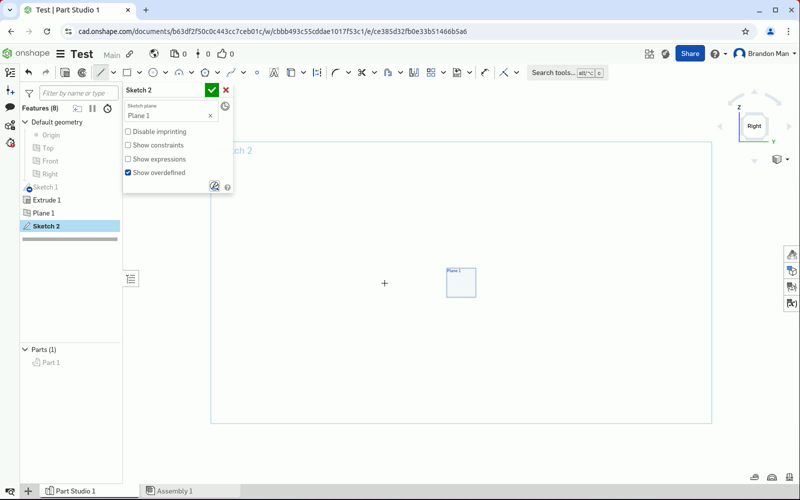
key_up(shift)
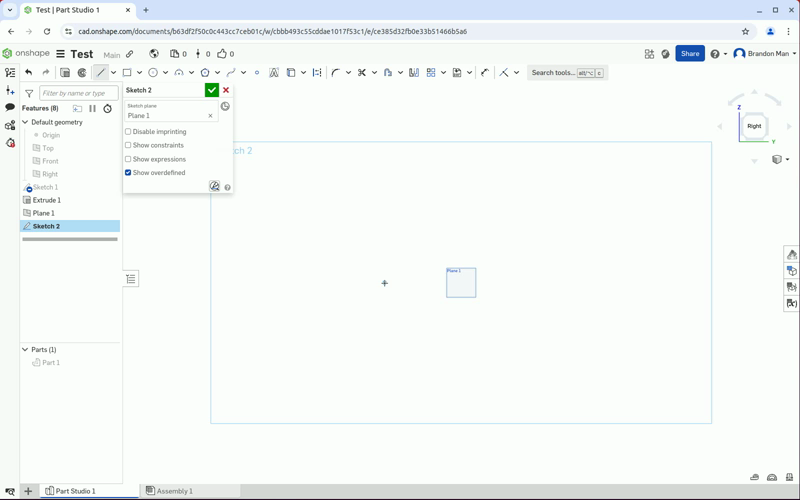
key_down(shift)
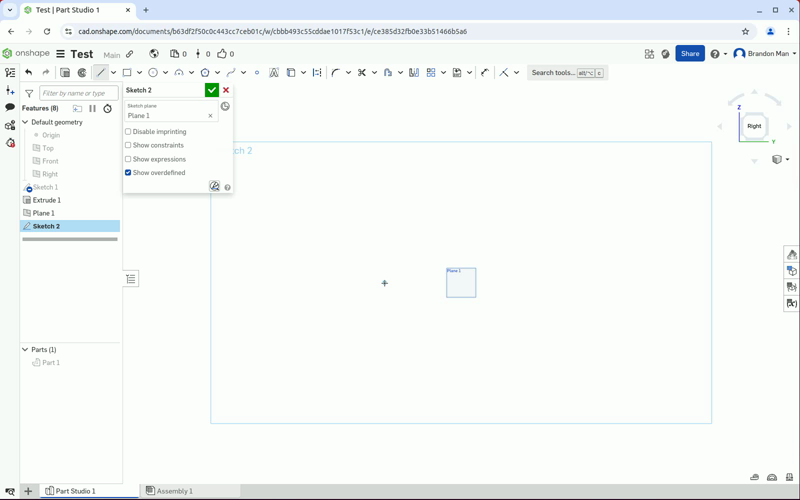
mouse_move(414, 282)
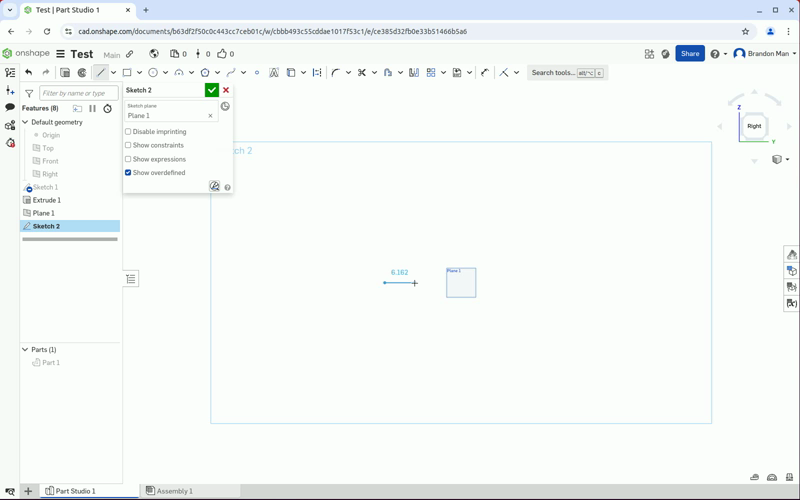
mouse_move(436, 282)
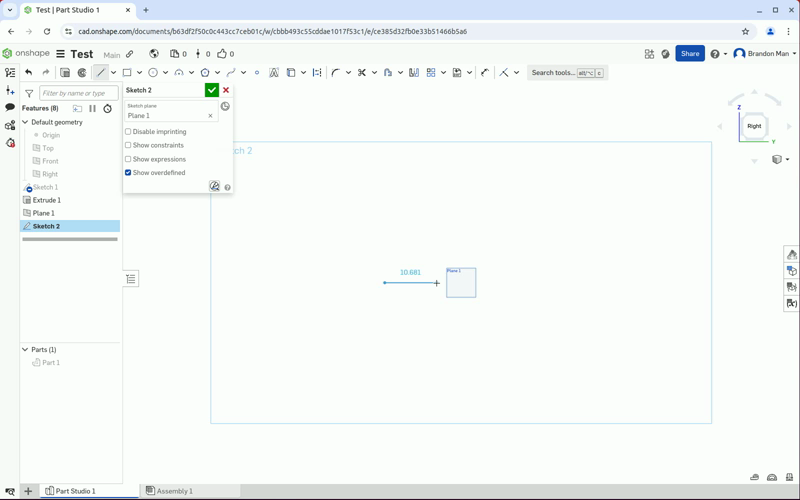
click(436, 282)
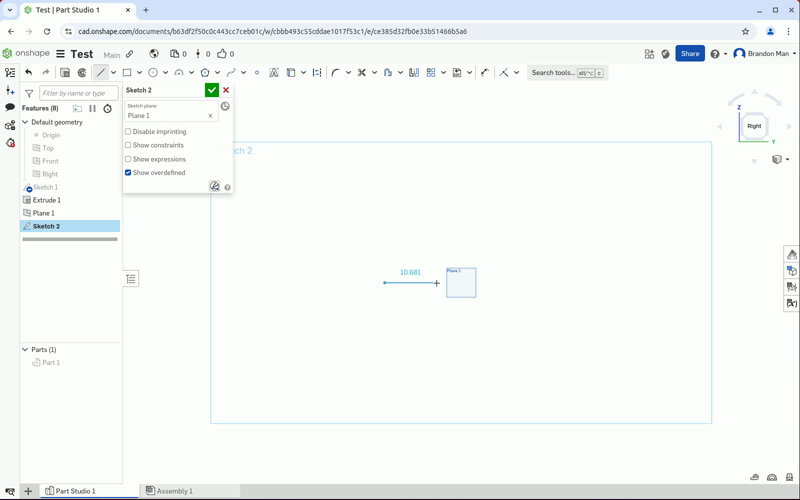
key_up(shift)
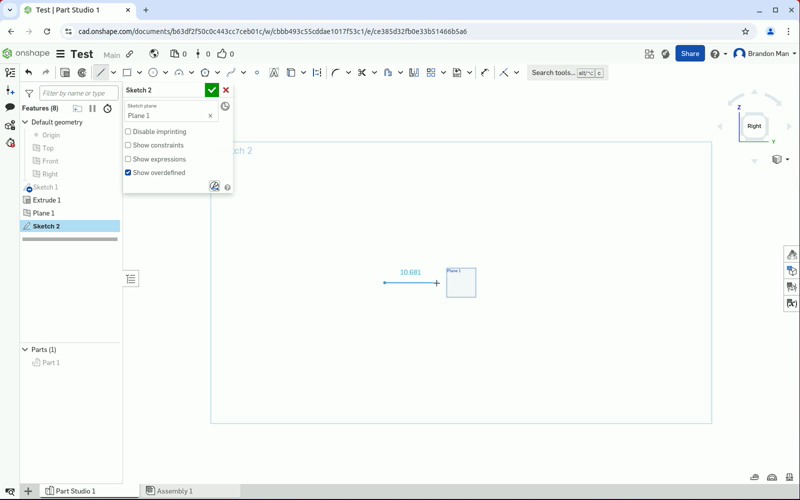
key_down(shift)
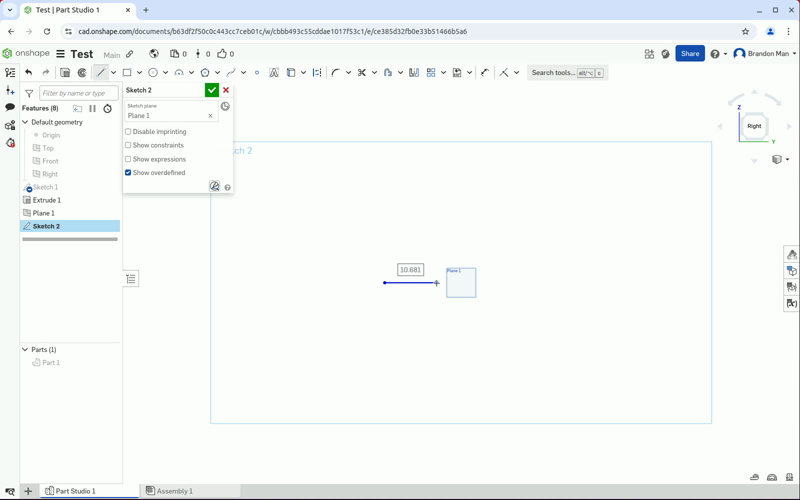
mouse_move(466, 282)
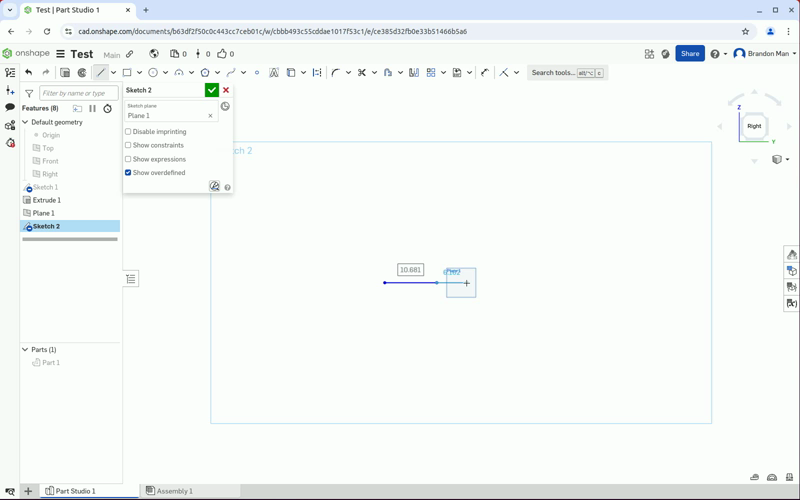
mouse_move(436, 276)
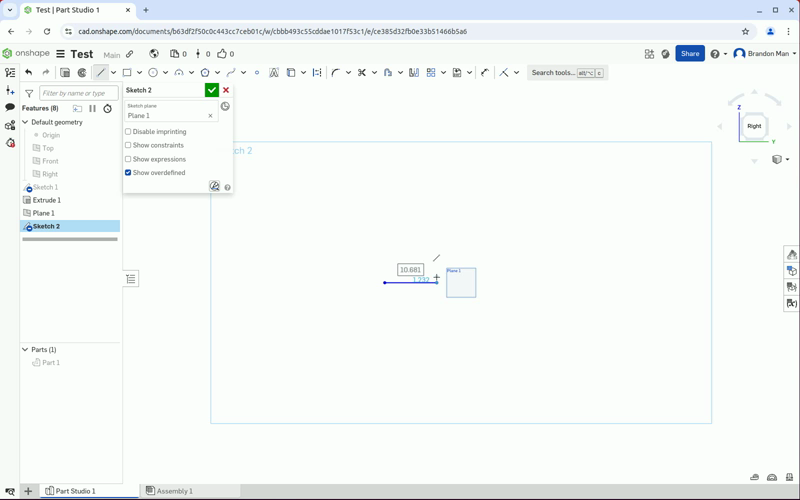
scroll(6)
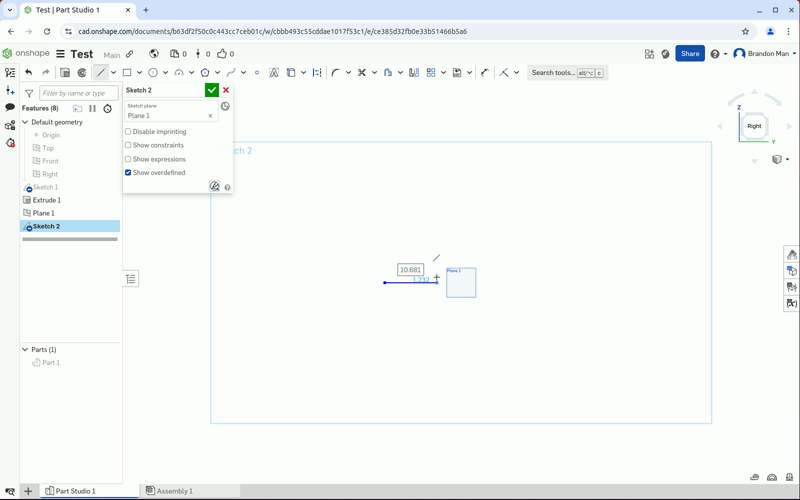
scroll(6)
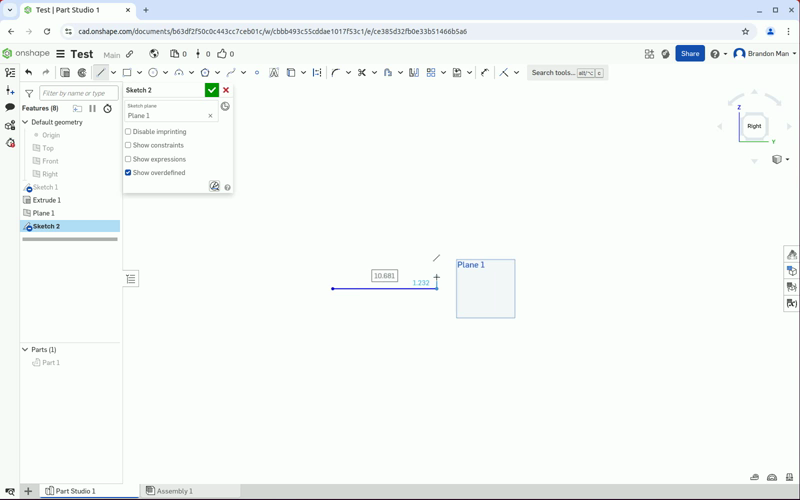
scroll(6)
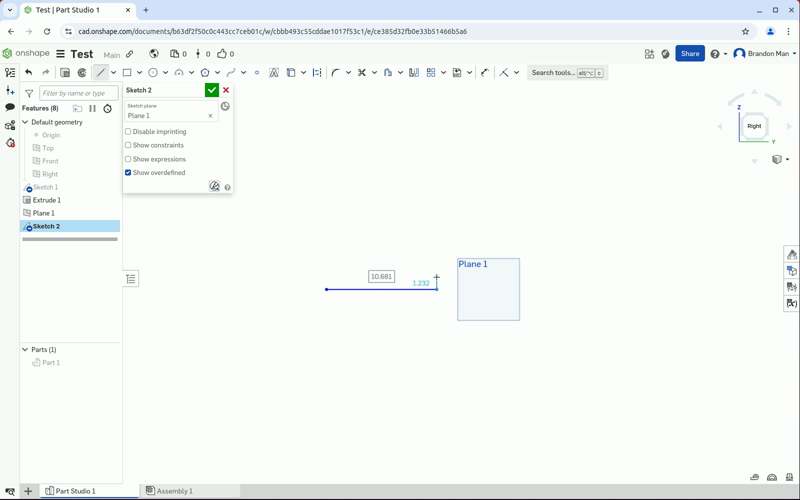
scroll(6)
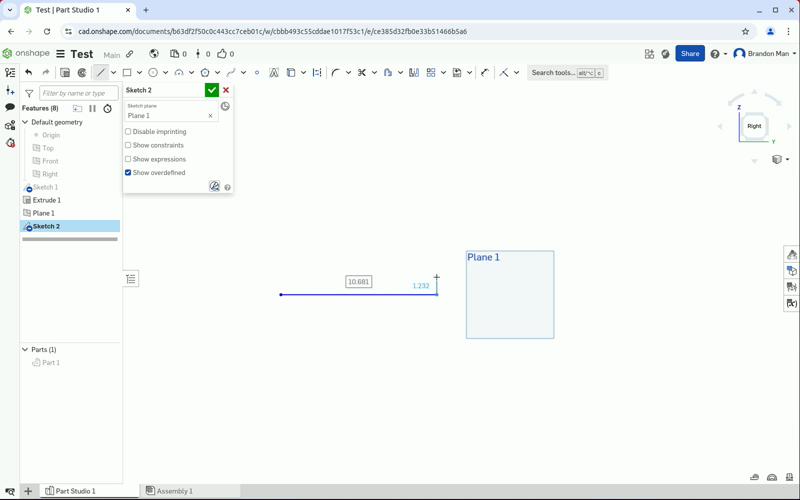
scroll(6)
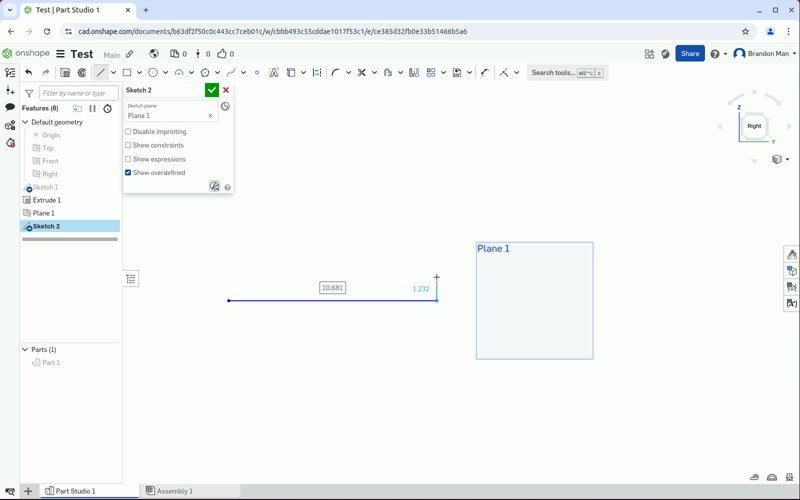
scroll(6)
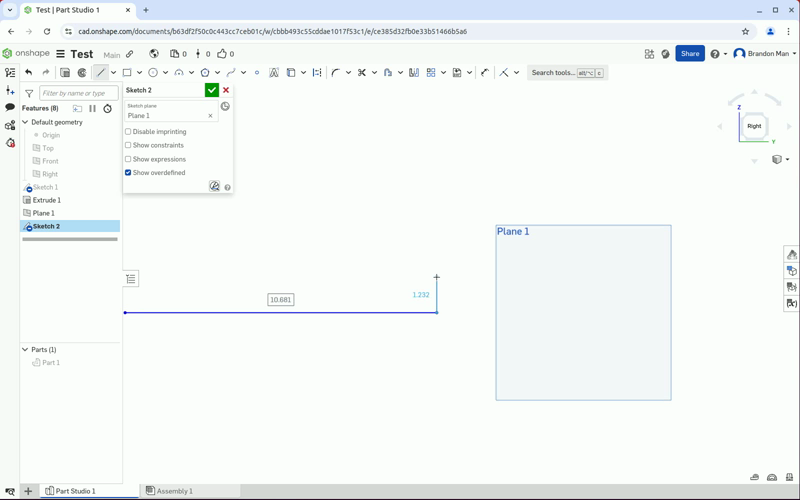
scroll(6)
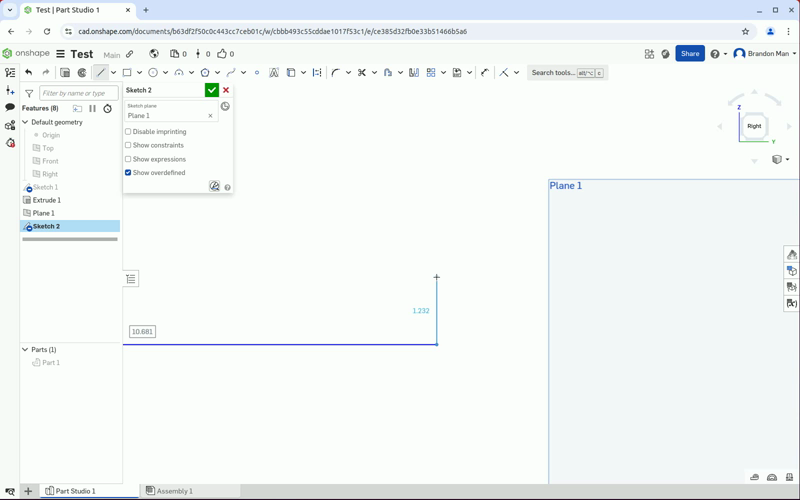
click(436, 276)
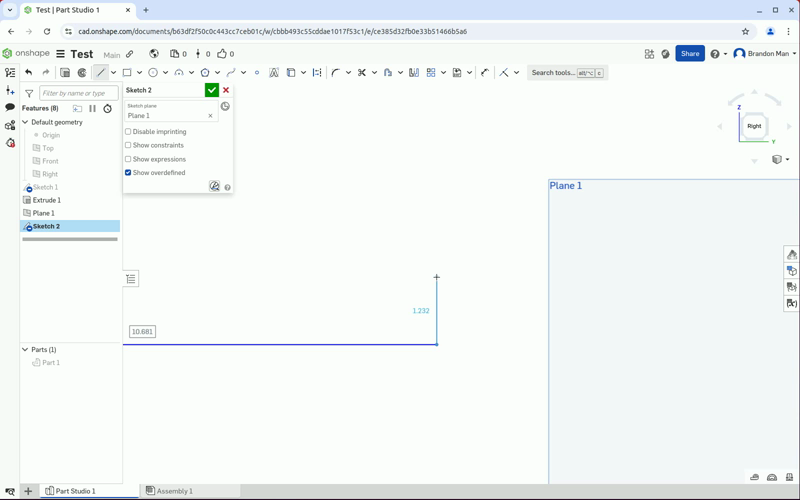
scroll(-6)
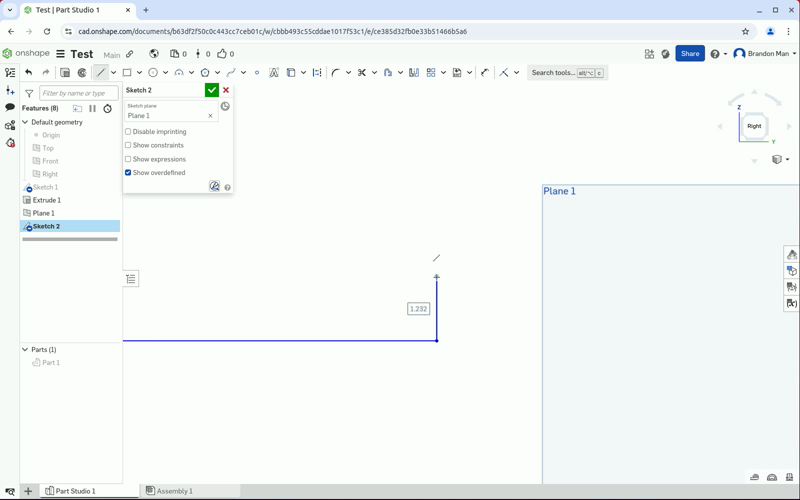
scroll(-6)
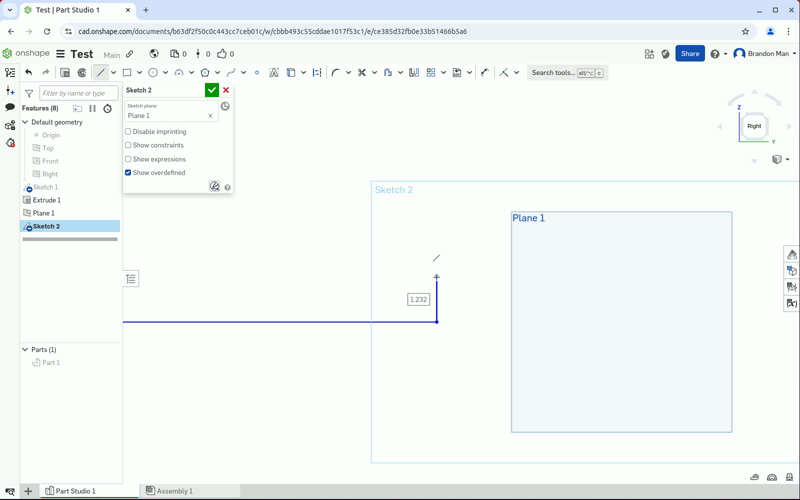
scroll(-6)
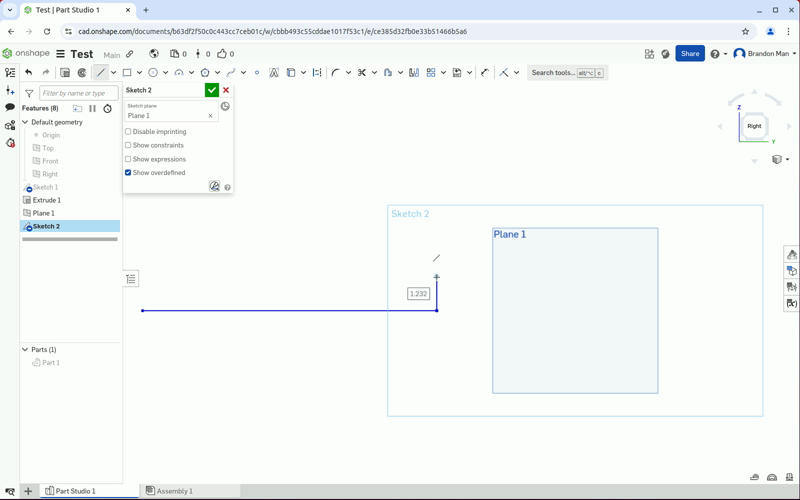
scroll(-6)
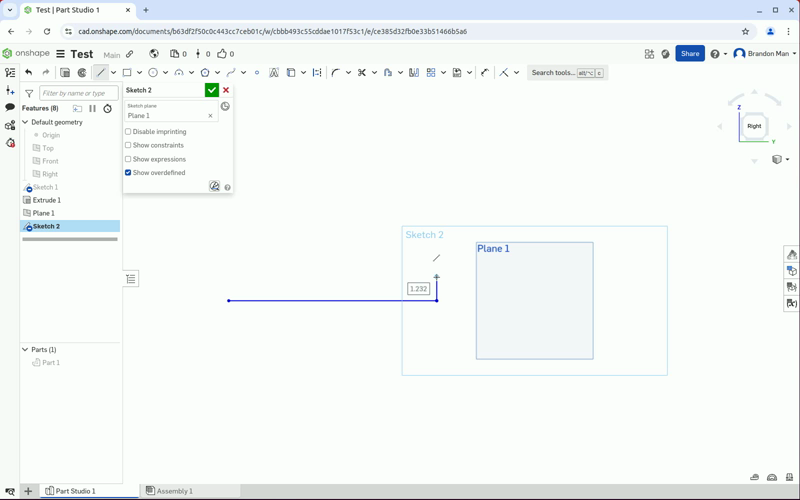
scroll(-6)
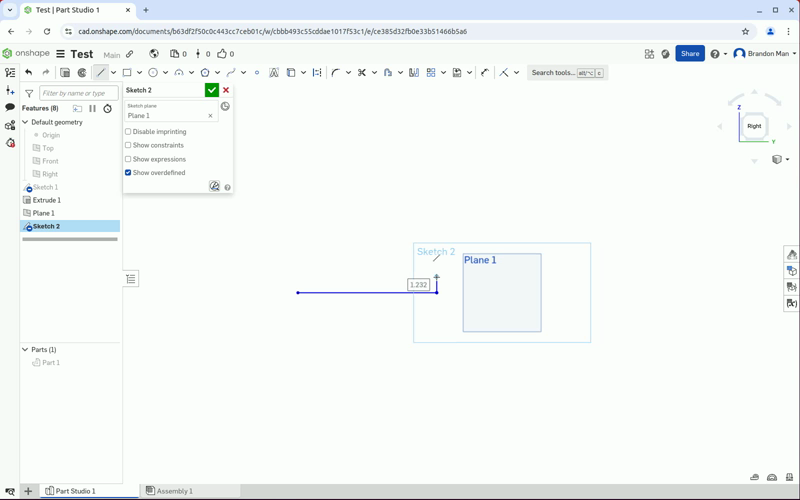
scroll(-6)
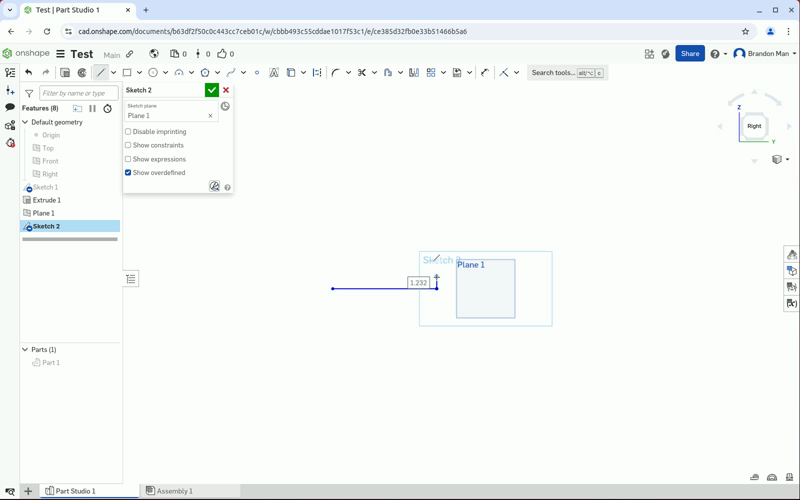
scroll(-6)
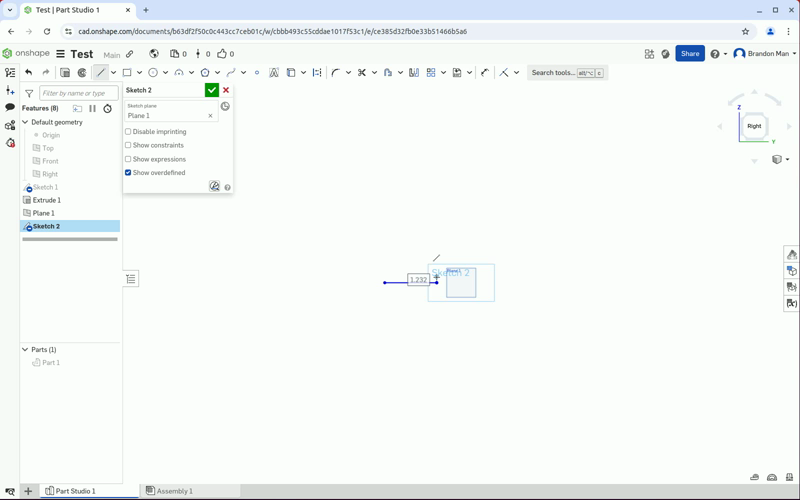
key_up(shift)
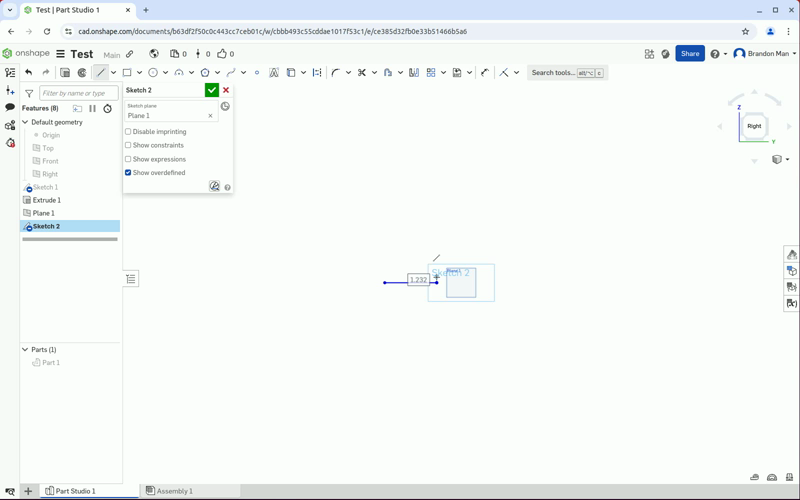
key_down(shift)
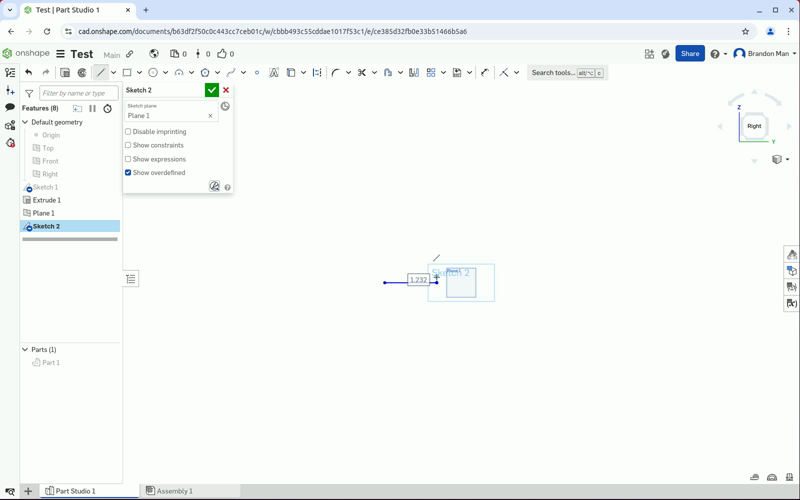
mouse_move(466, 276)
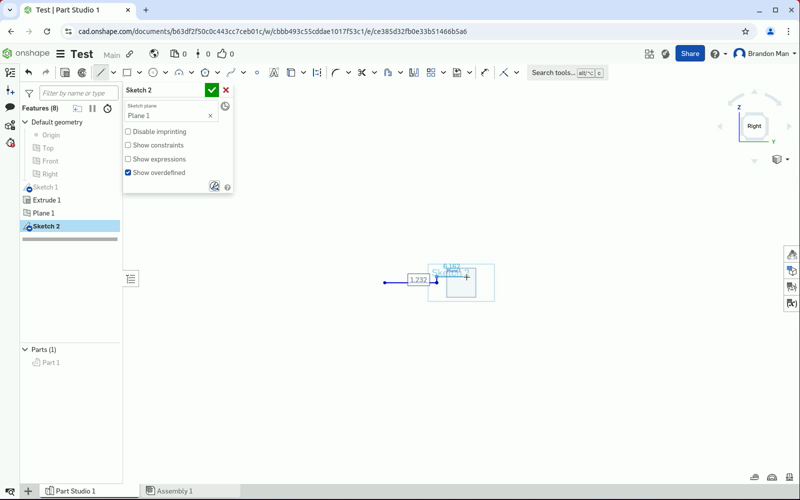
mouse_move(384, 276)
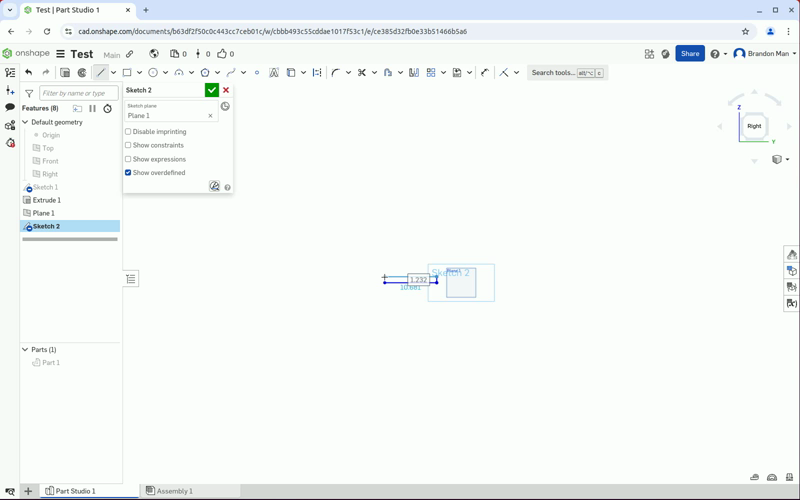
click(384, 276)
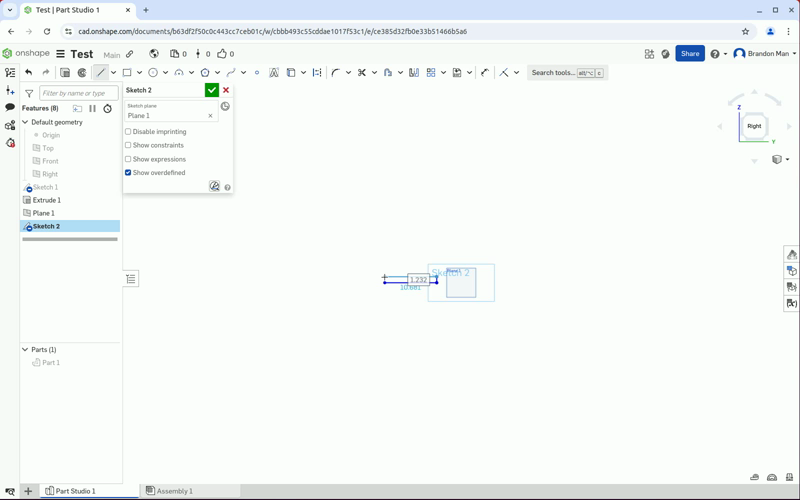
key_up(shift)
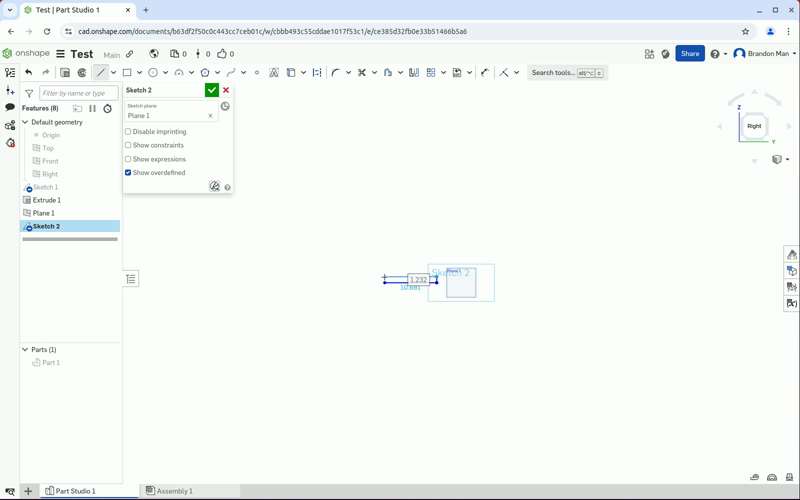
mouse_move(414, 276)
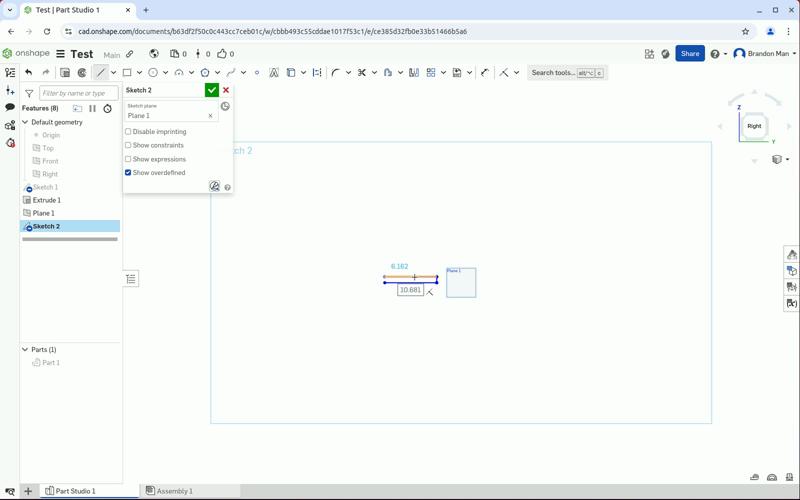
key_down(shift)
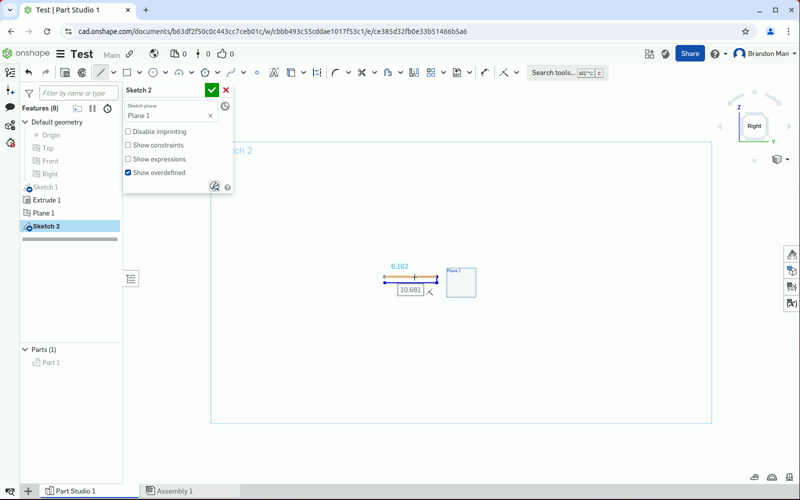
mouse_move(384, 282)
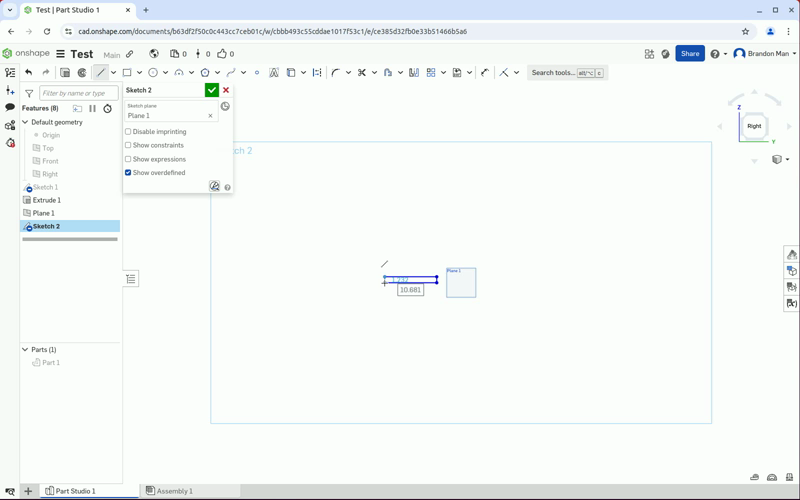
scroll(6)
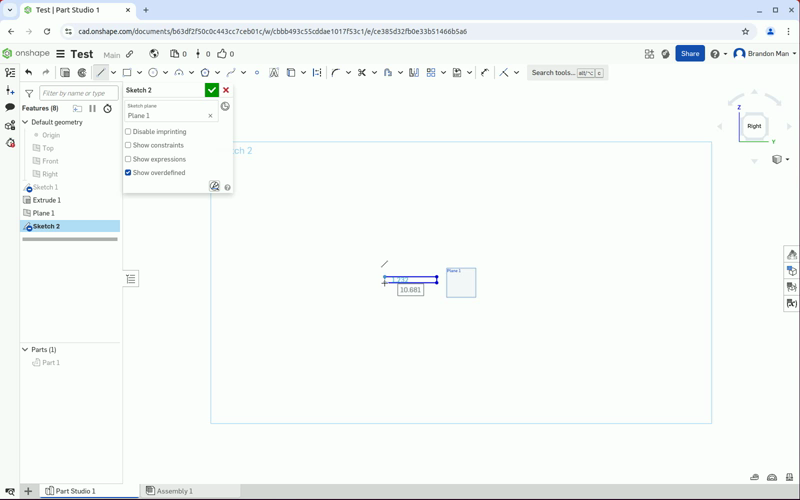
scroll(6)
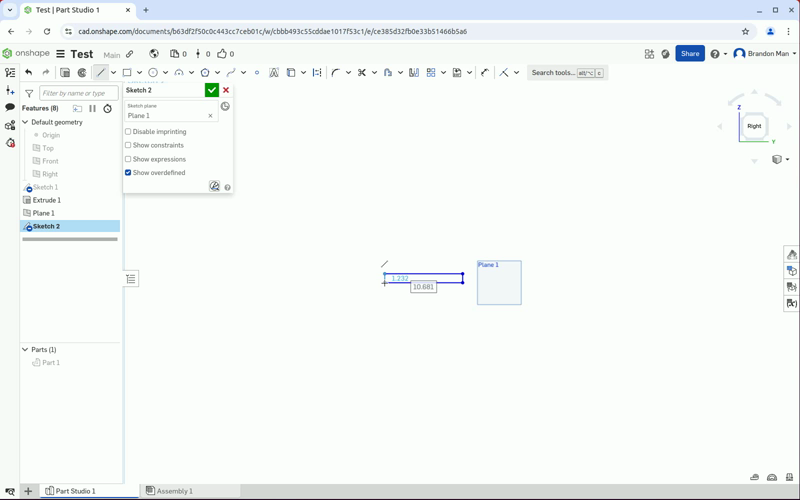
scroll(6)
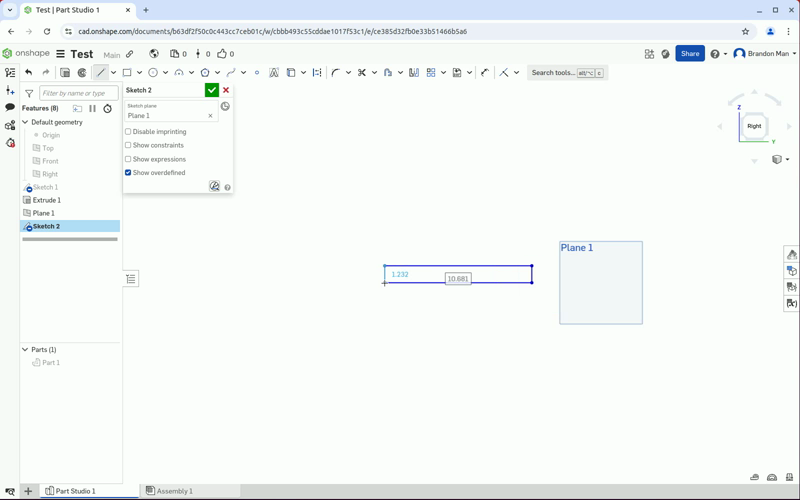
scroll(6)
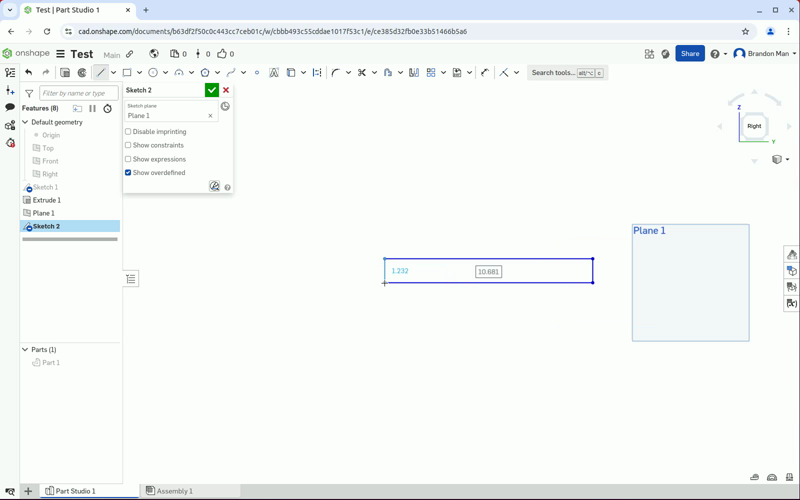
scroll(6)
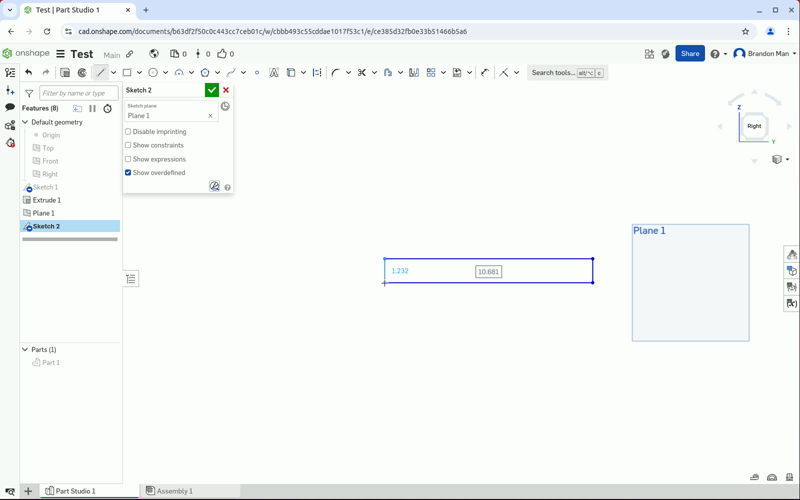
scroll(6)
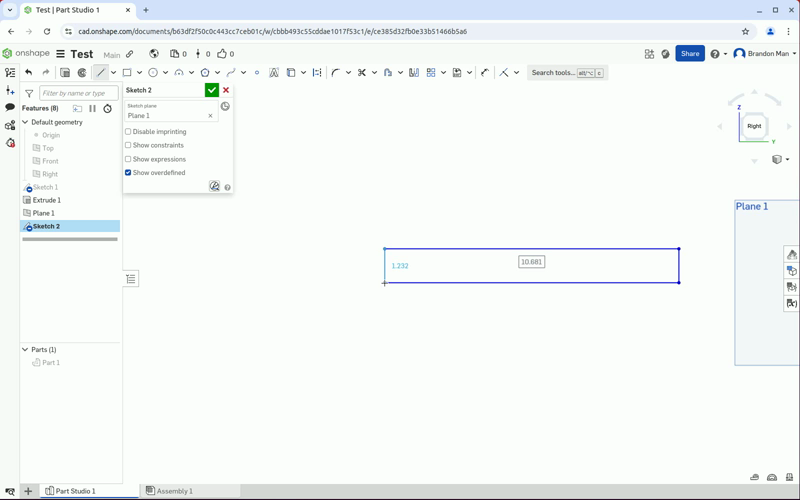
scroll(6)
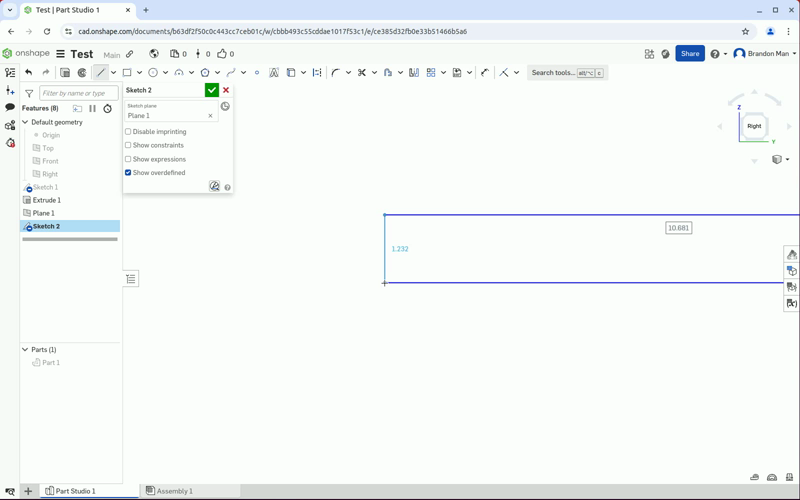
key_up(shift)
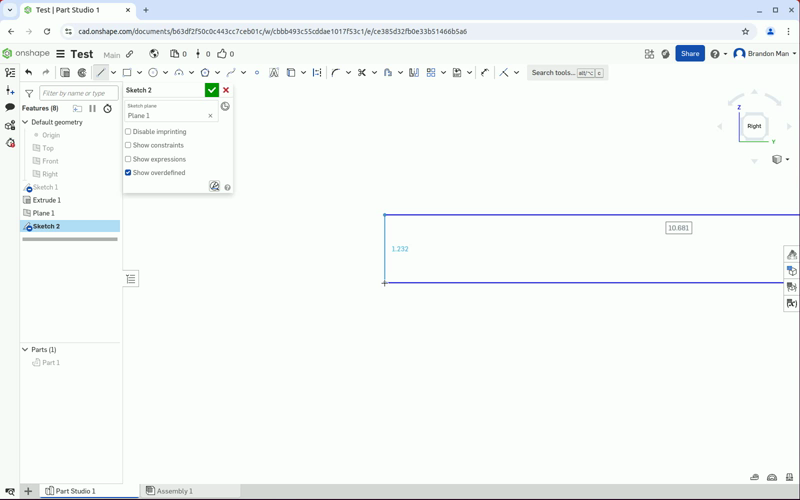
click(384, 282)
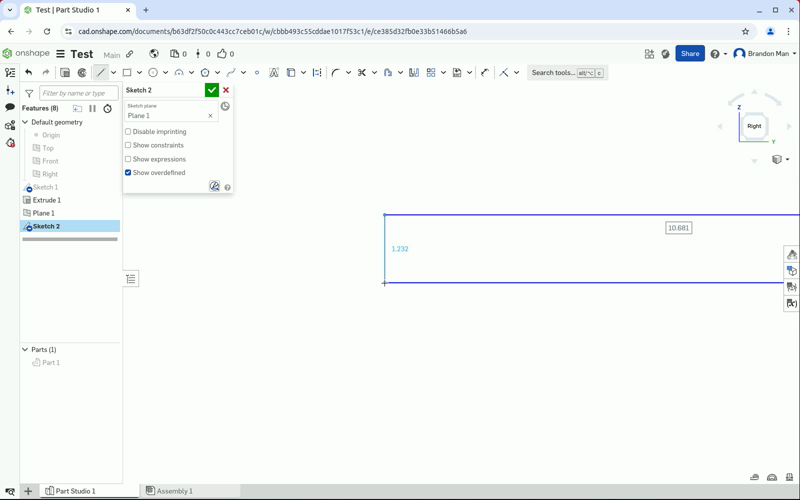
scroll(-6)
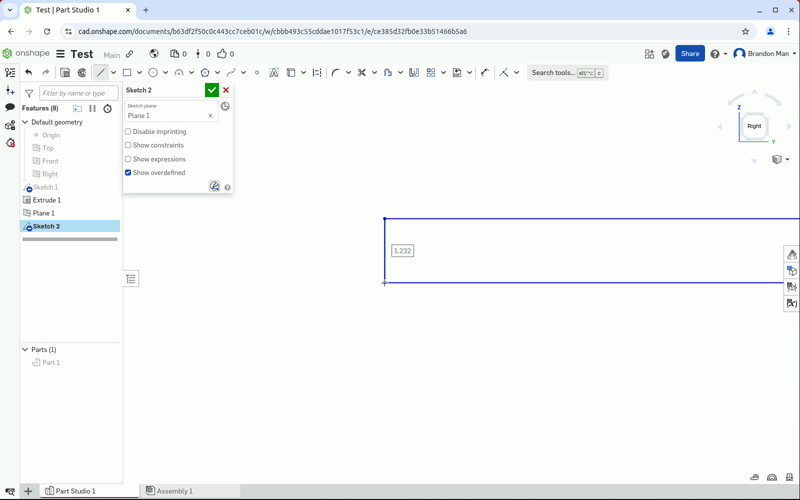
scroll(-6)
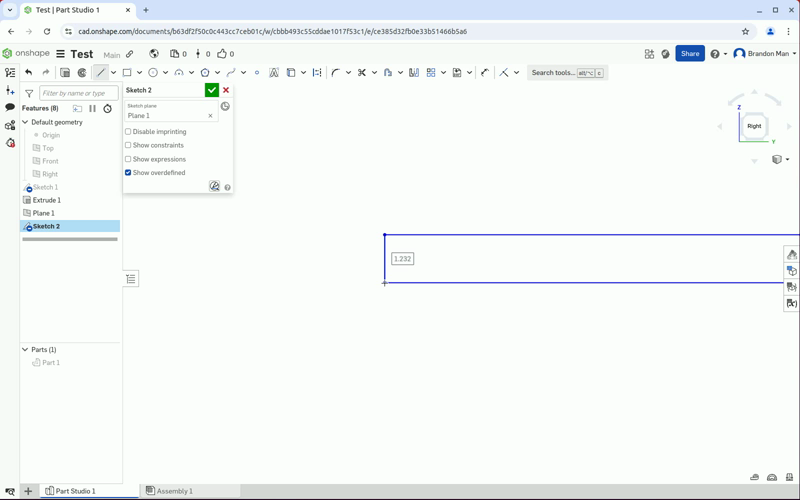
scroll(-6)
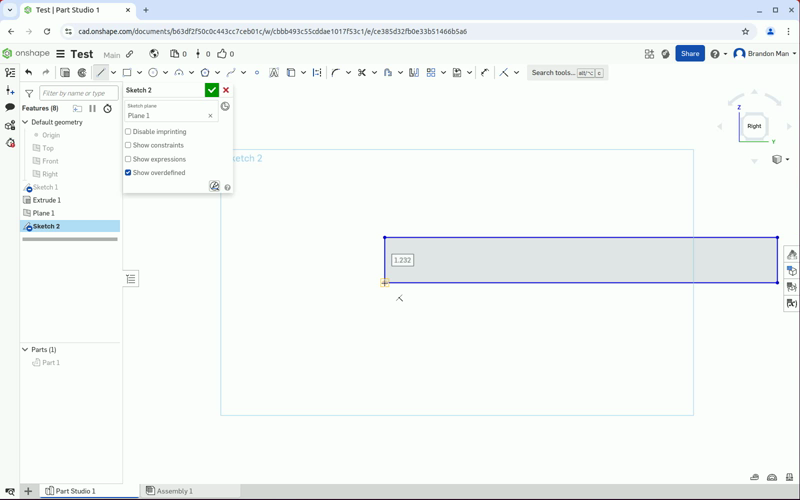
scroll(-6)
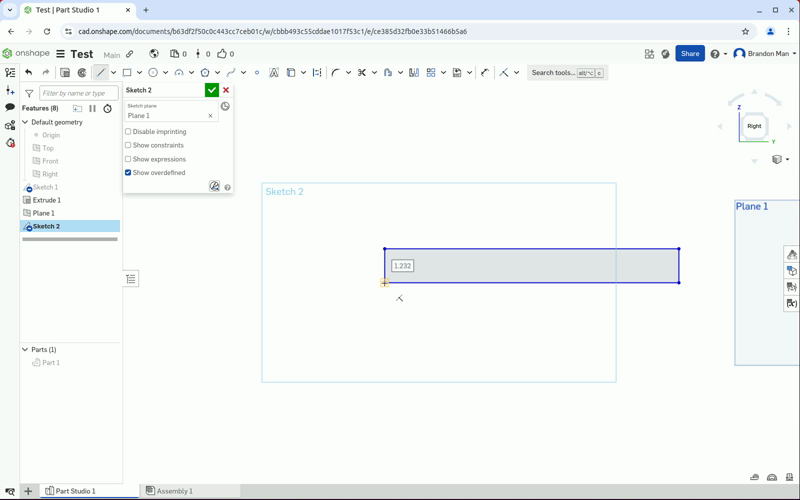
scroll(-6)
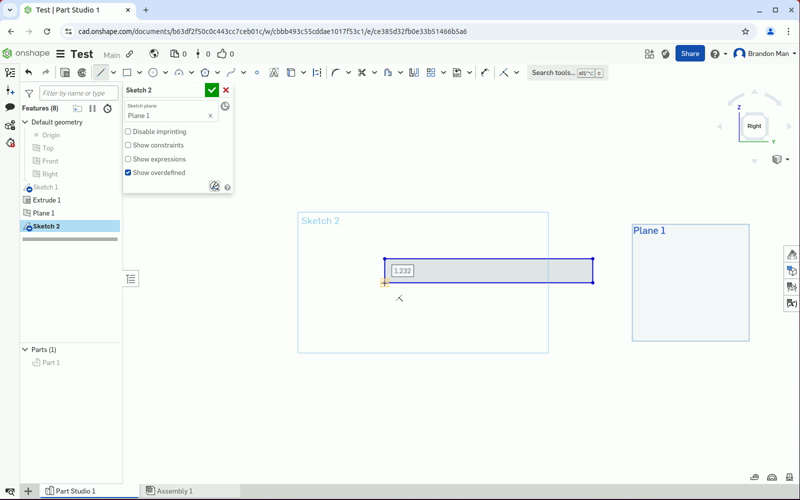
scroll(-6)
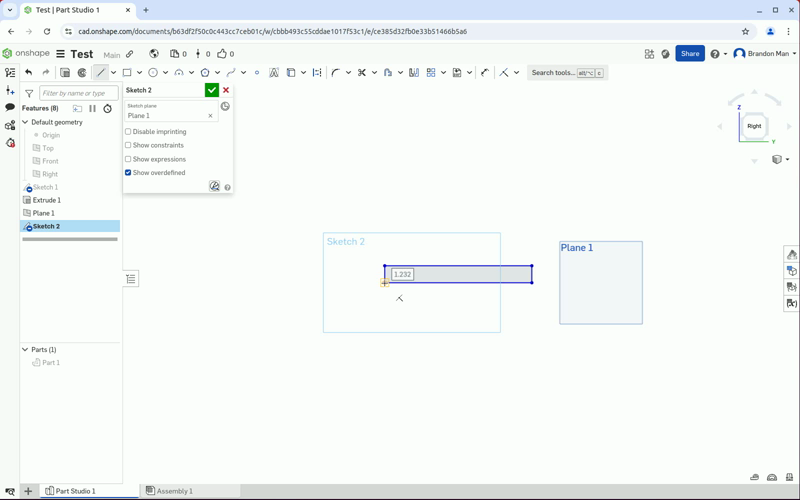
scroll(-6)
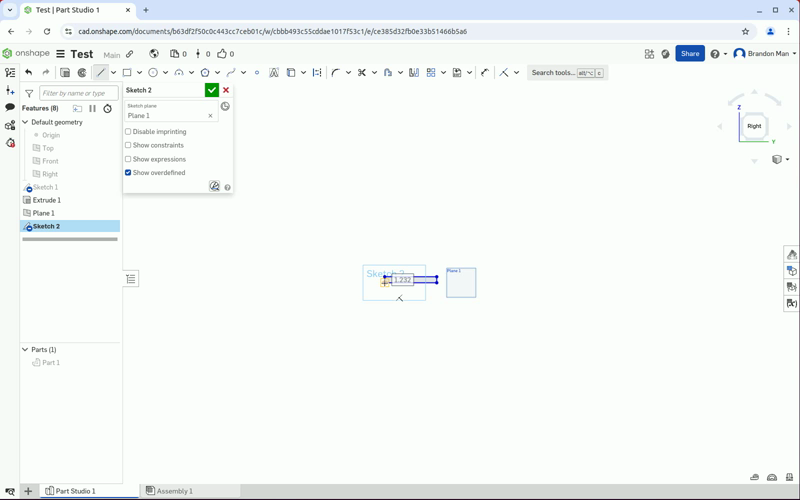
key(esc)
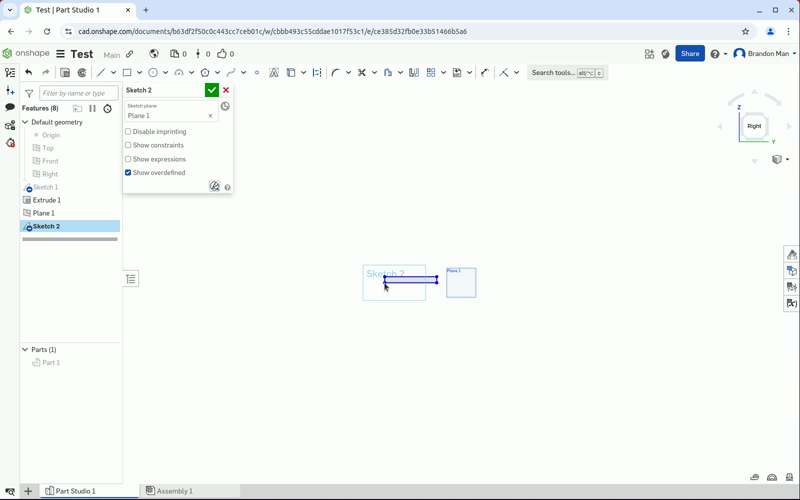
mouse_move(400, 279)
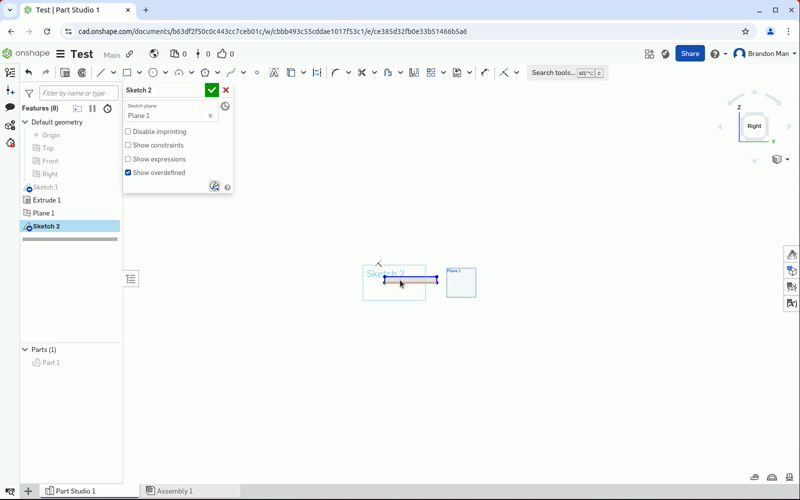
scroll(6)
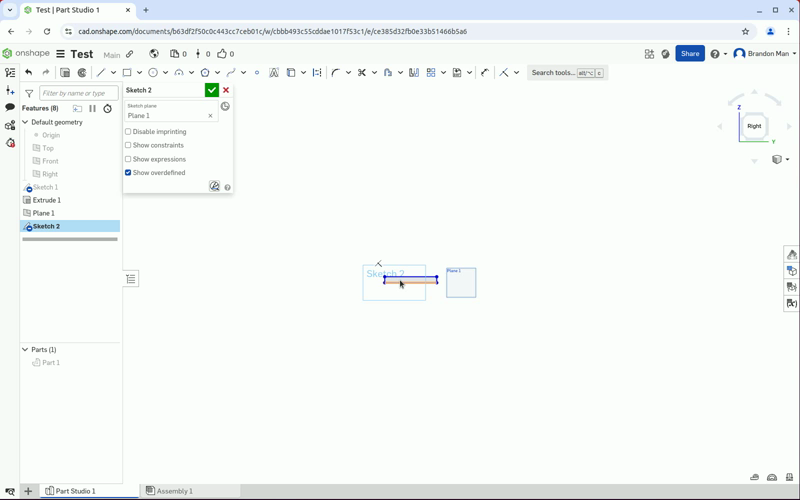
scroll(6)
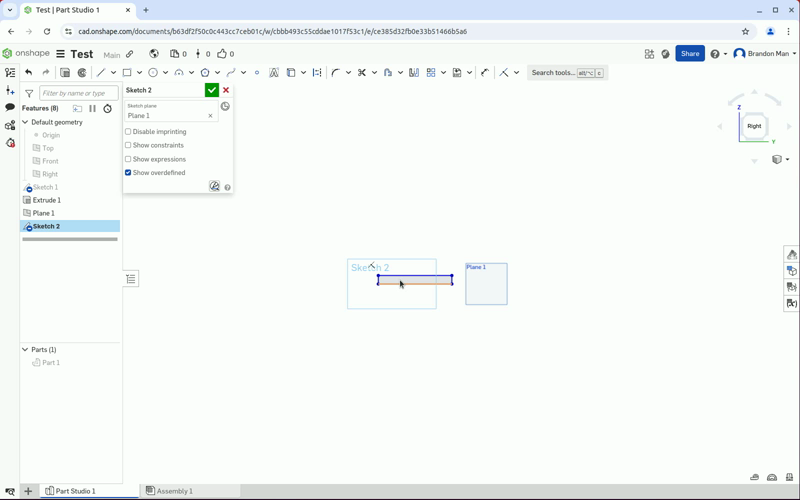
scroll(6)
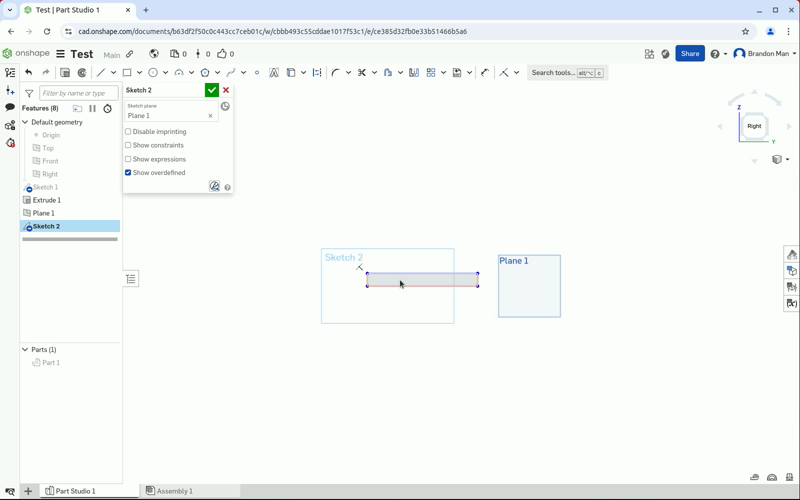
scroll(6)
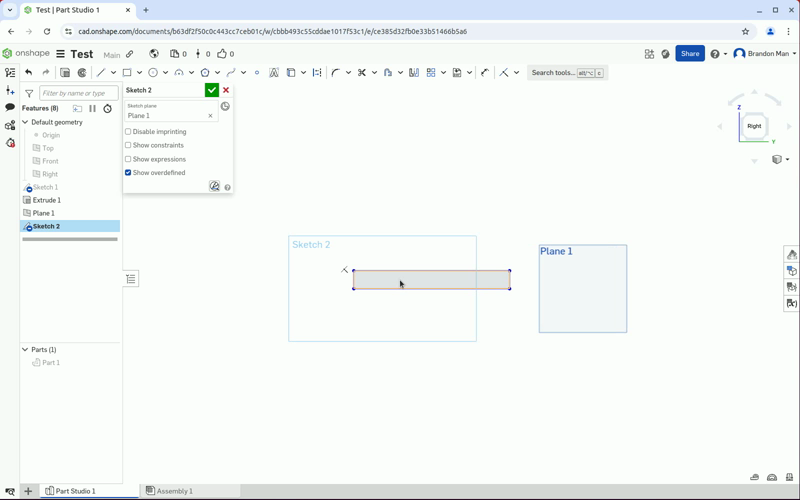
scroll(6)
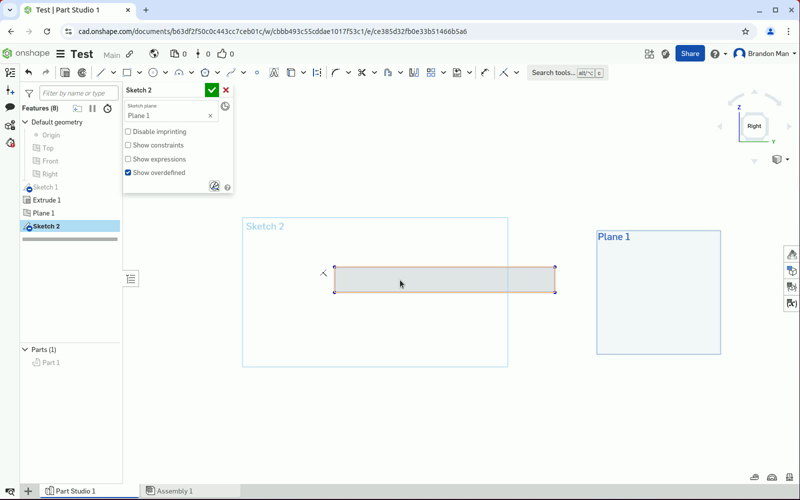
scroll(6)
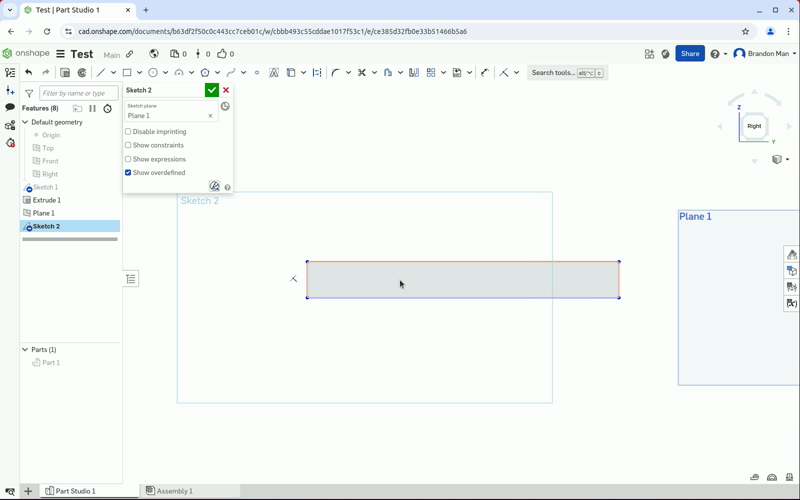
scroll(6)
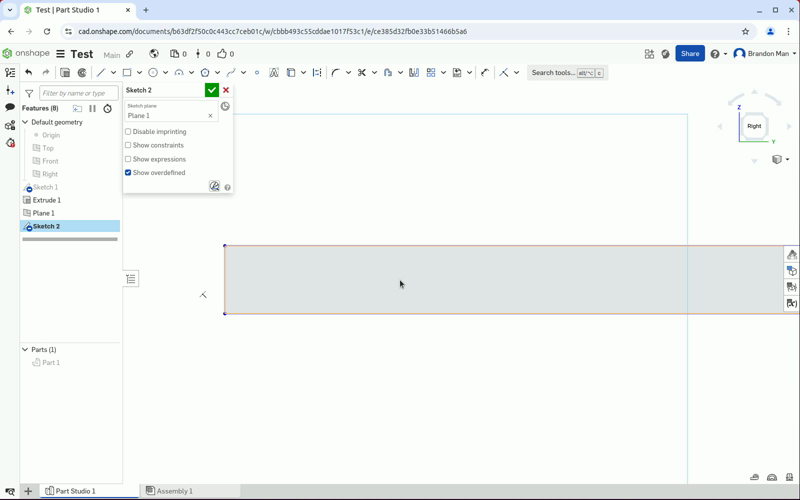
click(400, 279)
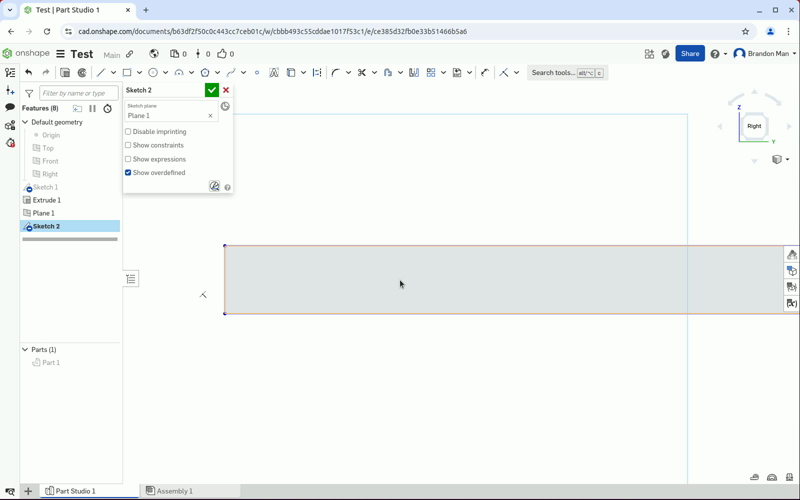
scroll(-6)
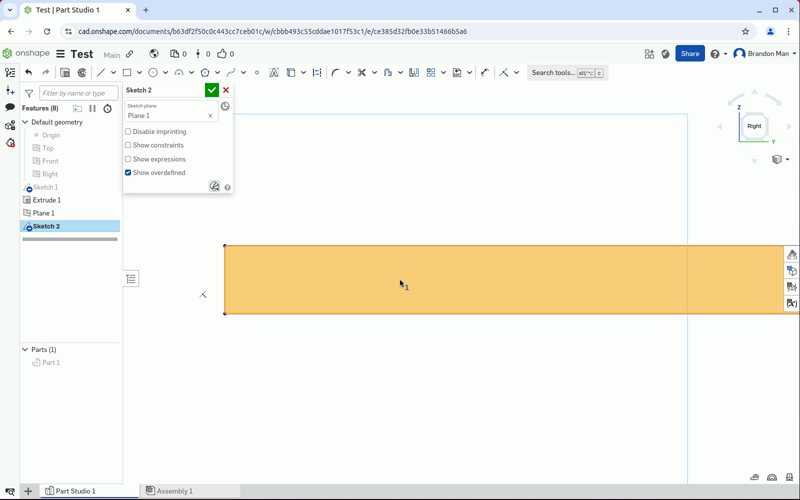
scroll(-6)
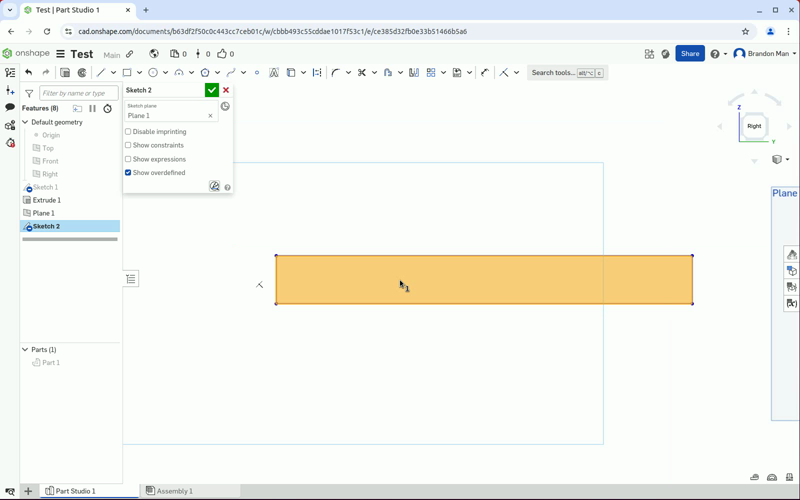
scroll(-6)
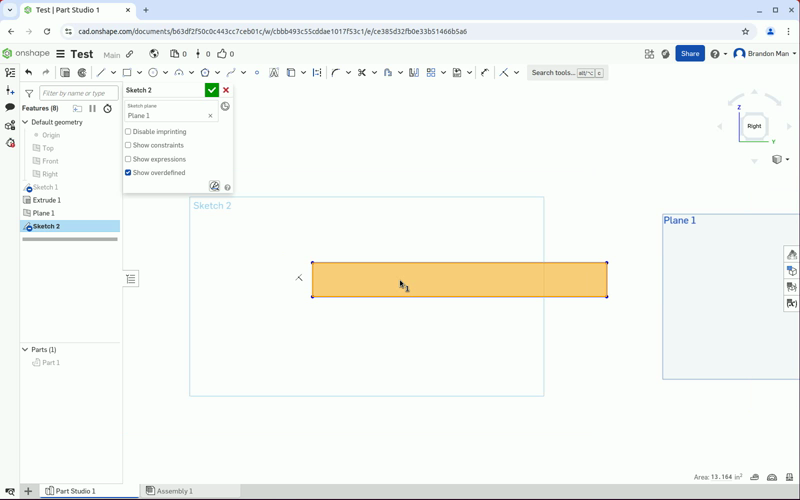
scroll(-6)
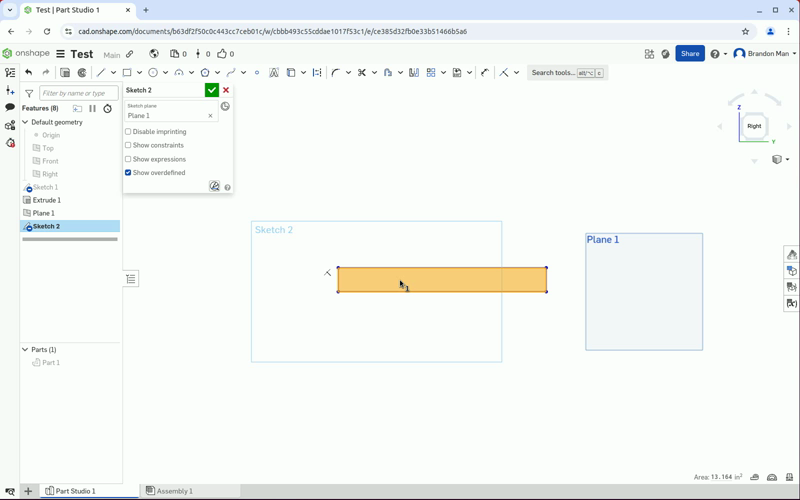
scroll(-6)
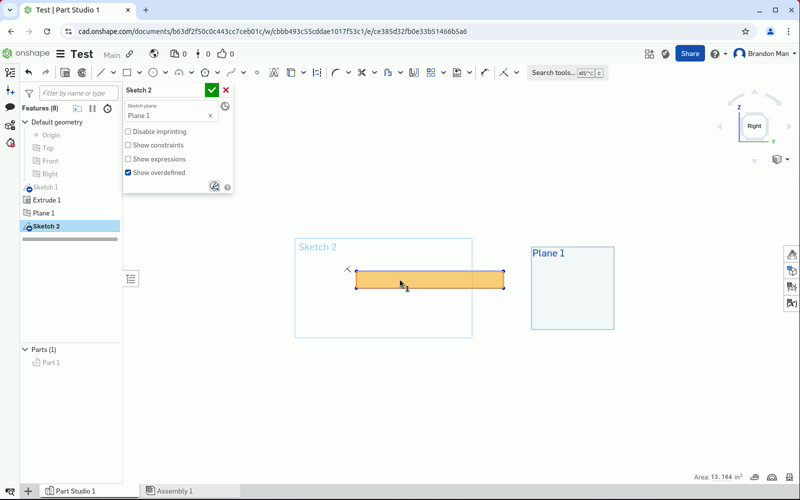
scroll(-6)
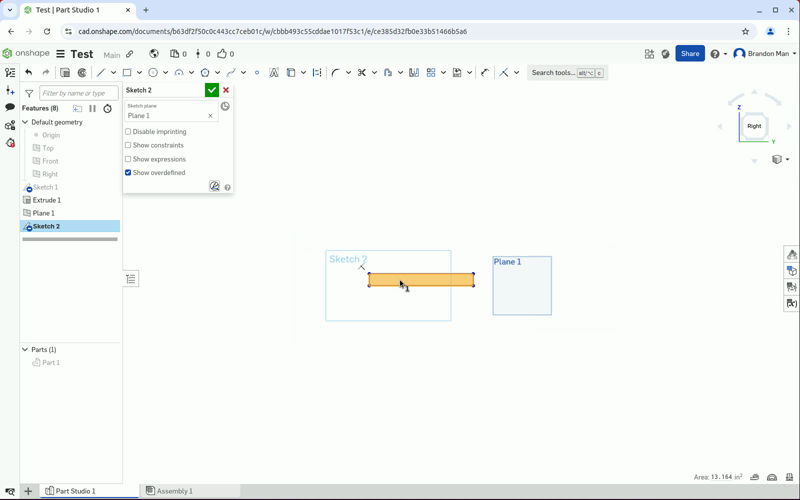
scroll(-6)
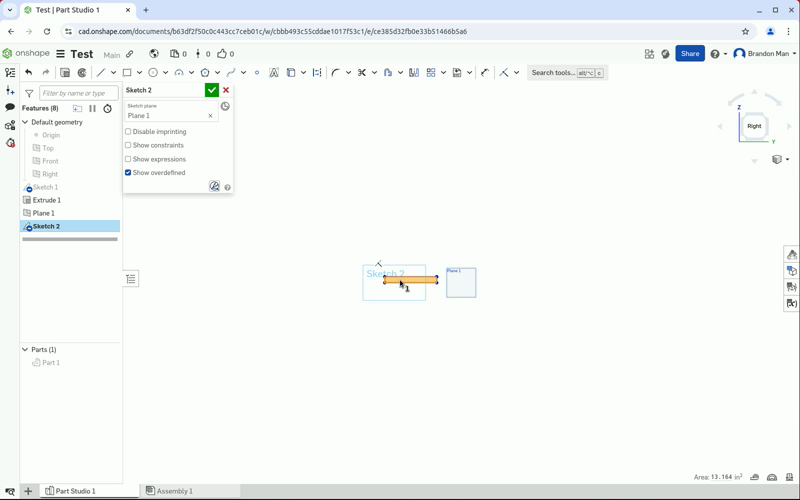
mouse_move(73, 352)
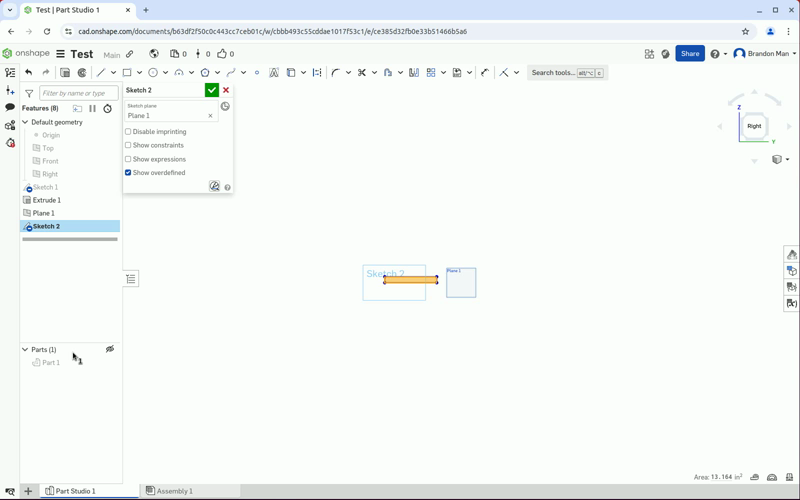
key(shift+y)
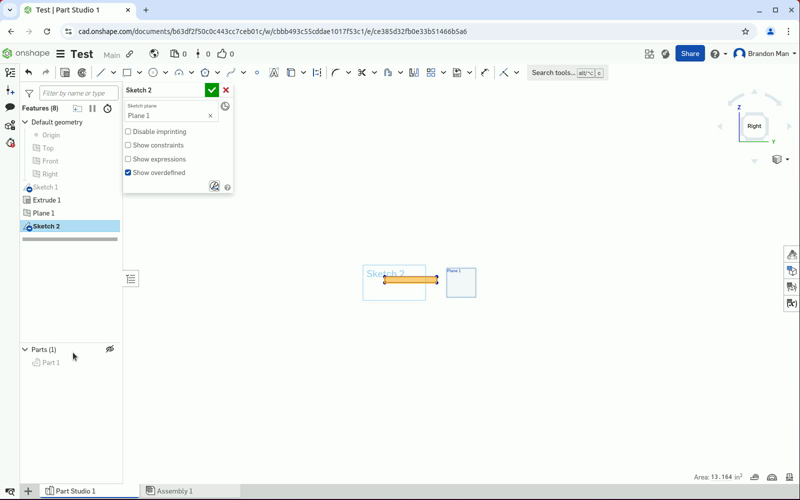
key(shift+e)
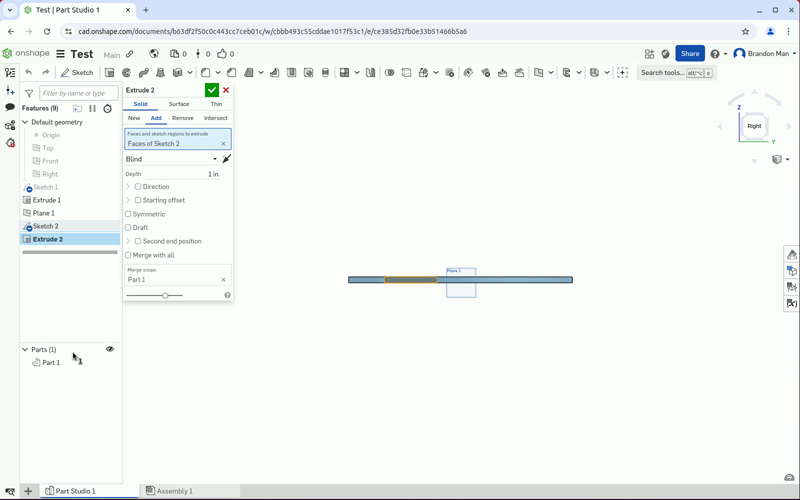
mouse_move(143, 106)
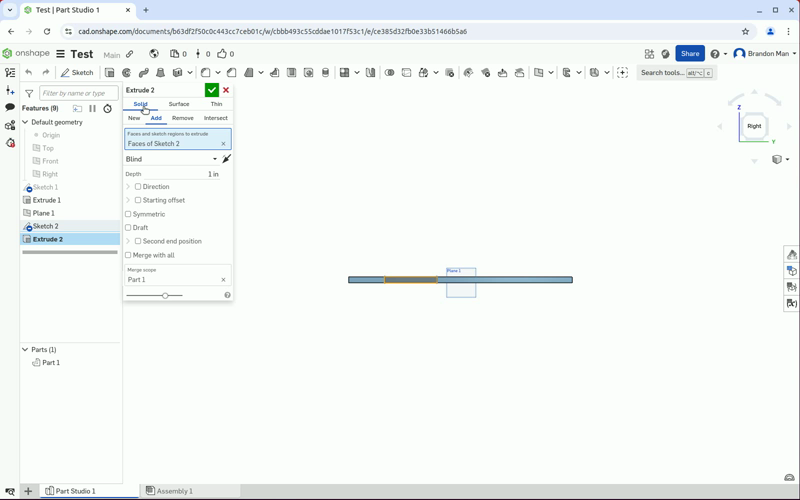
click(143, 106)
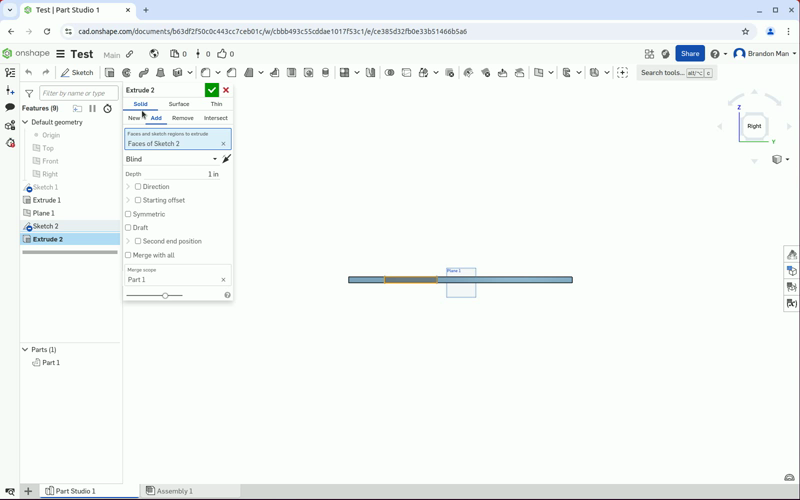
mouse_move(137, 120)
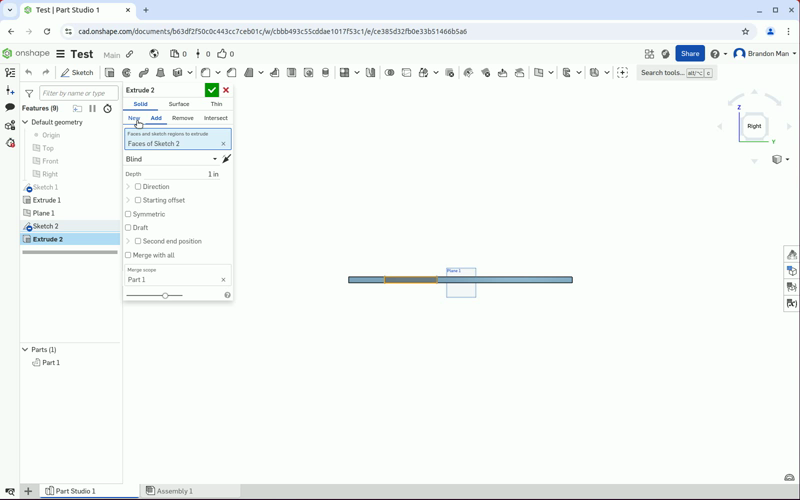
click(137, 120)
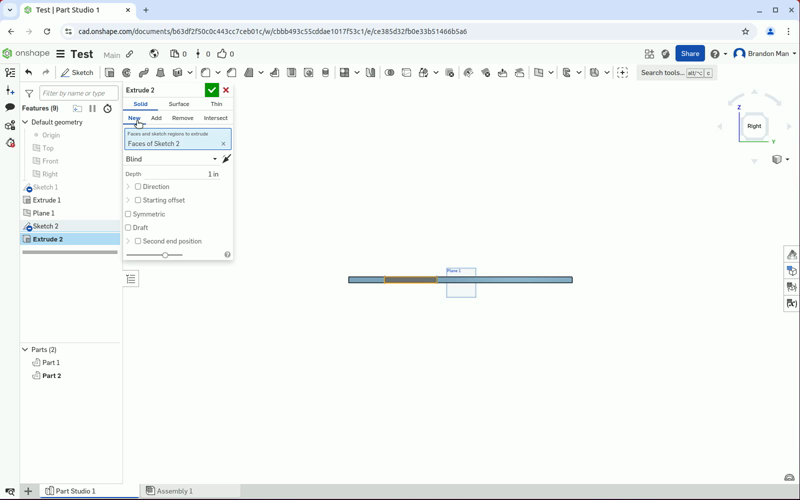
key(tab, 4)
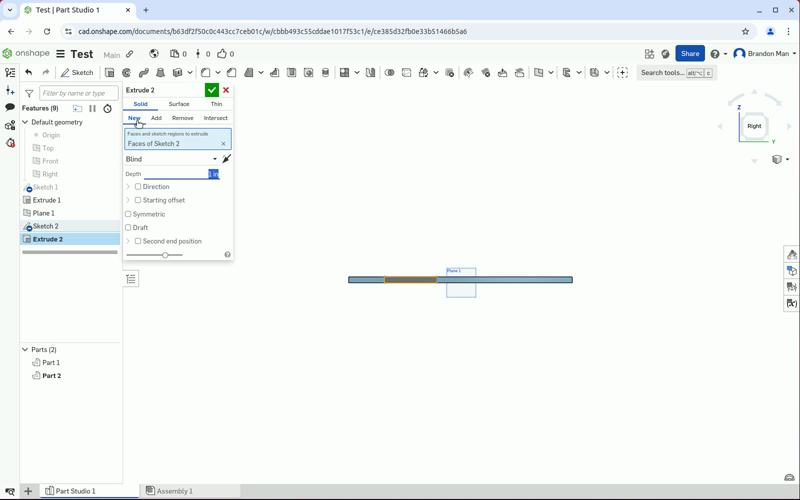
text(1.204)
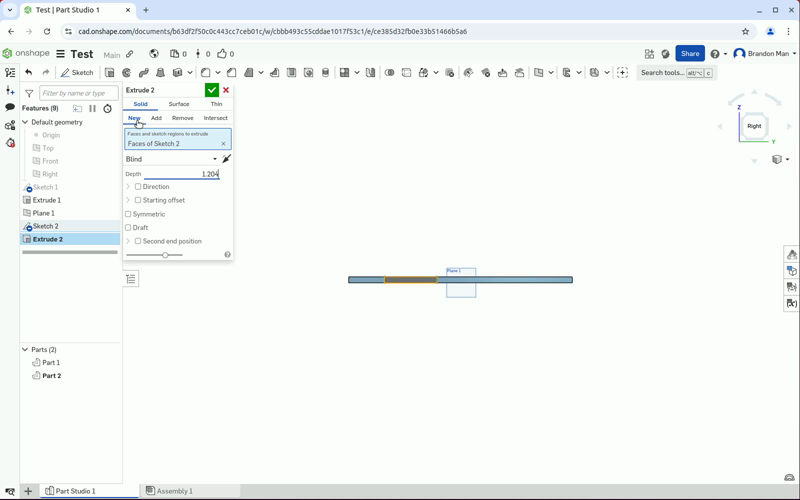
key(enter)
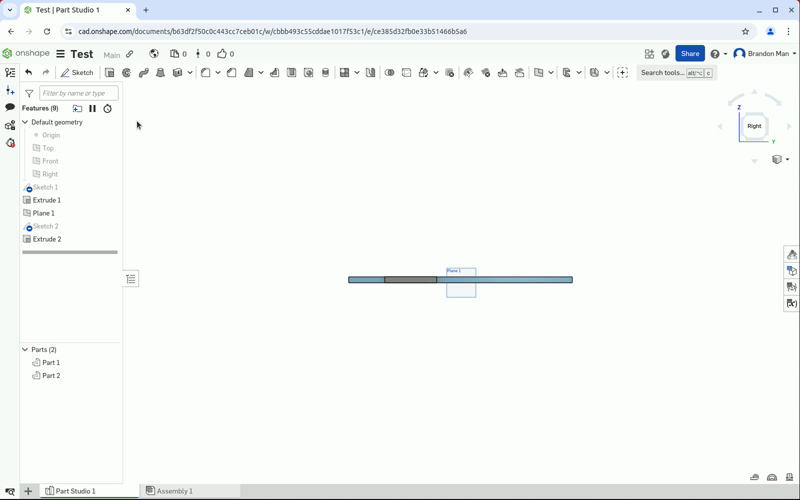
key(shift+h)
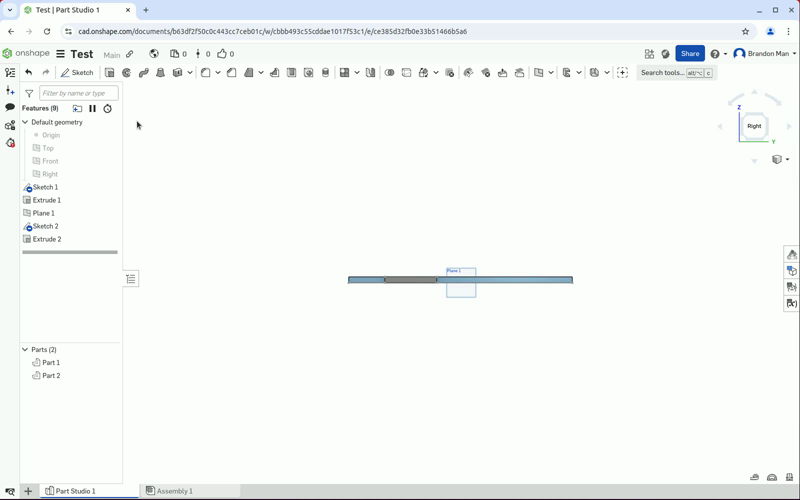
key(shift+h)
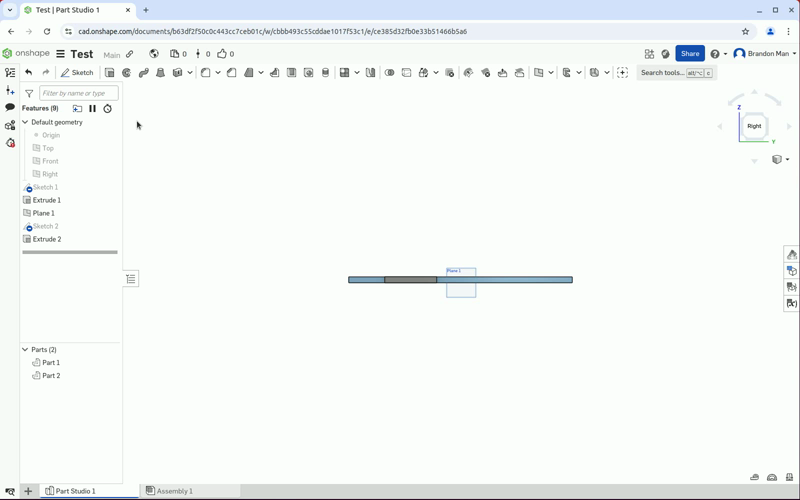
mouse_move(73, 189)
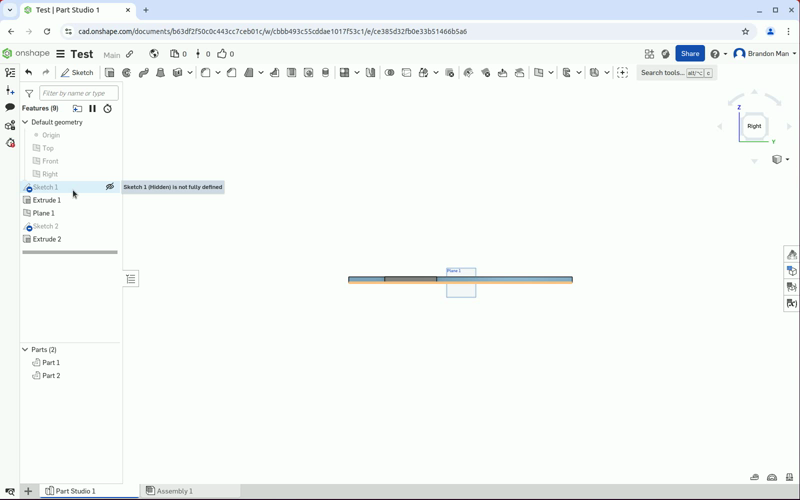
click(73, 189)
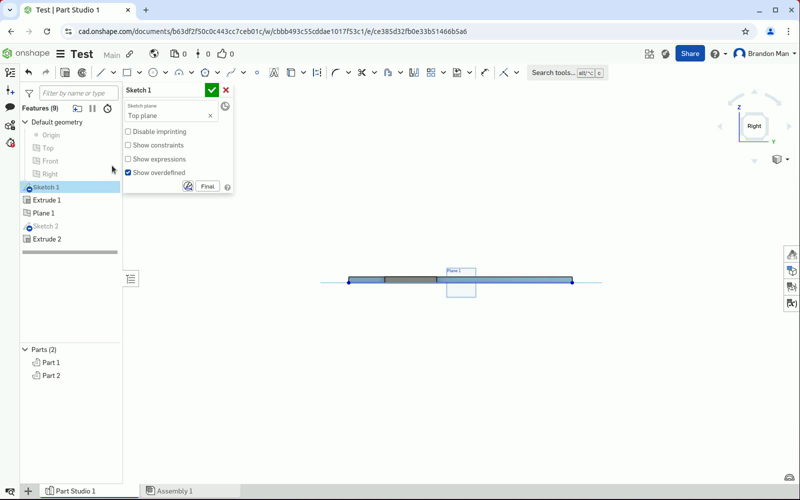
mouse_move(229, 92)
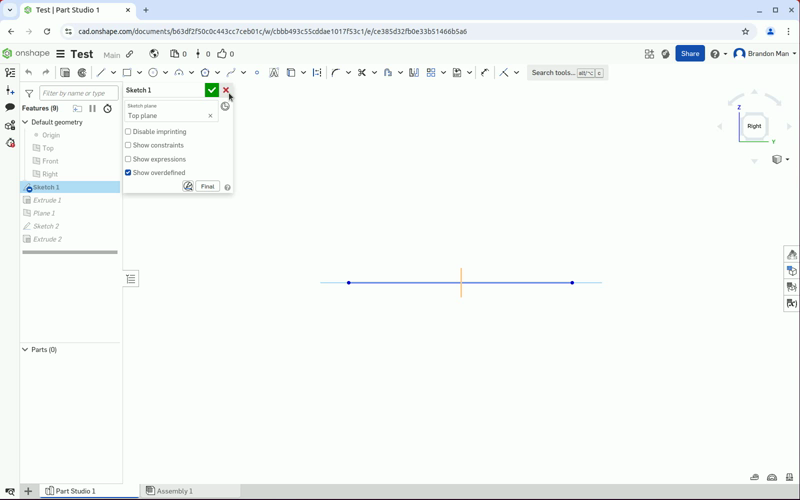
click(229, 92)
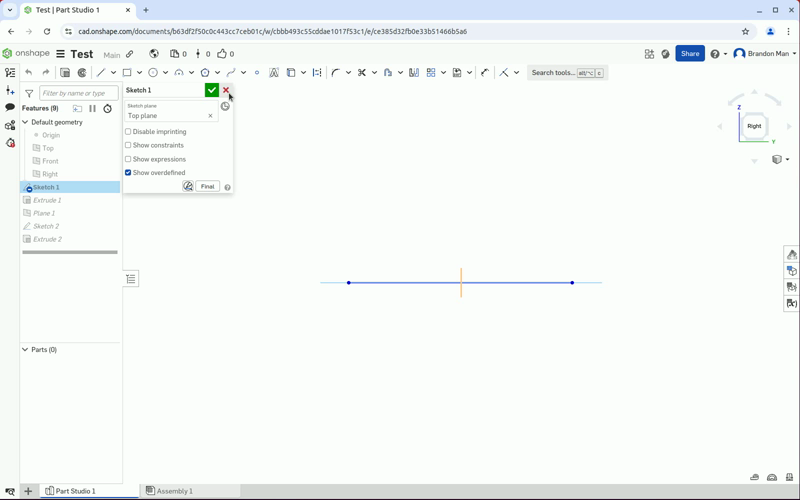
key(shift+s)
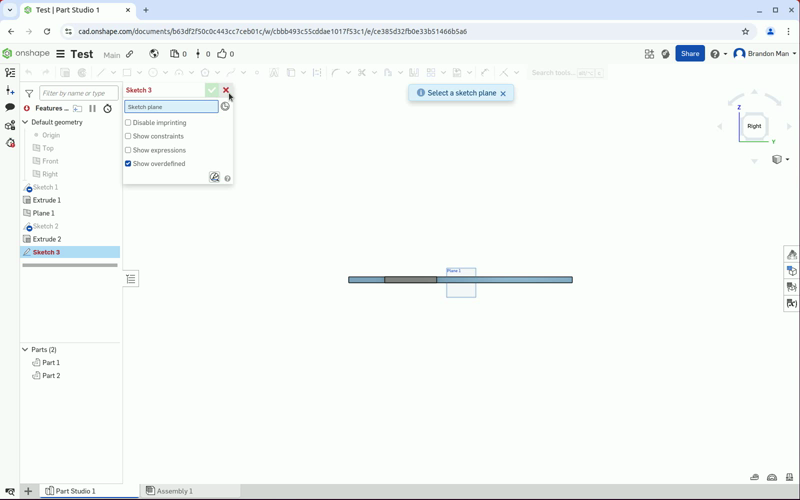
mouse_move(73, 215)
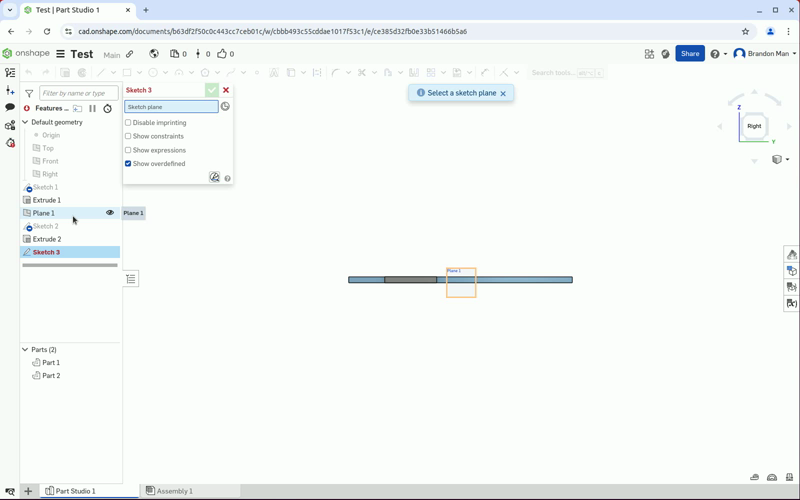
click(73, 215)
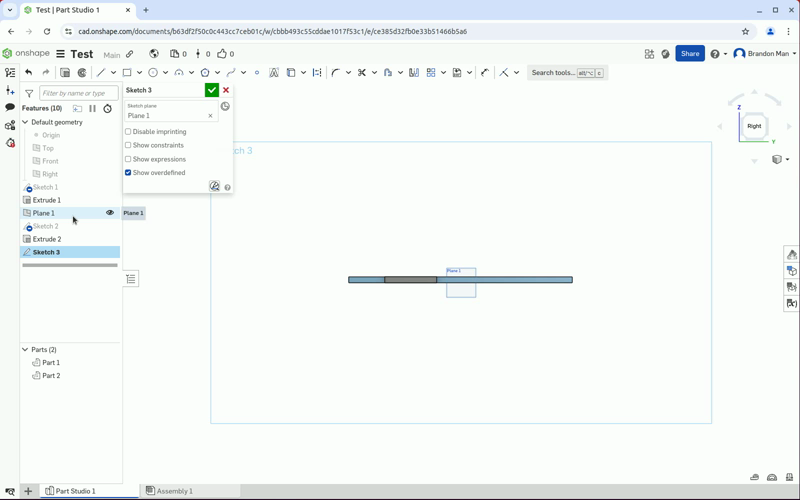
mouse_move(73, 352)
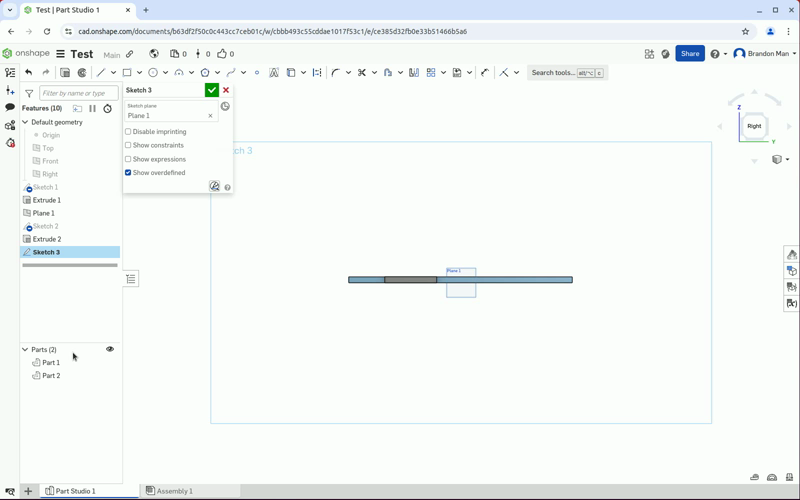
key(y)
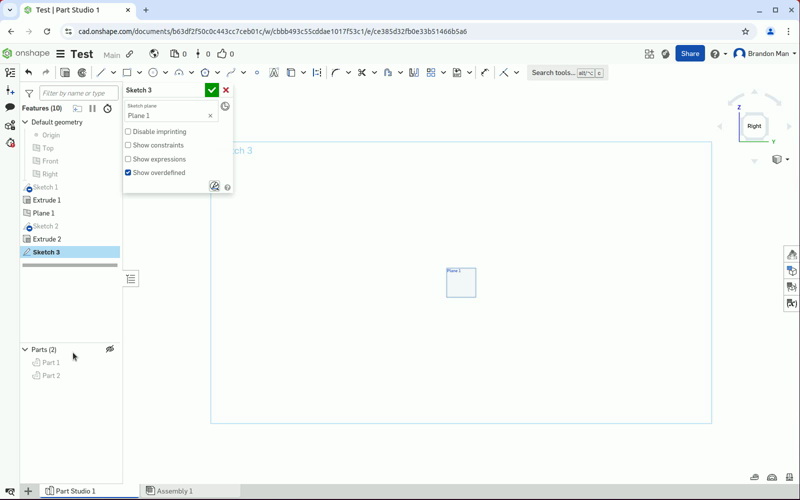
key(l)
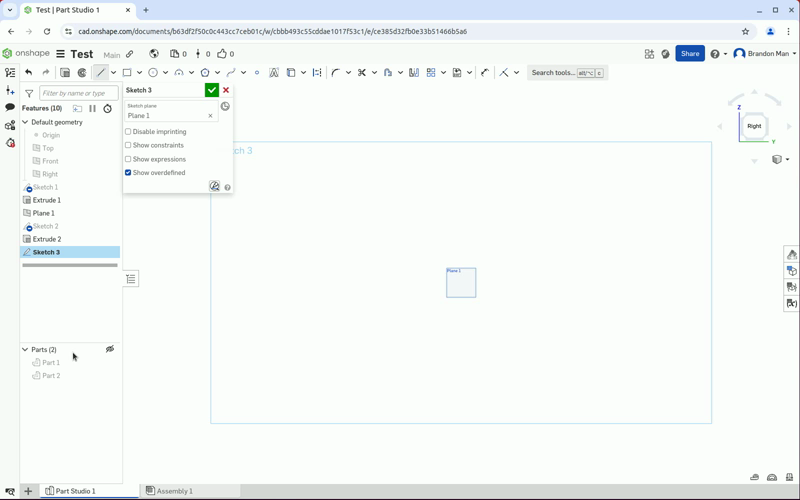
key_down(shift)
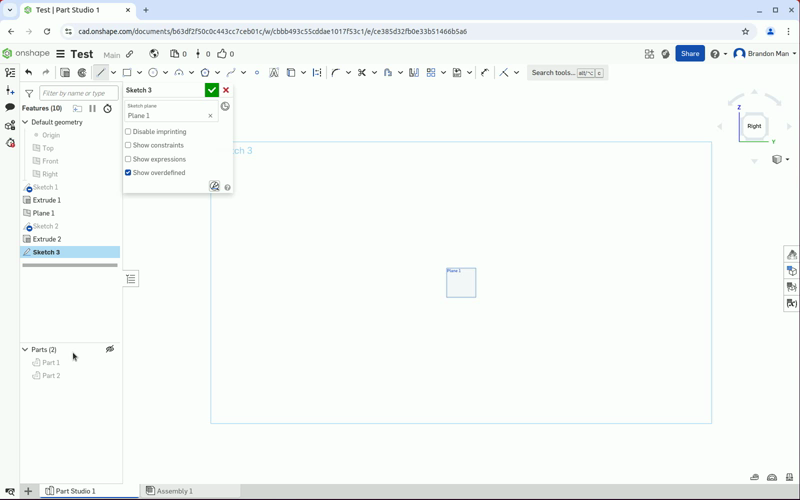
mouse_move(485, 282)
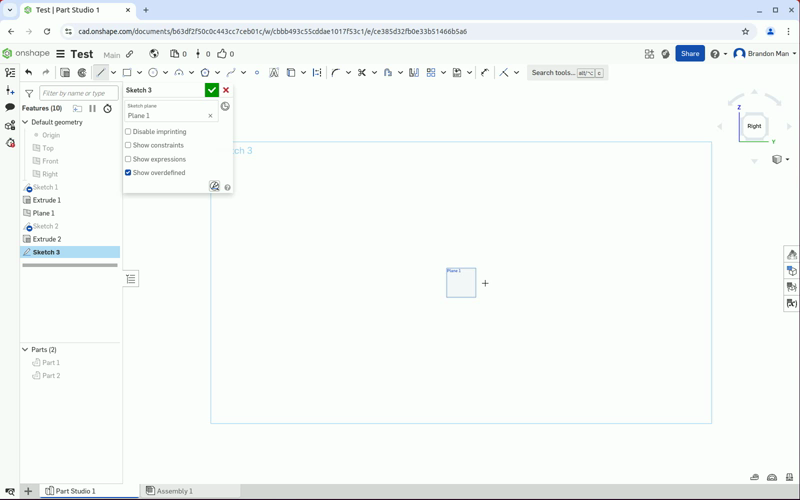
click(485, 282)
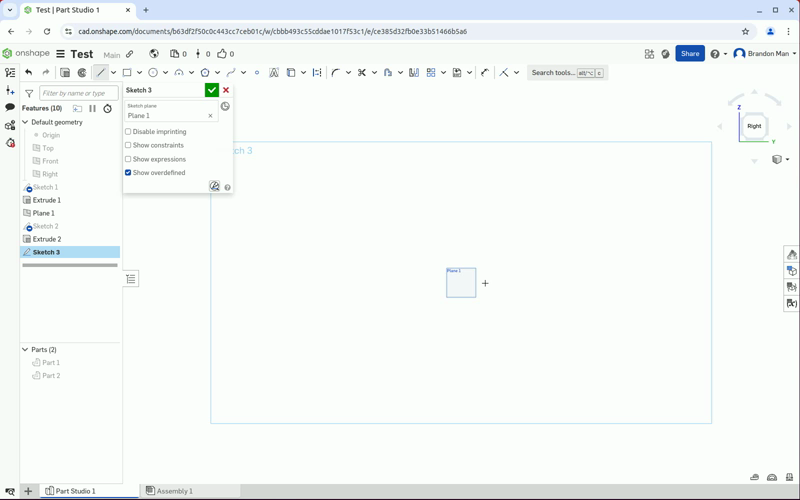
key_up(shift)
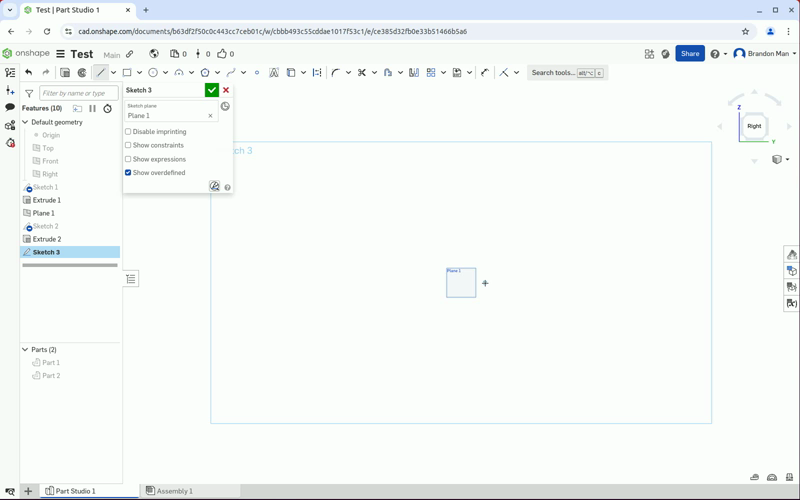
key_down(shift)
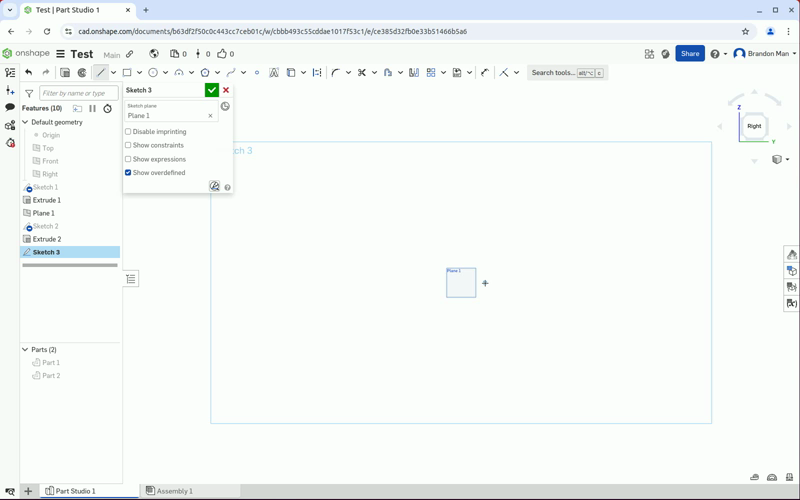
mouse_move(515, 282)
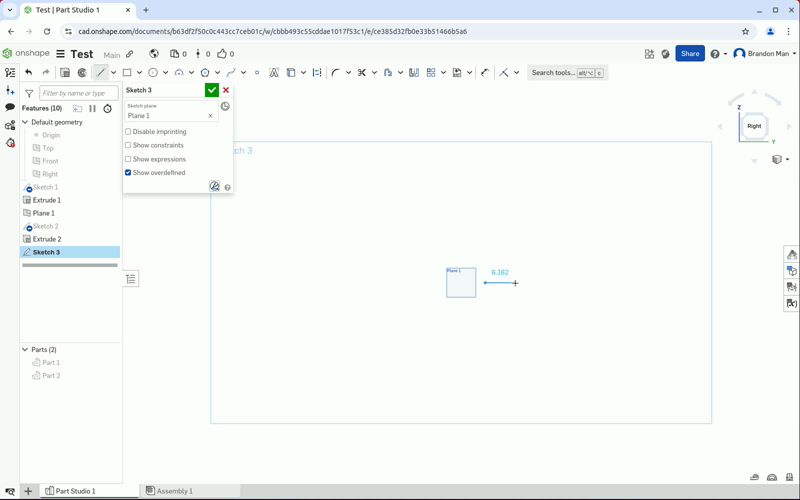
mouse_move(537, 282)
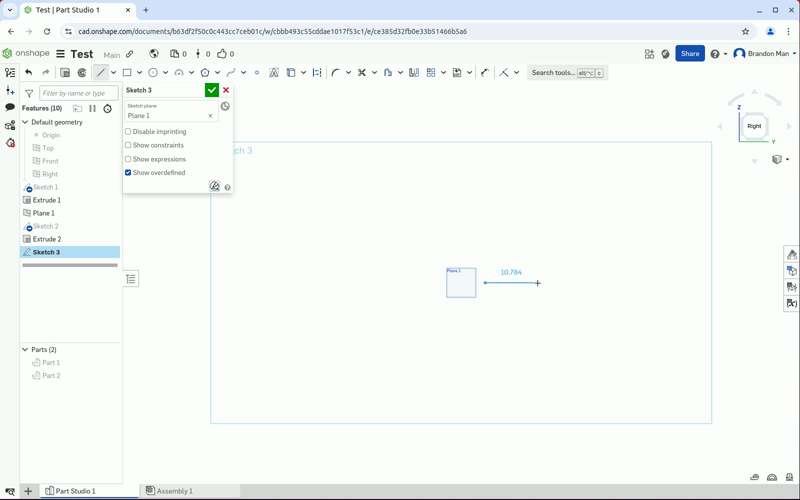
click(537, 282)
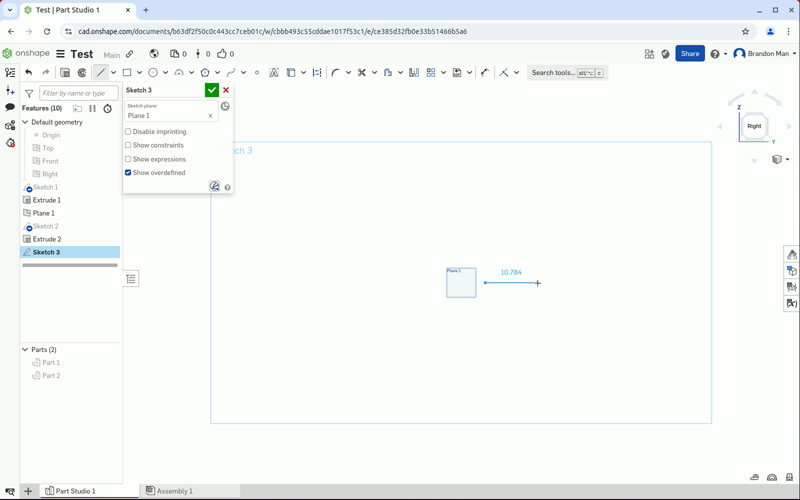
key_up(shift)
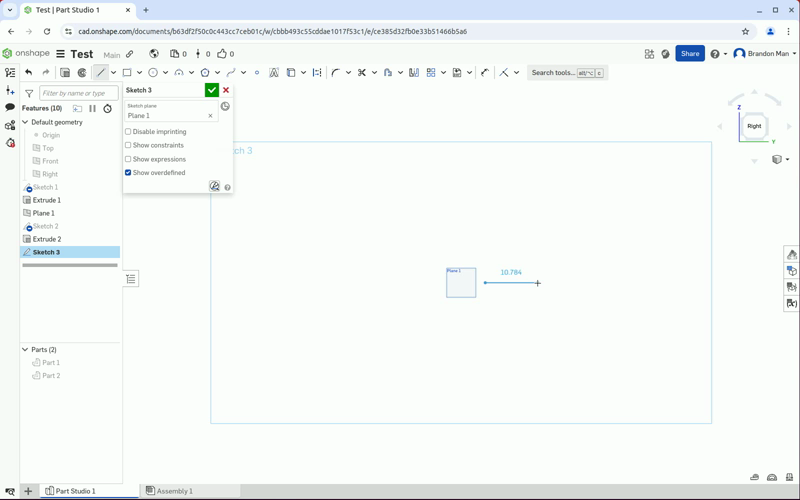
key_down(shift)
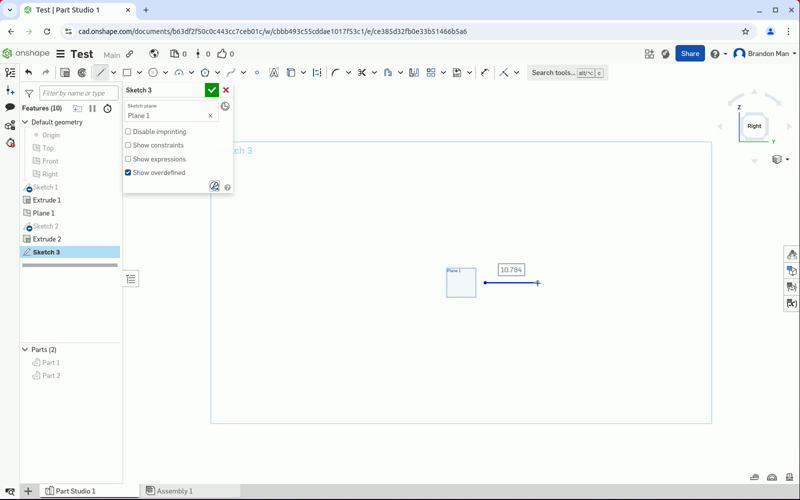
mouse_move(567, 282)
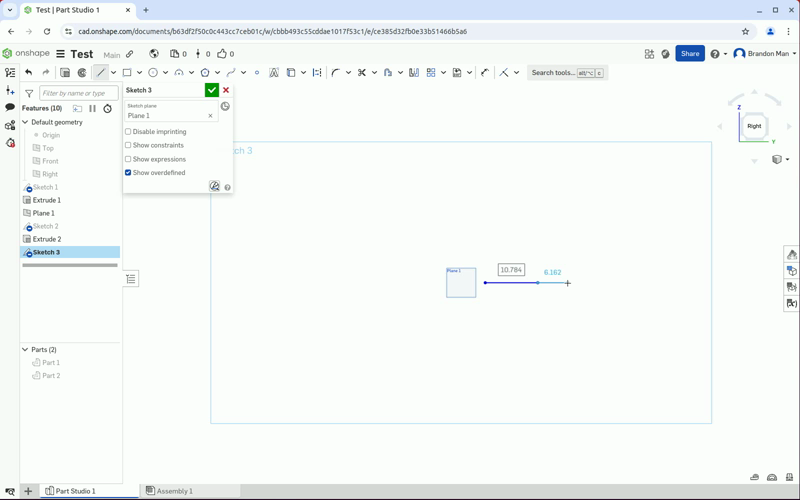
mouse_move(537, 276)
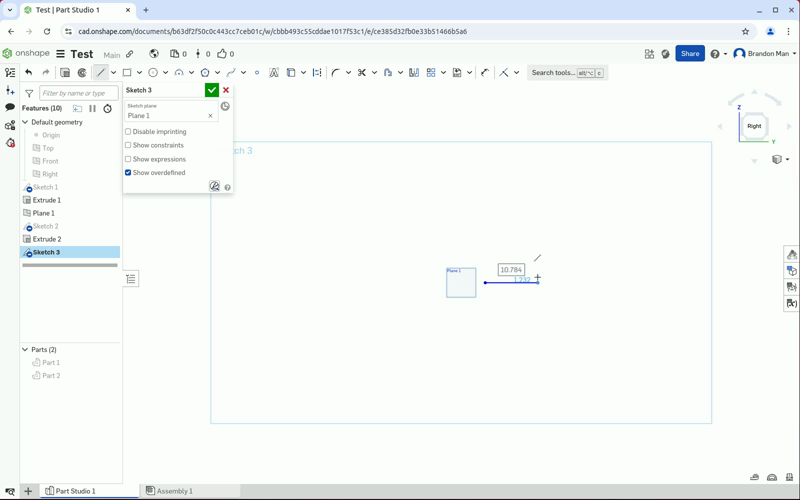
scroll(6)
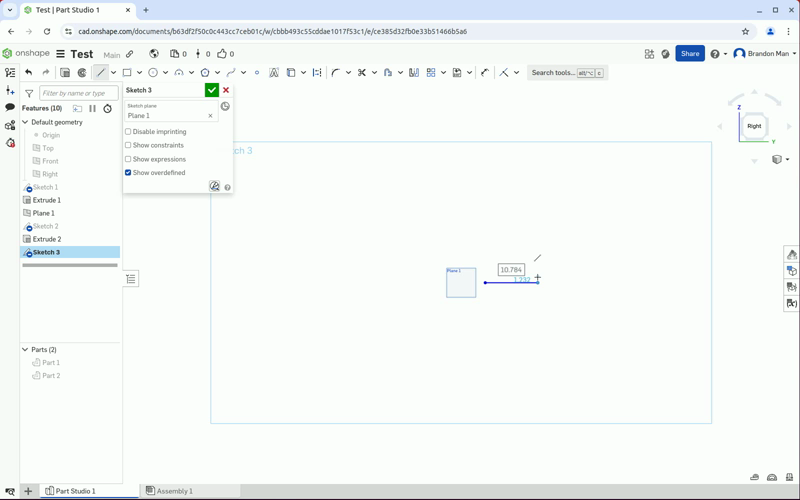
scroll(6)
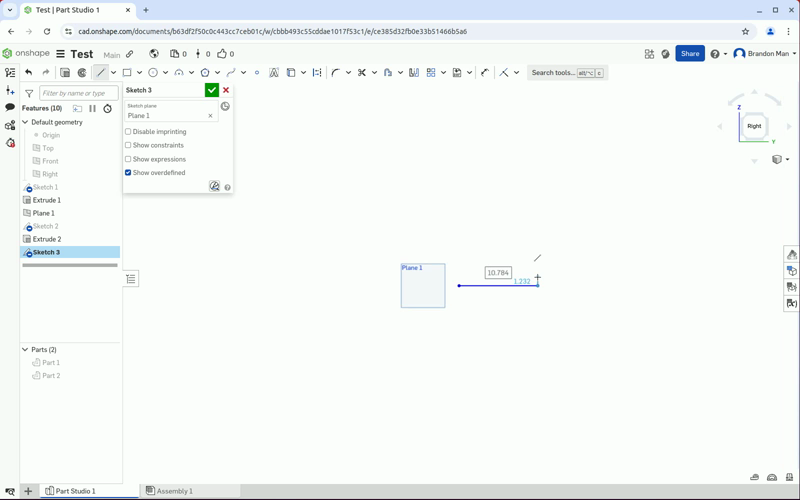
scroll(6)
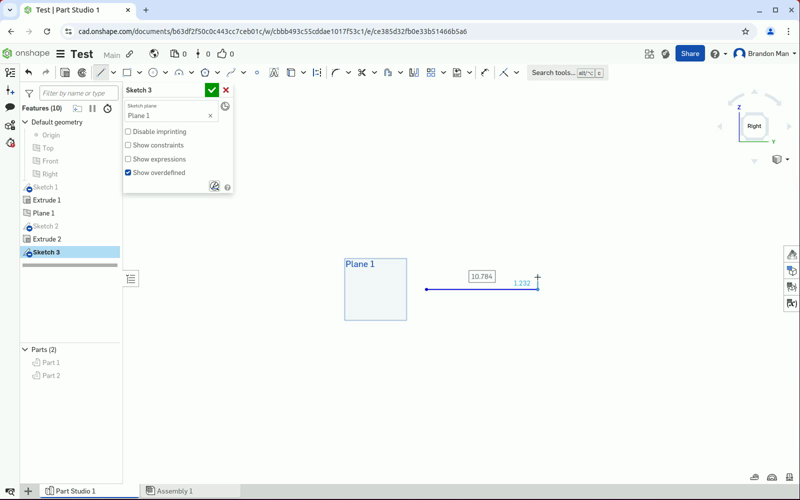
scroll(6)
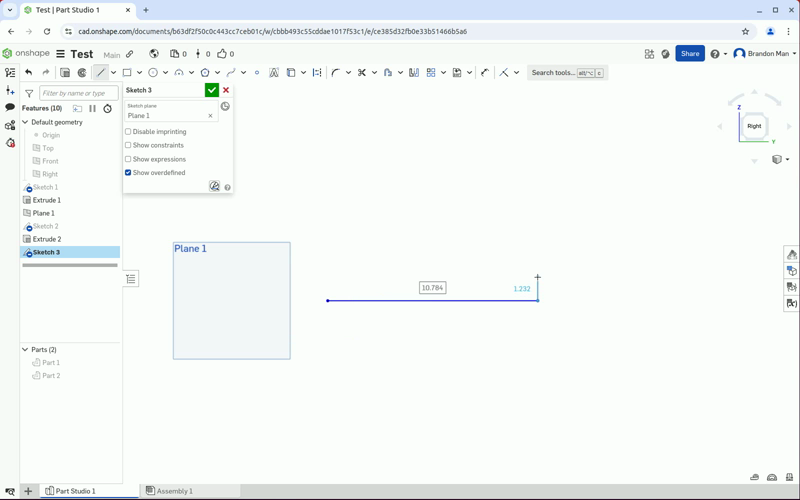
scroll(6)
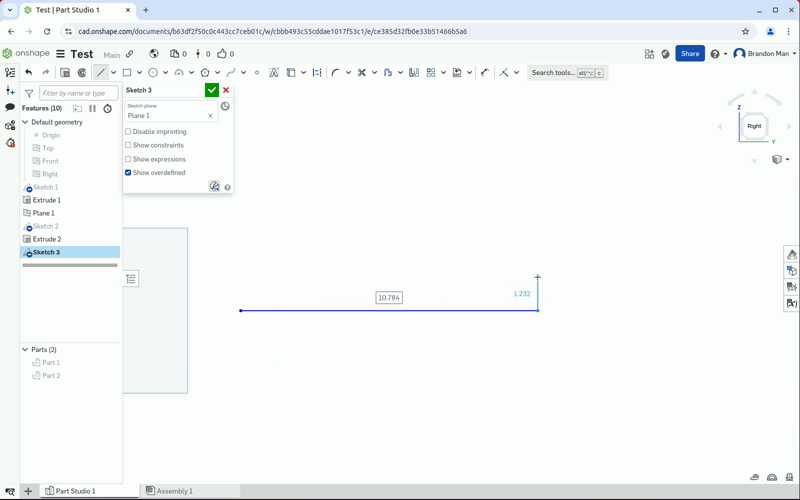
scroll(6)
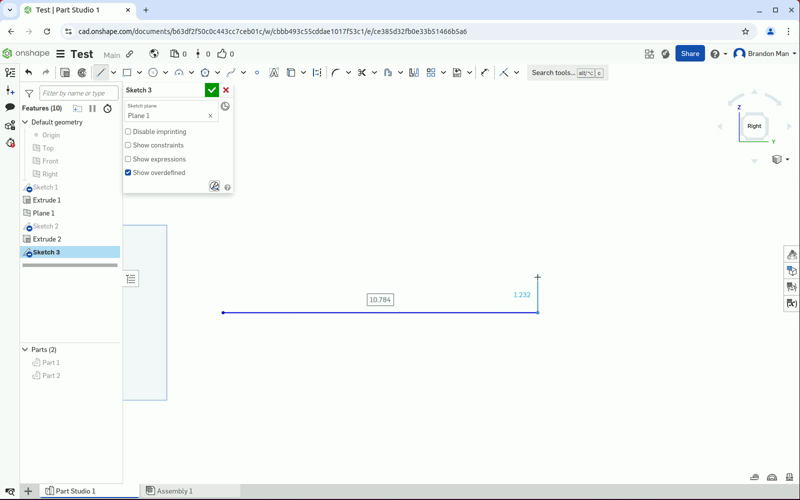
scroll(6)
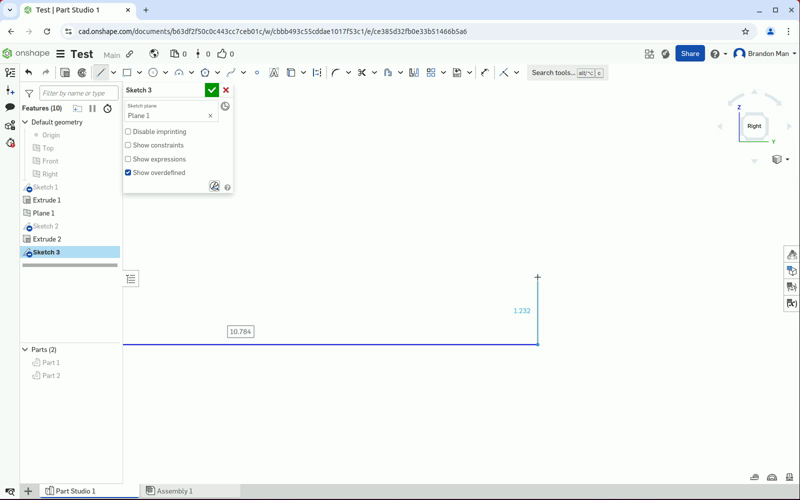
click(537, 276)
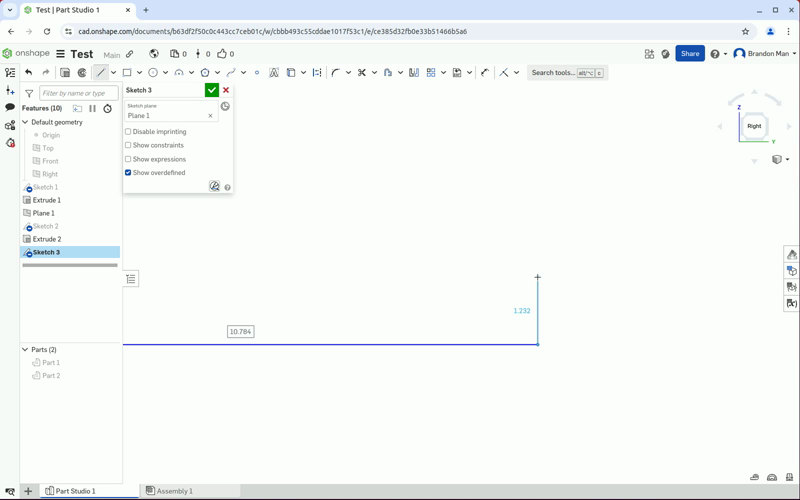
scroll(-6)
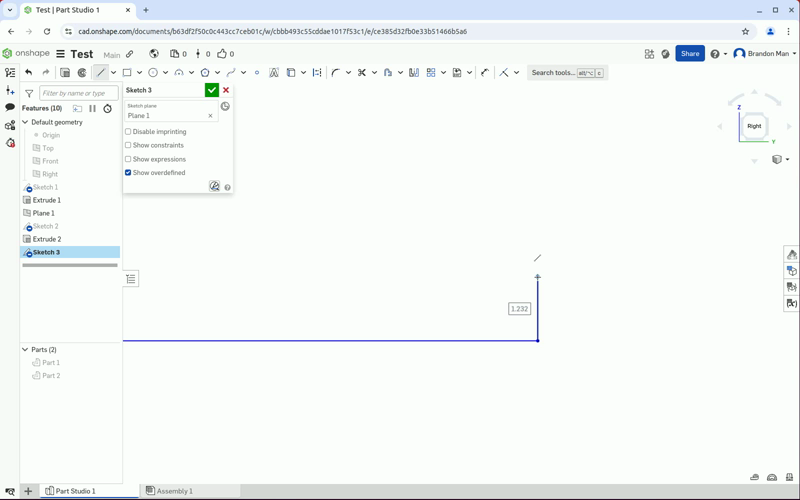
scroll(-6)
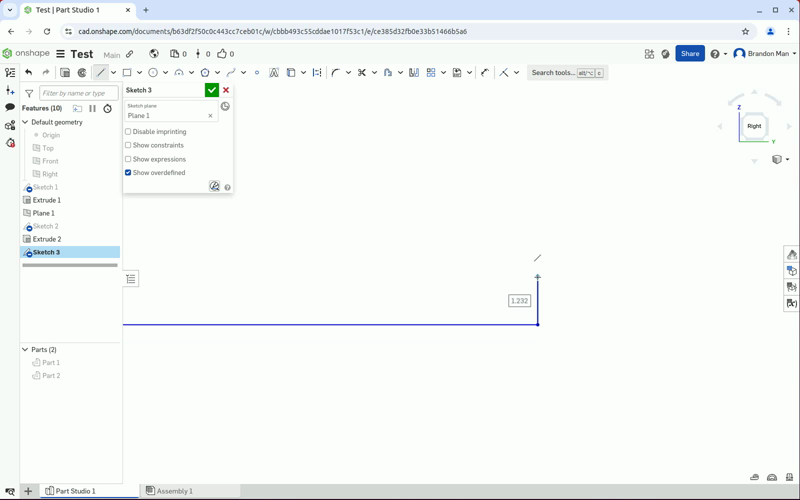
scroll(-6)
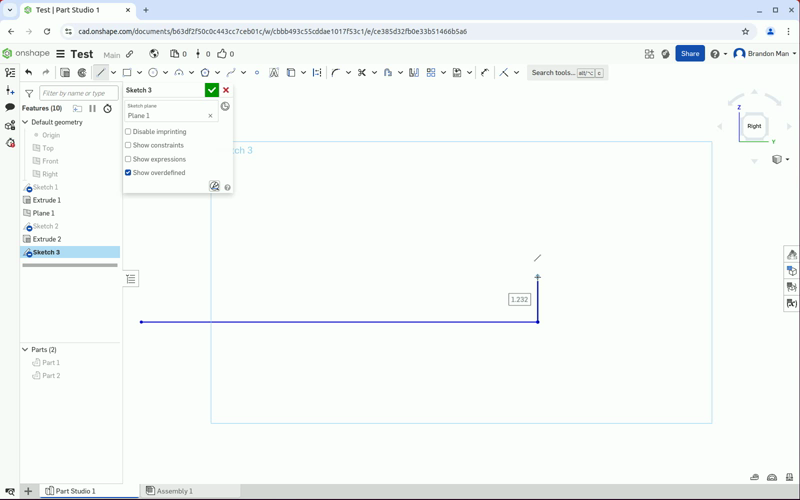
scroll(-6)
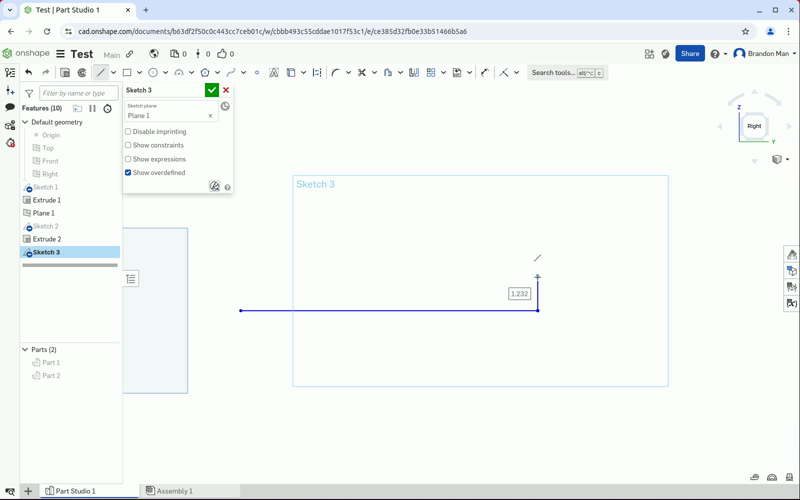
scroll(-6)
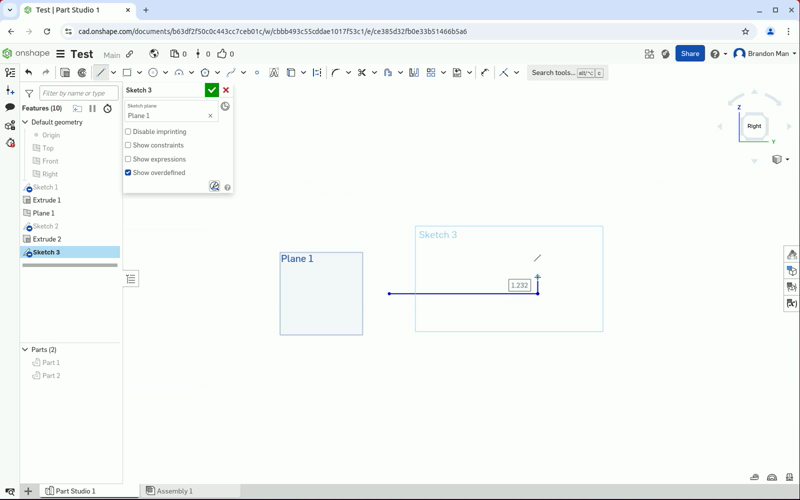
scroll(-6)
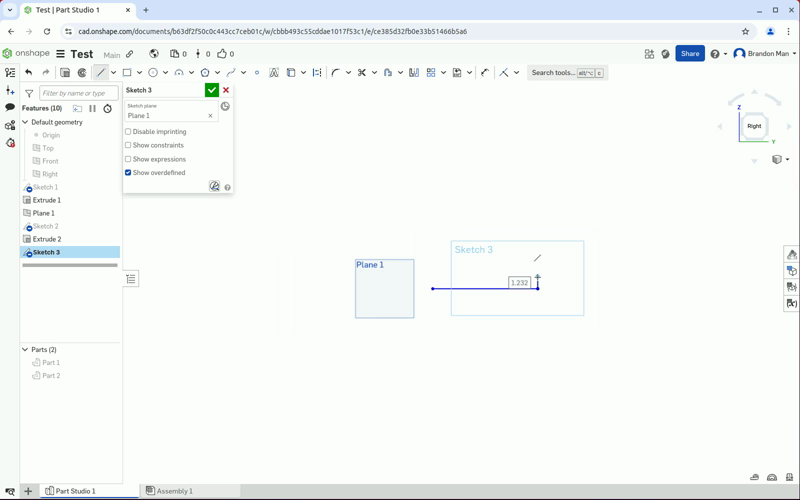
scroll(-6)
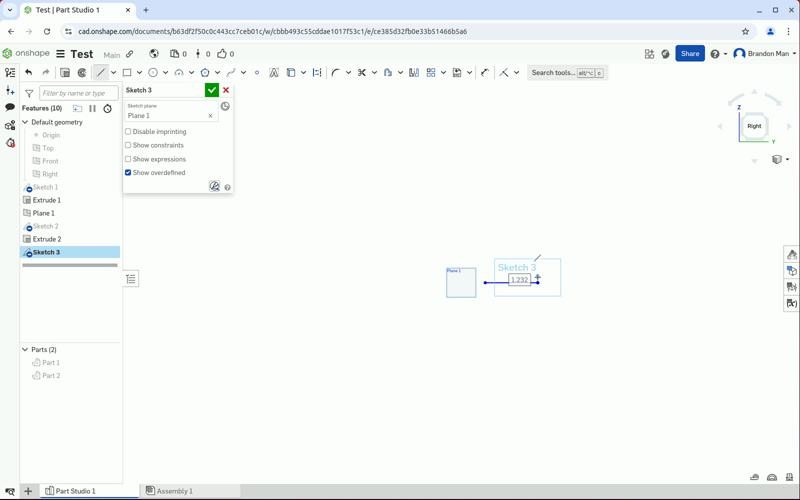
key_up(shift)
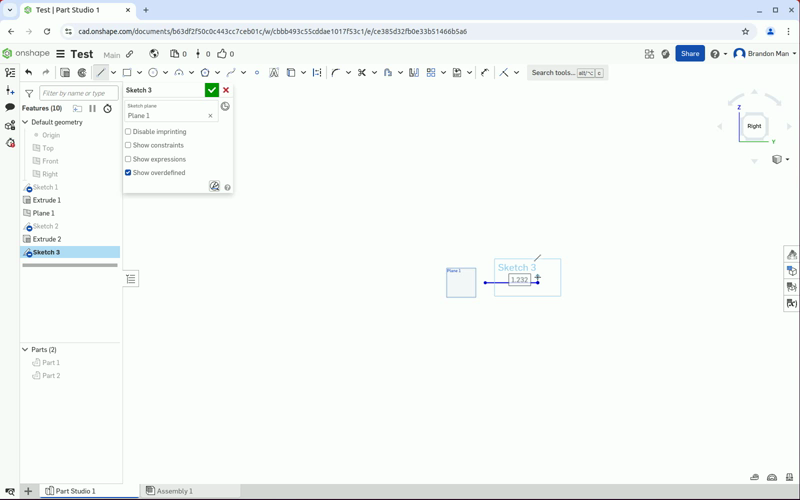
key_down(shift)
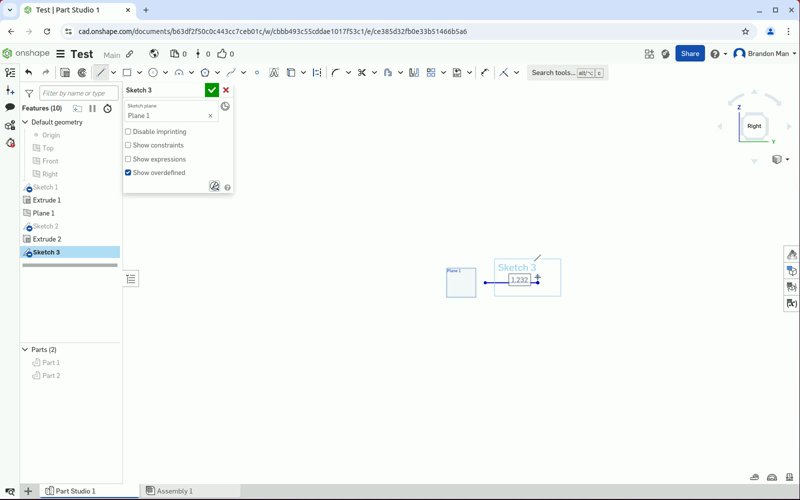
mouse_move(567, 276)
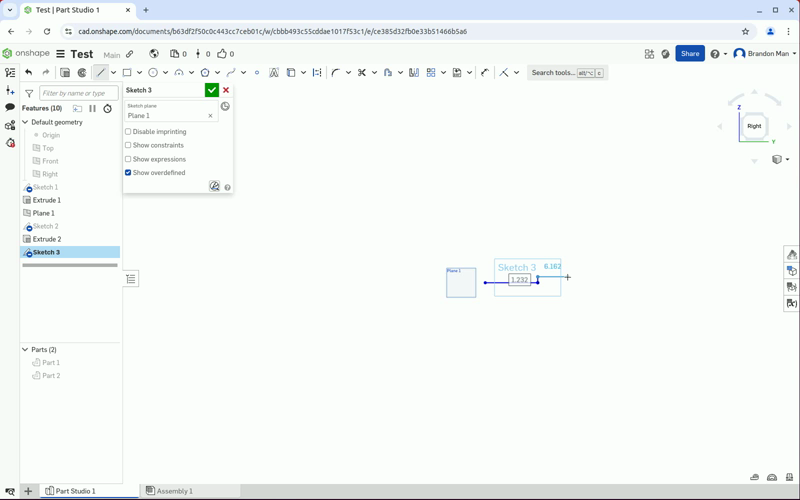
mouse_move(485, 276)
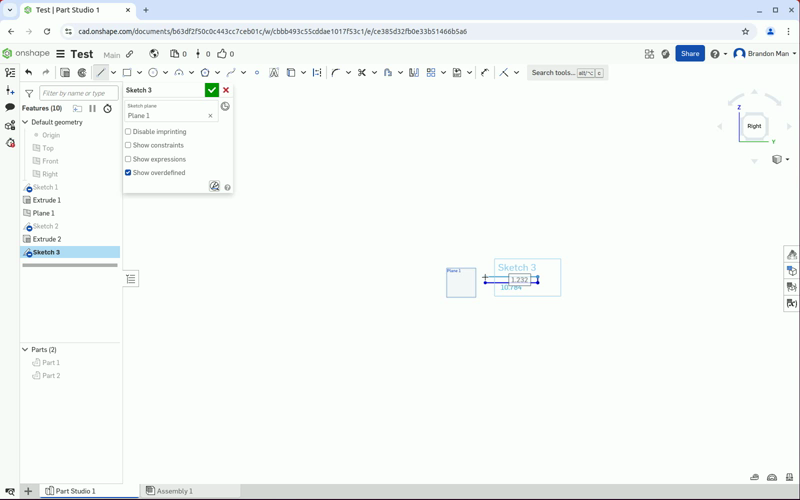
click(485, 276)
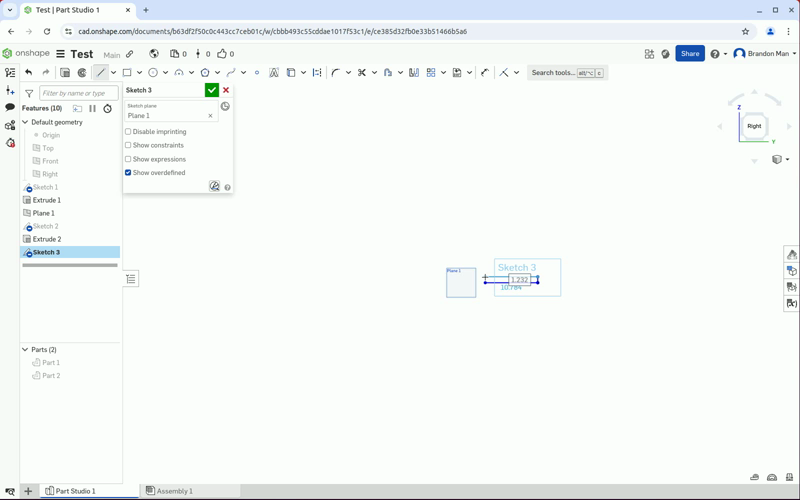
key_up(shift)
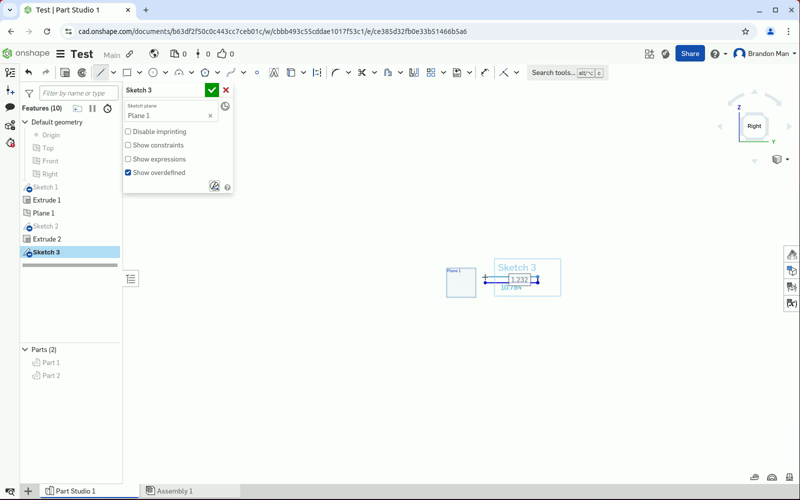
mouse_move(515, 276)
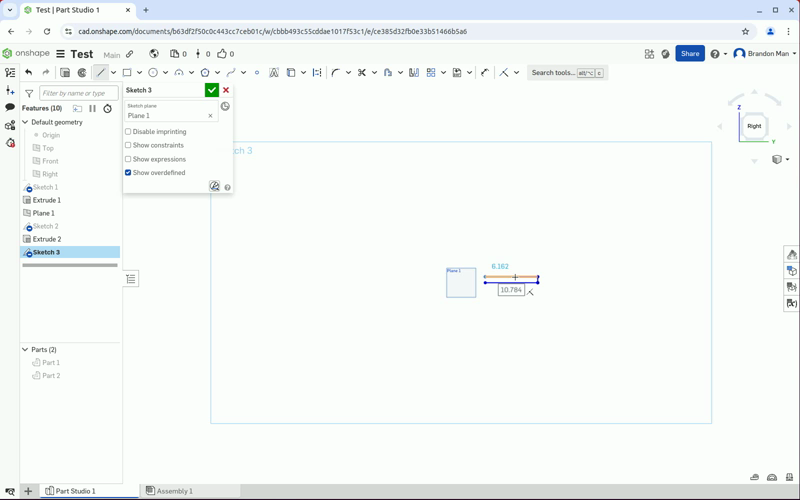
key_down(shift)
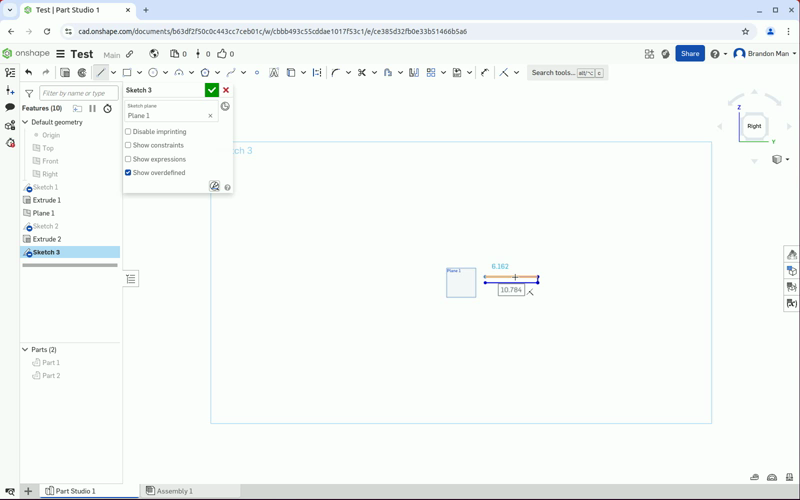
mouse_move(485, 282)
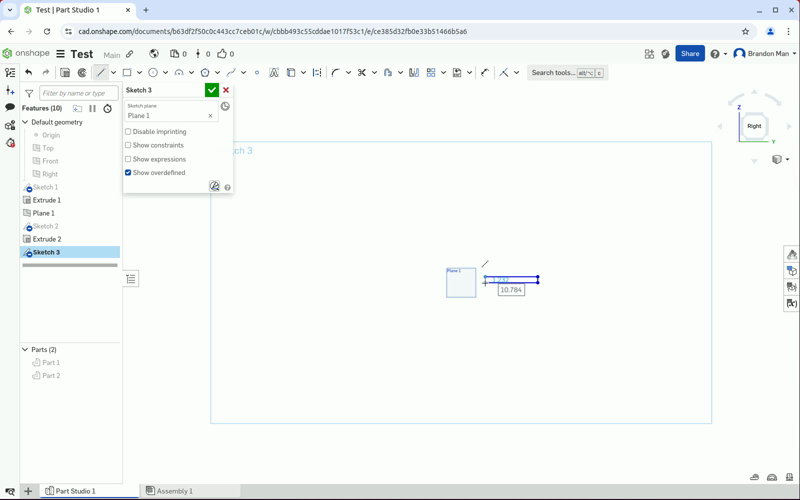
scroll(6)
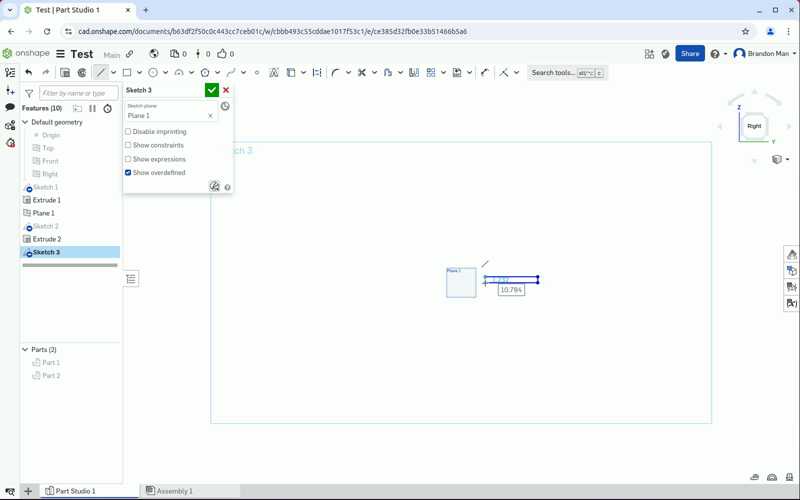
scroll(6)
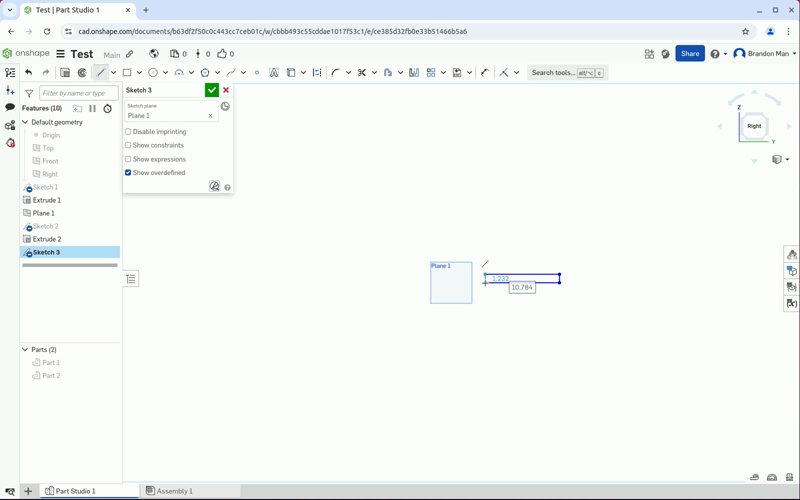
scroll(6)
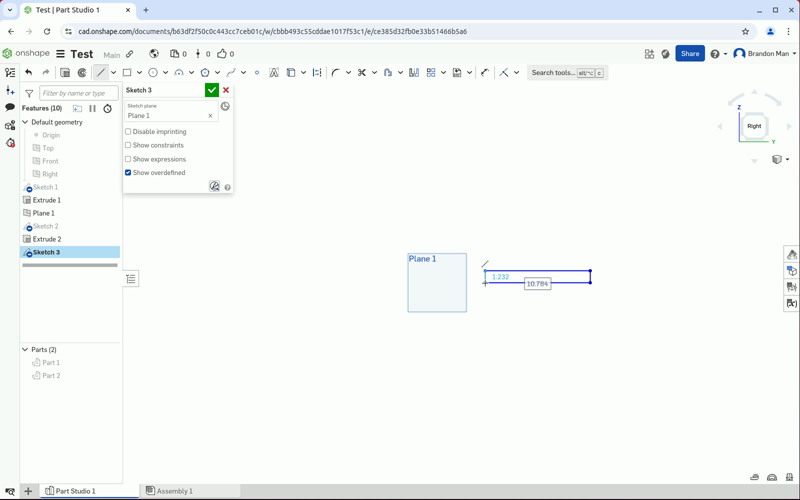
scroll(6)
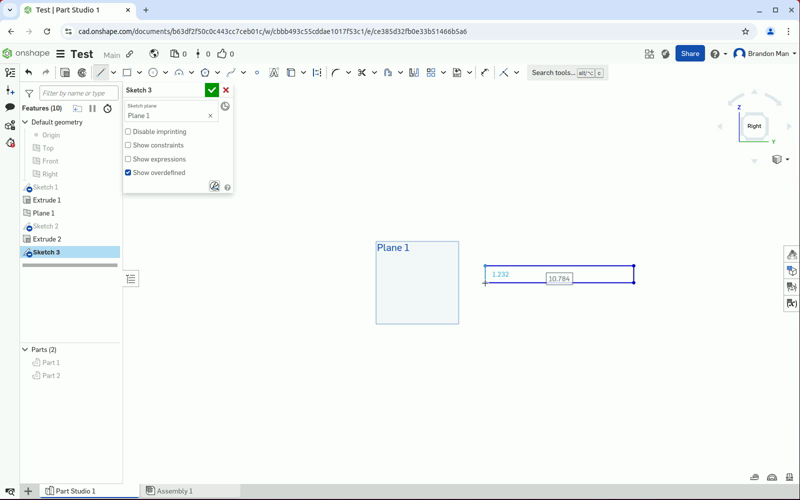
scroll(6)
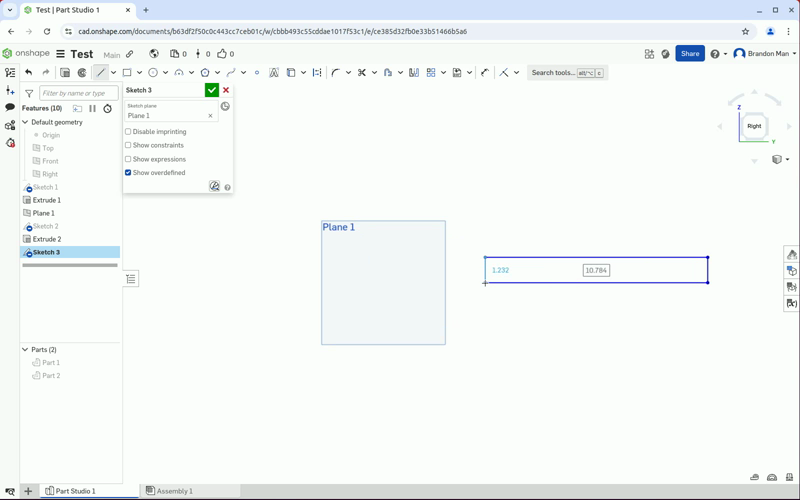
scroll(6)
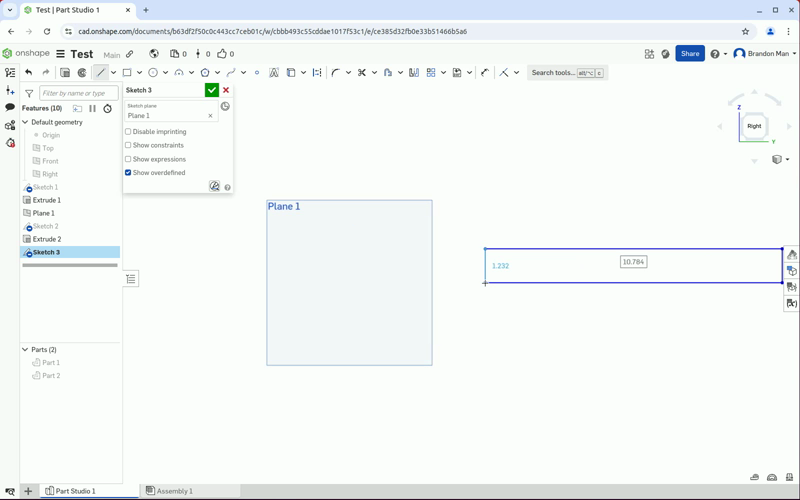
scroll(6)
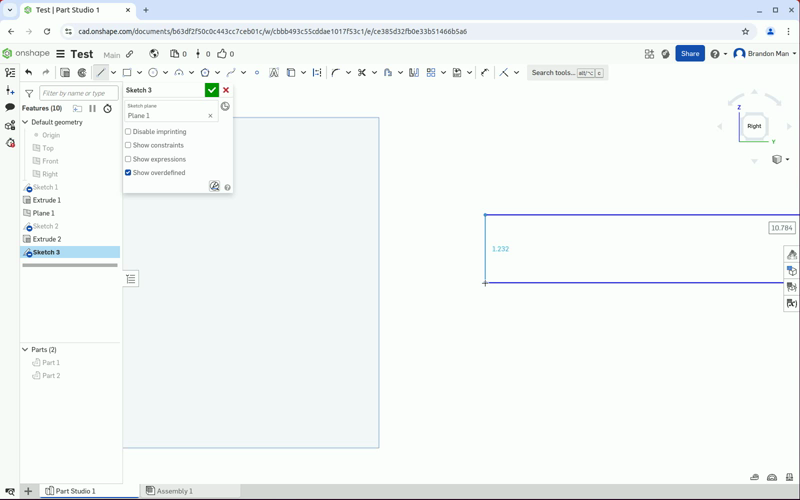
key_up(shift)
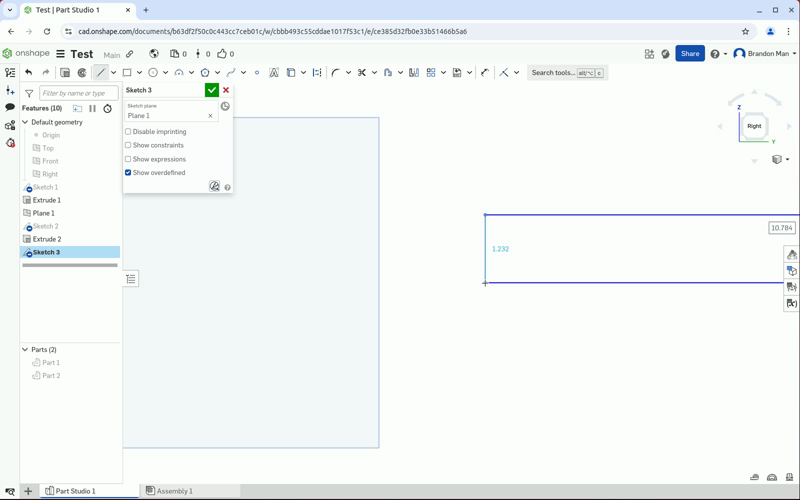
click(485, 282)
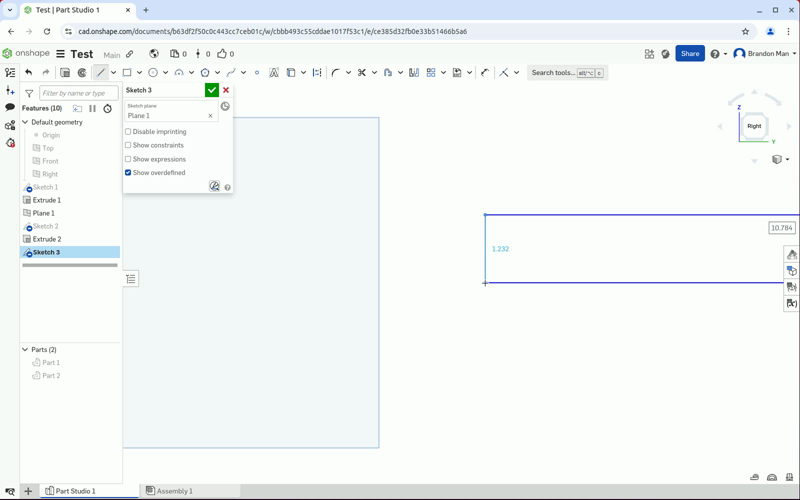
scroll(-6)
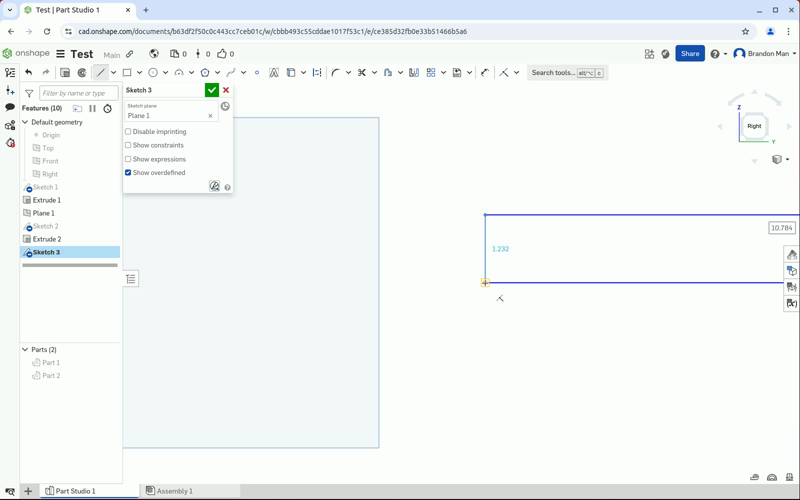
scroll(-6)
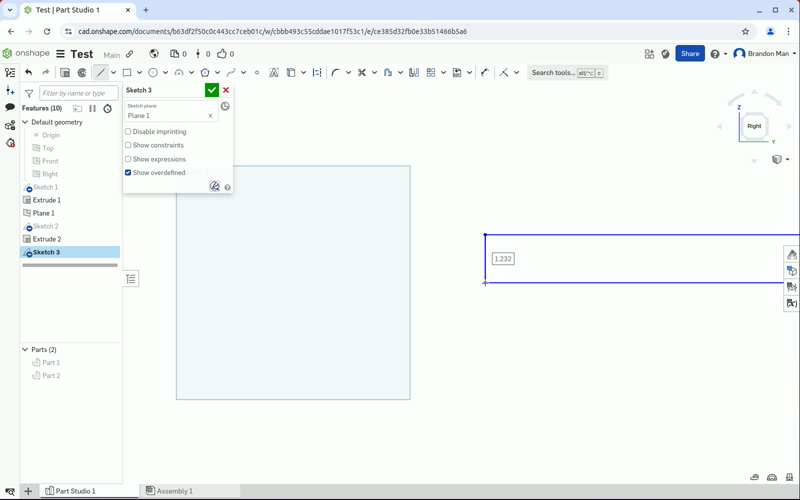
scroll(-6)
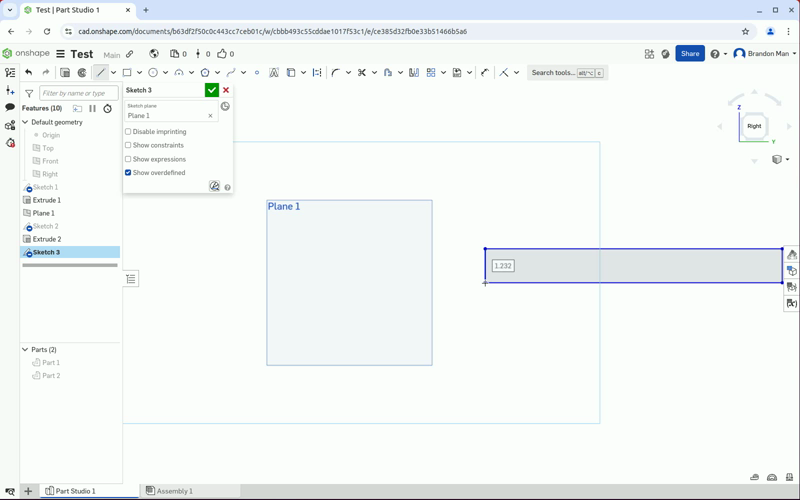
scroll(-6)
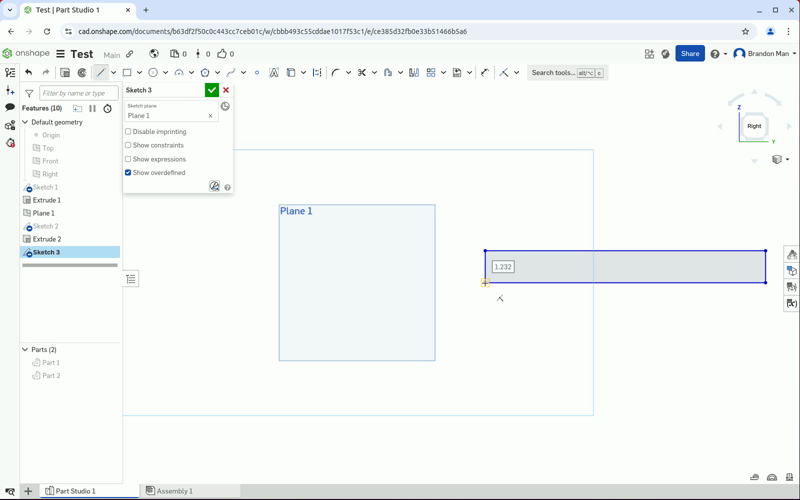
scroll(-6)
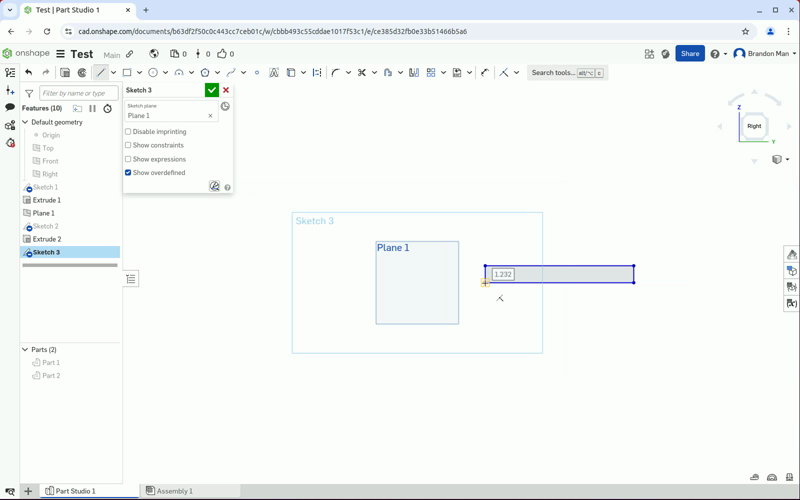
scroll(-6)
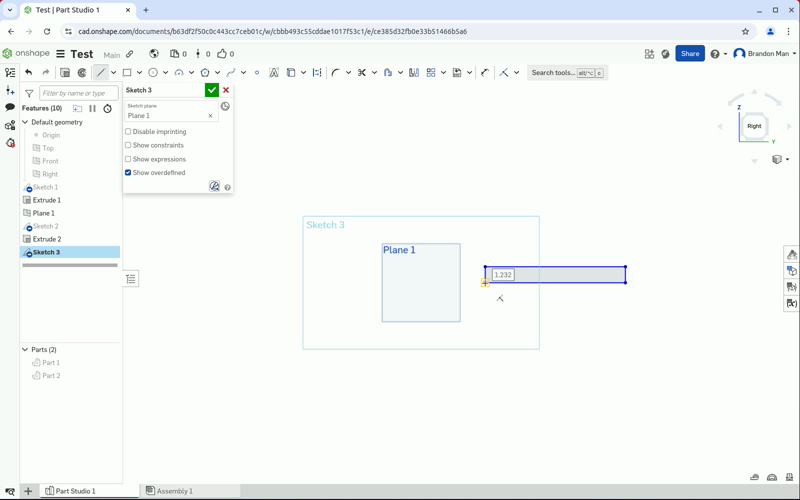
scroll(-6)
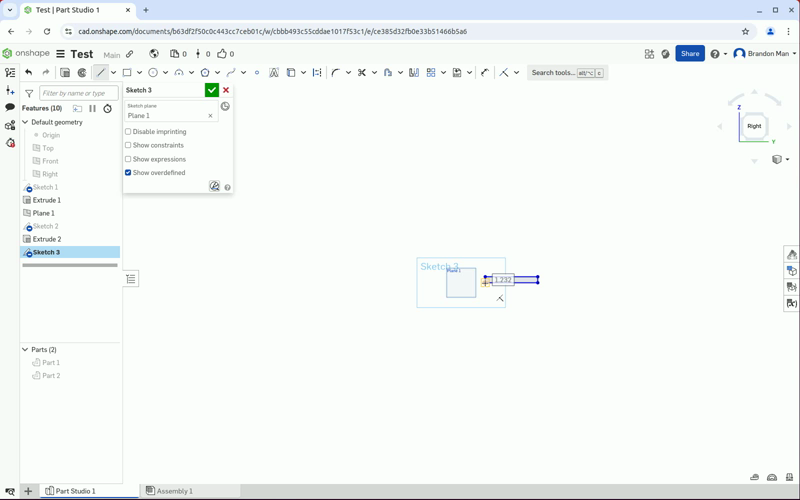
key(esc)
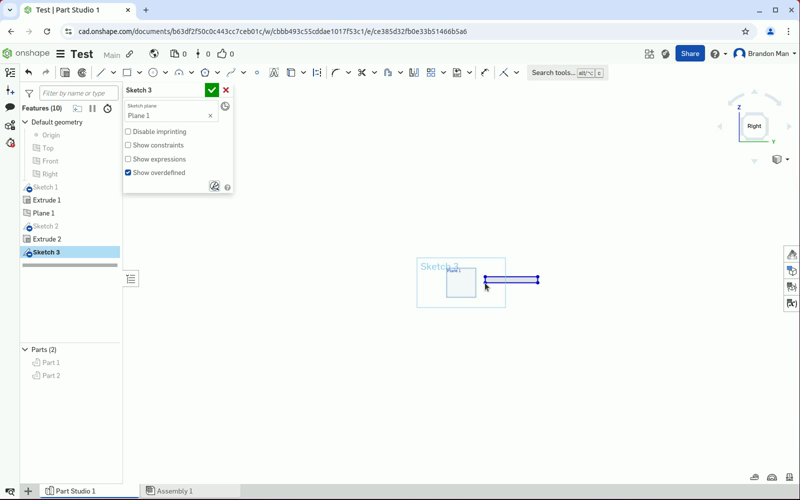
mouse_move(525, 279)
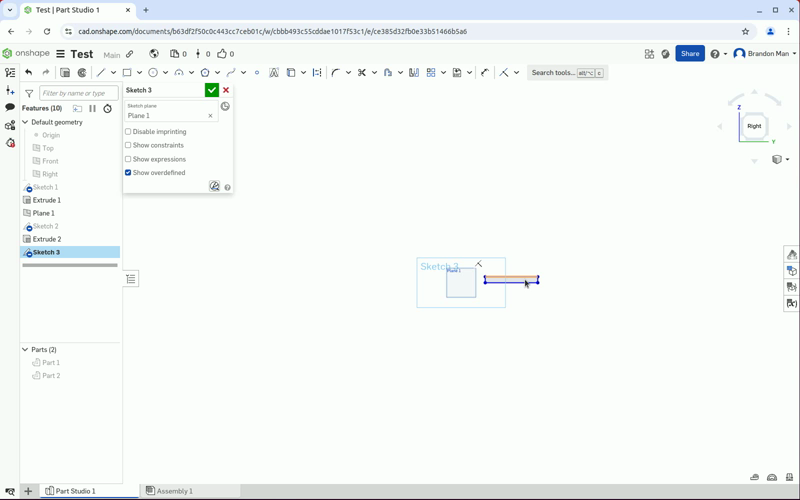
scroll(6)
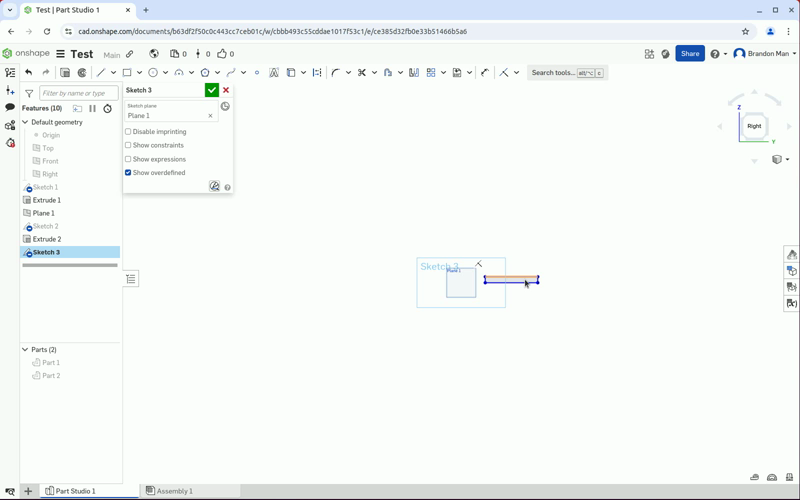
scroll(6)
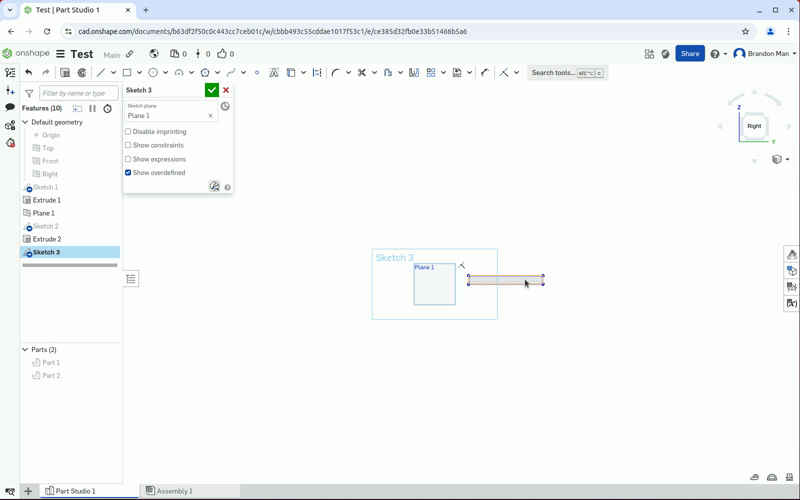
scroll(6)
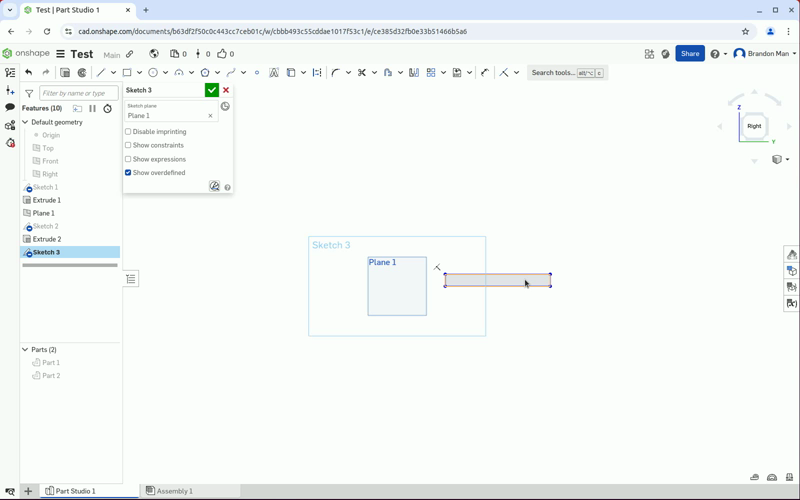
scroll(6)
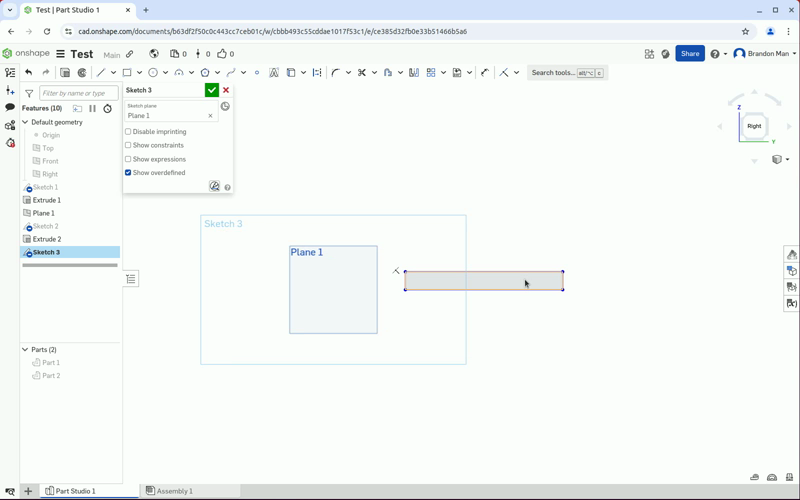
scroll(6)
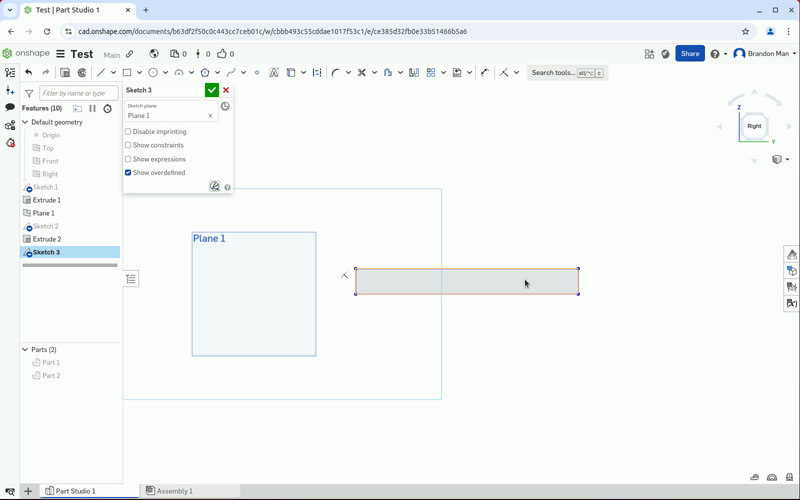
scroll(6)
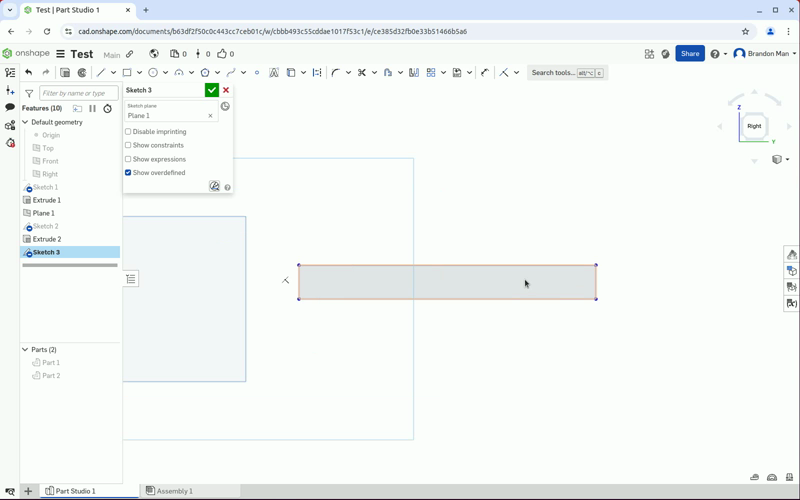
scroll(6)
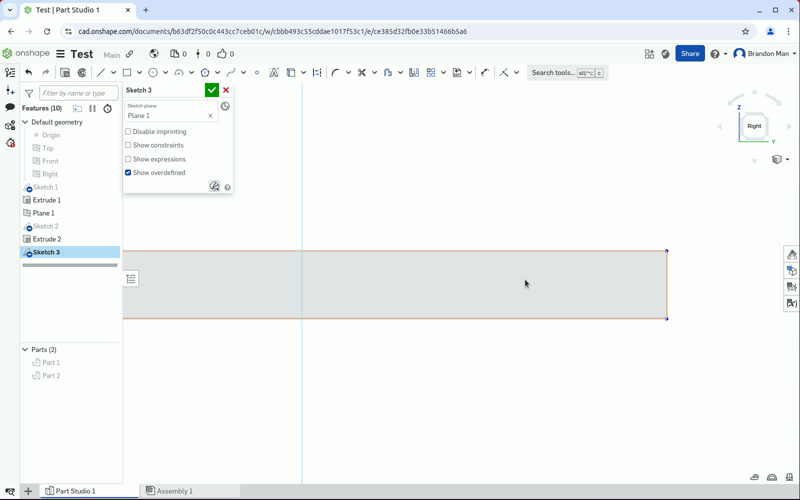
click(525, 279)
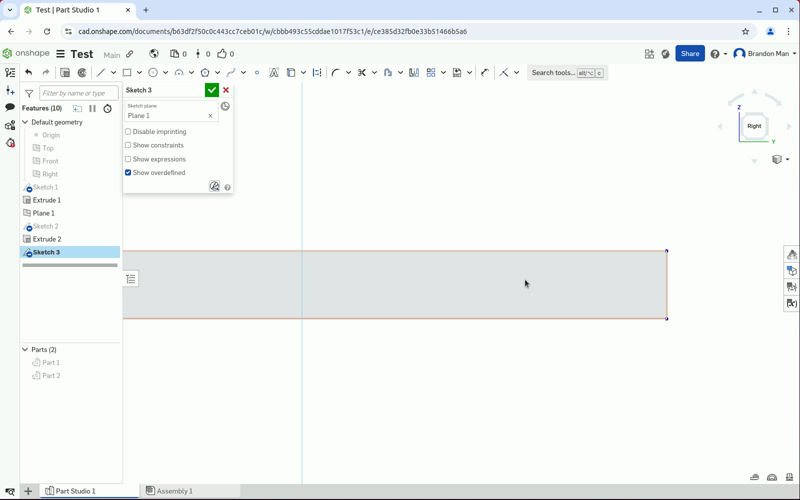
scroll(-6)
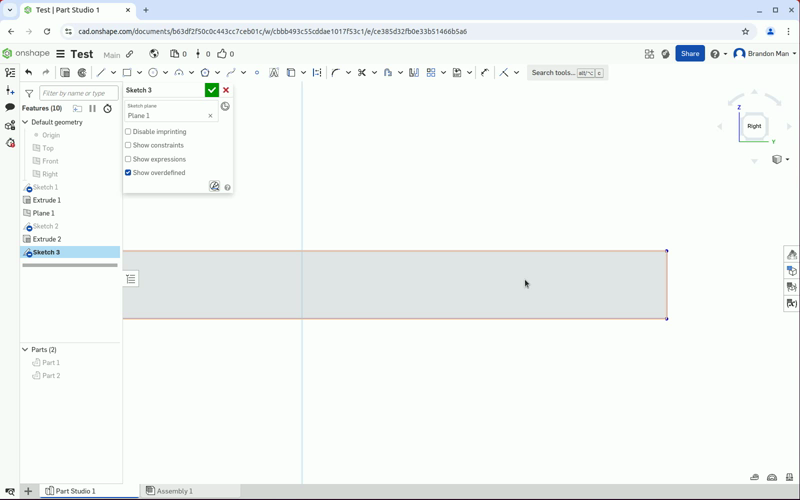
scroll(-6)
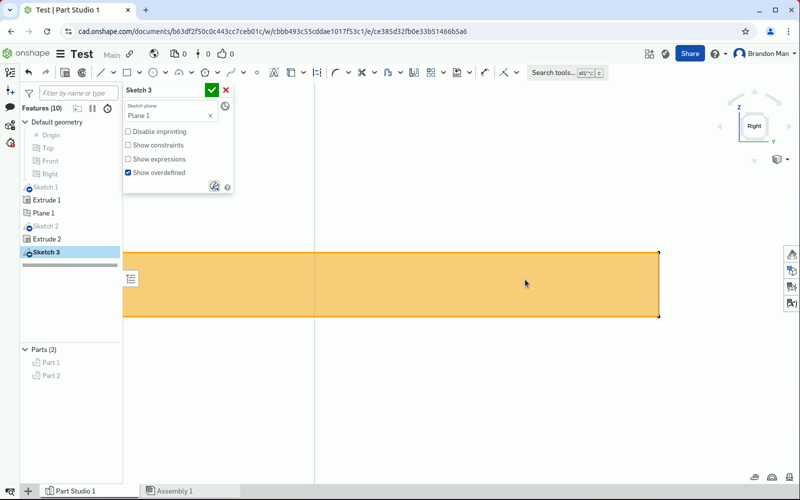
scroll(-6)
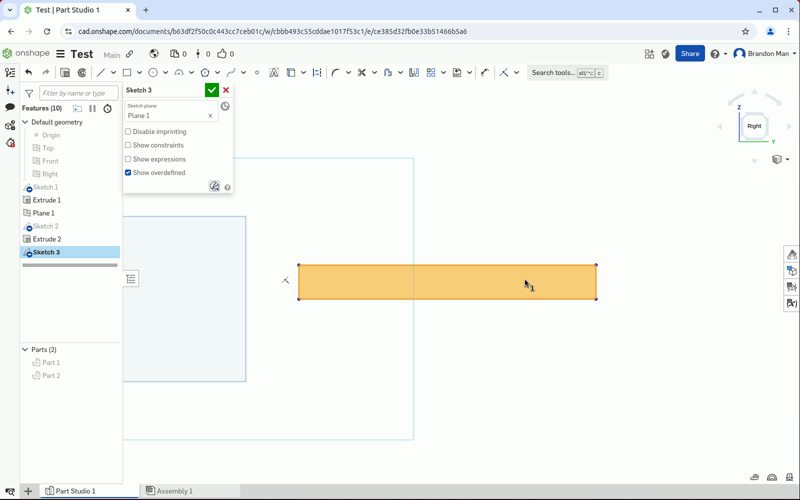
scroll(-6)
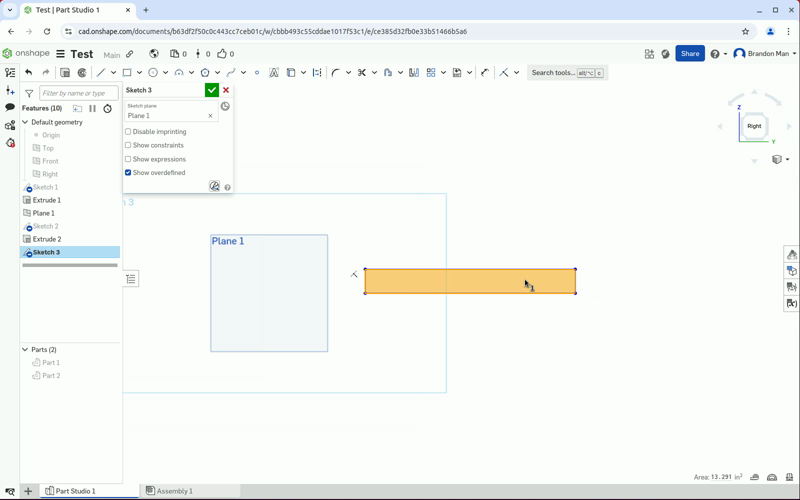
scroll(-6)
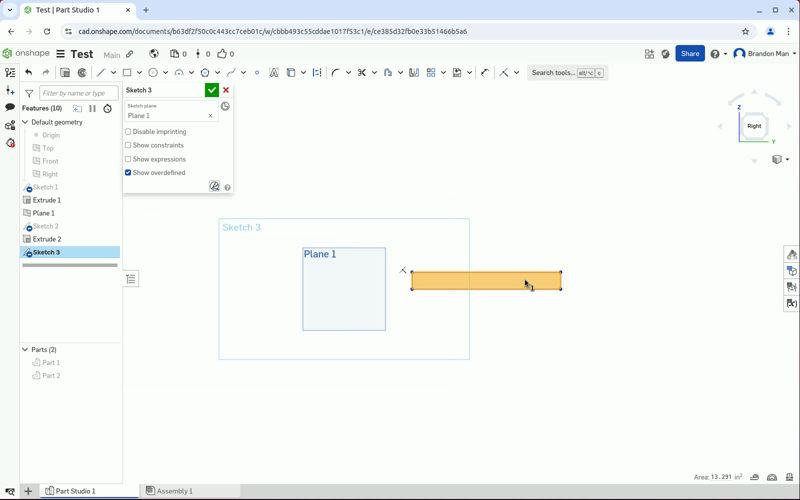
scroll(-6)
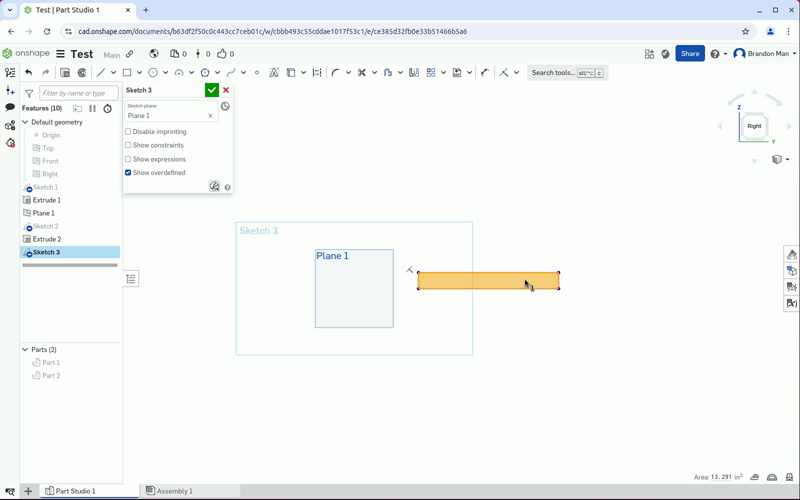
scroll(-6)
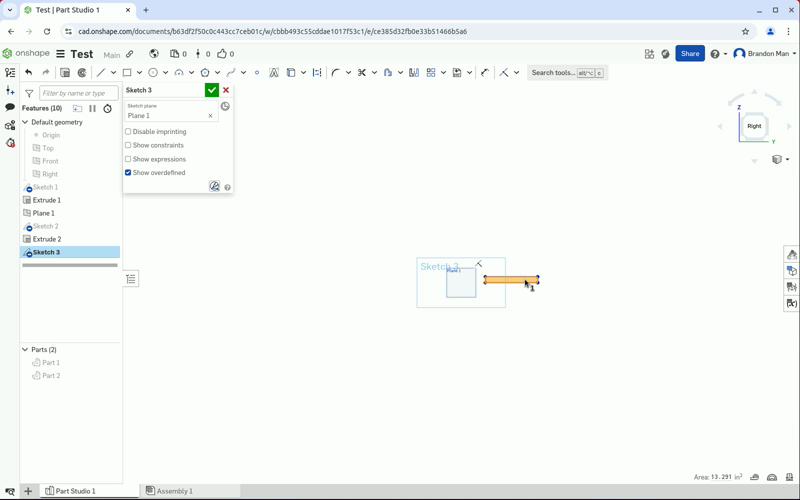
mouse_move(73, 352)
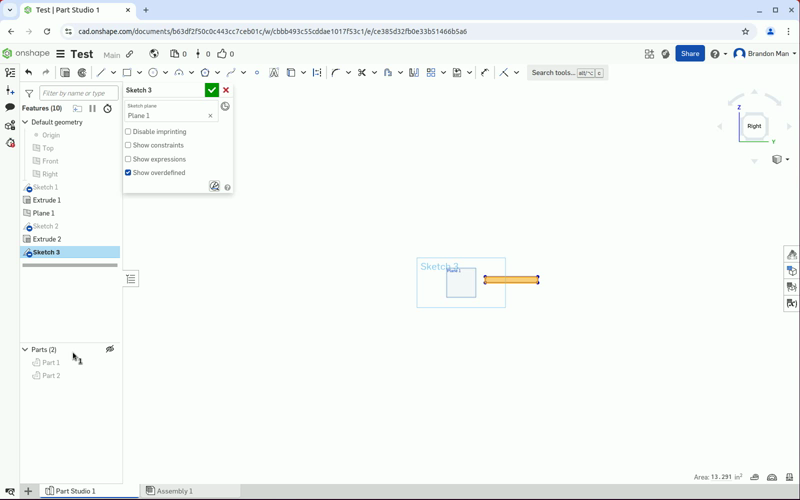
key(shift+y)
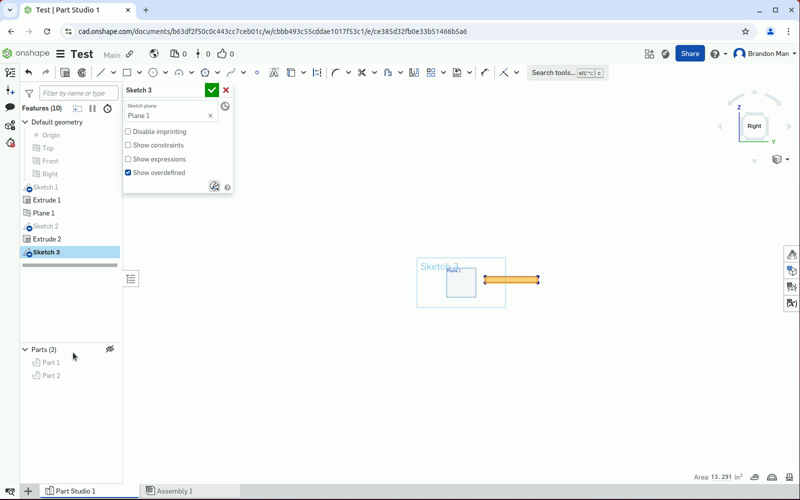
key(shift+e)
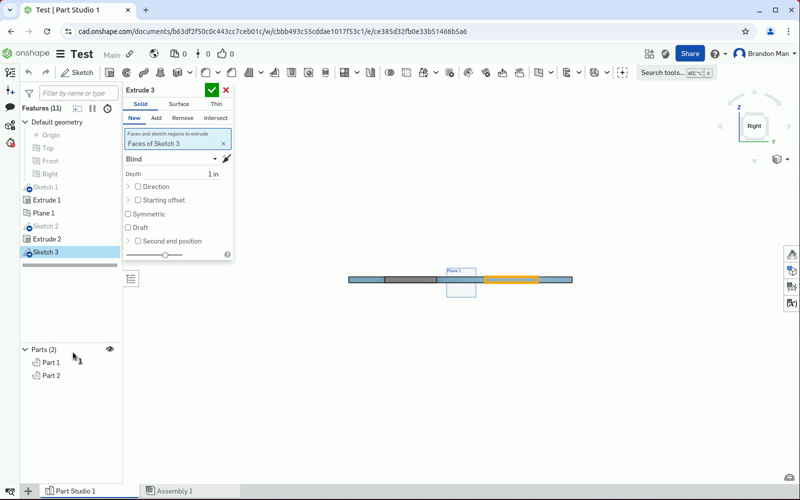
mouse_move(143, 106)
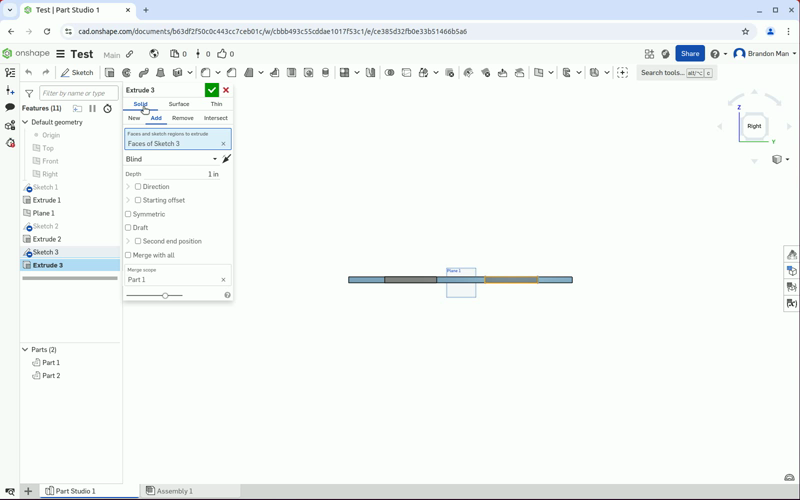
click(143, 106)
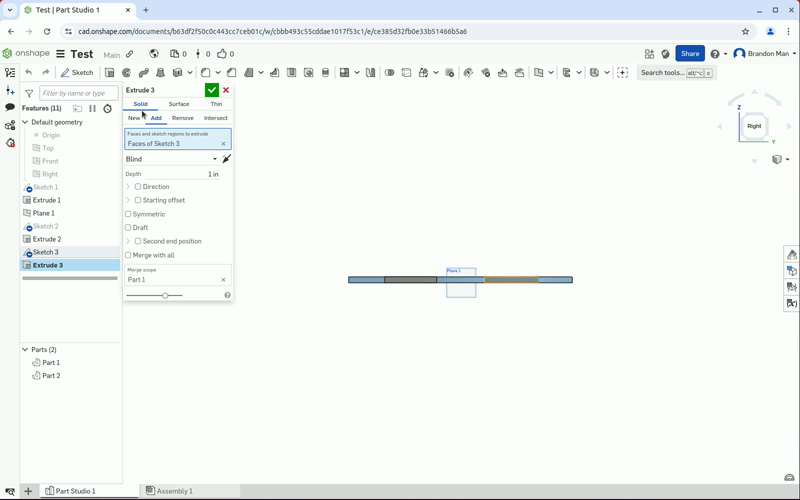
mouse_move(137, 120)
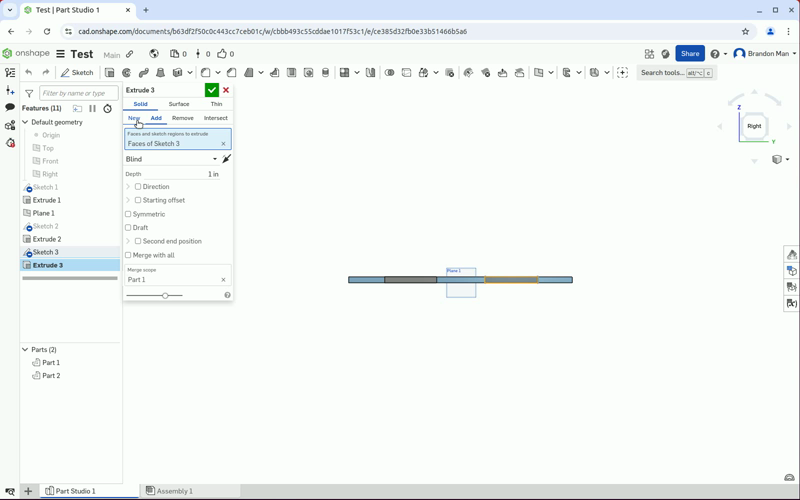
click(137, 120)
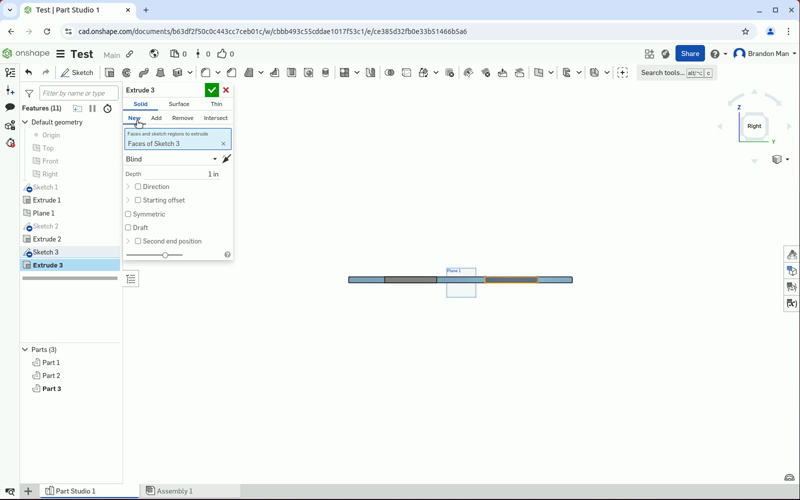
key(tab, 4)
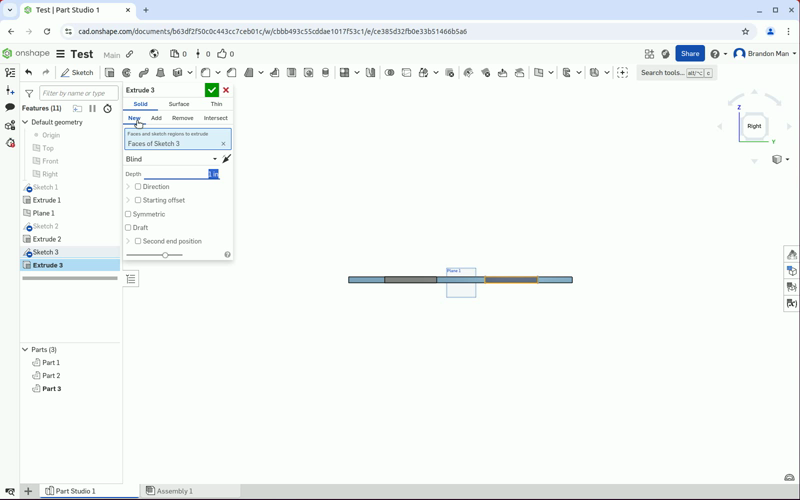
text(1.204)
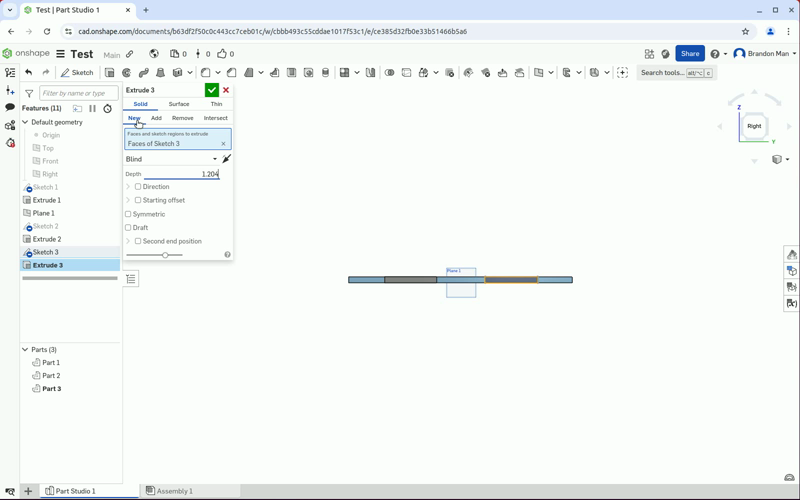
key(enter)
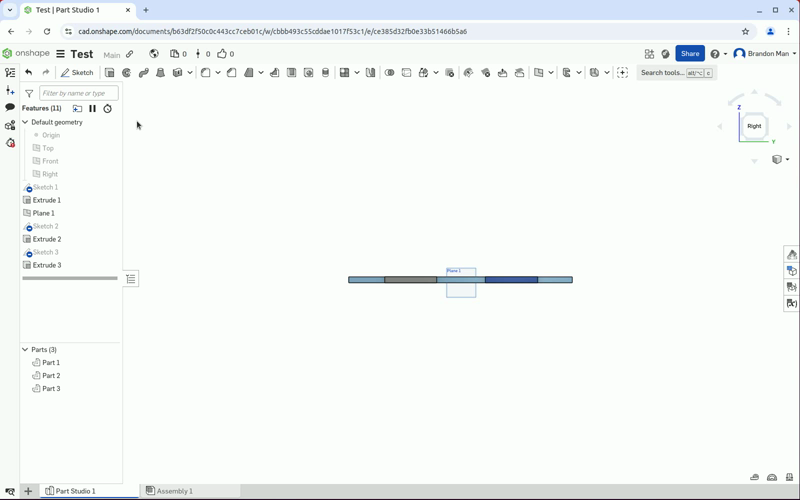
key(shift+h)
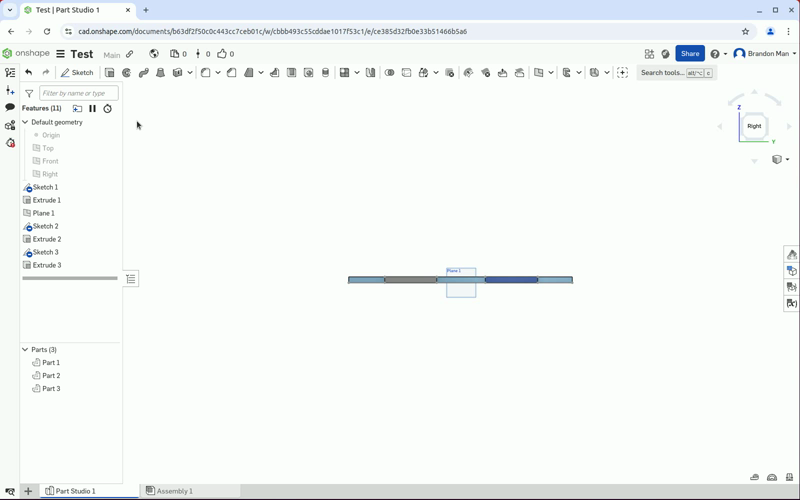
key(shift+h)
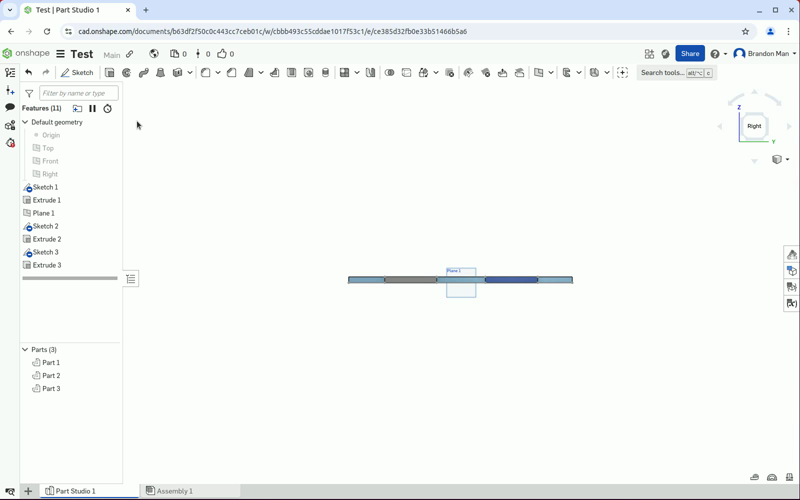
key(shift+7)
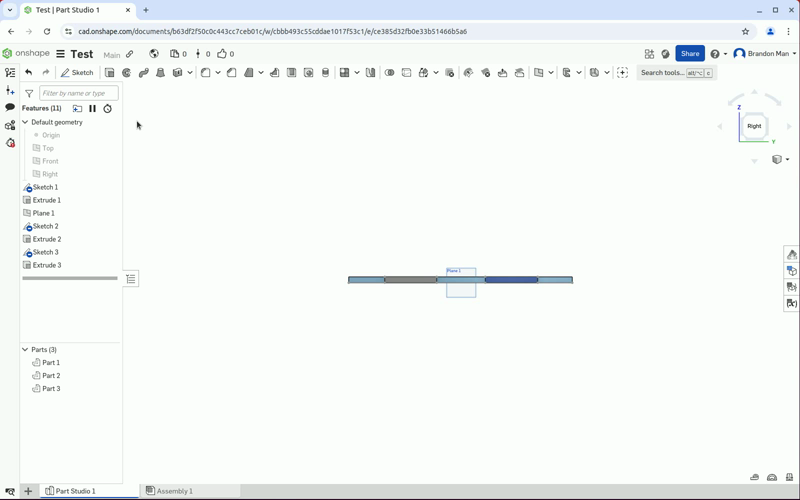
key(right, 2)
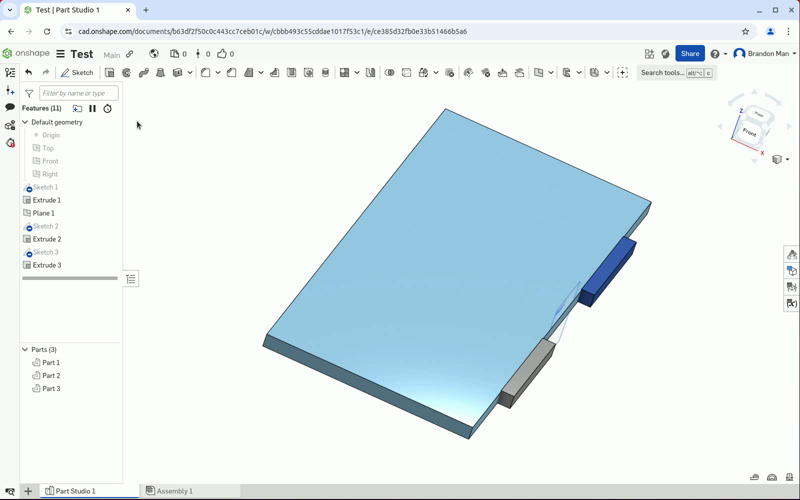
key(down, 2)
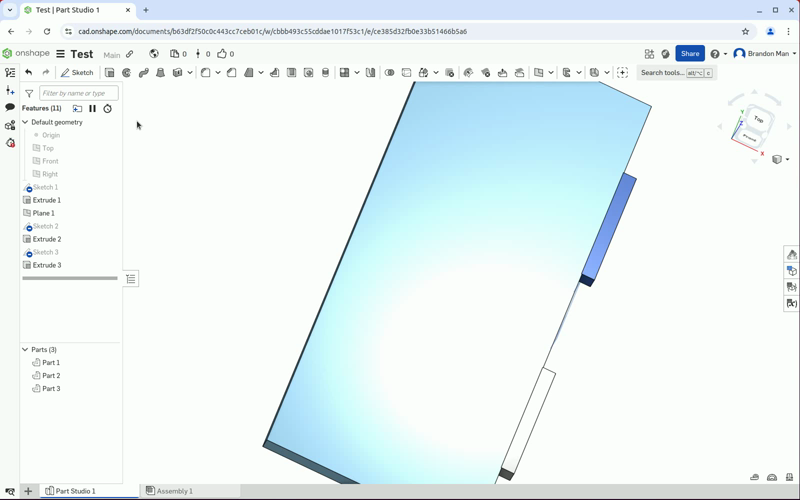
key(up, 2)
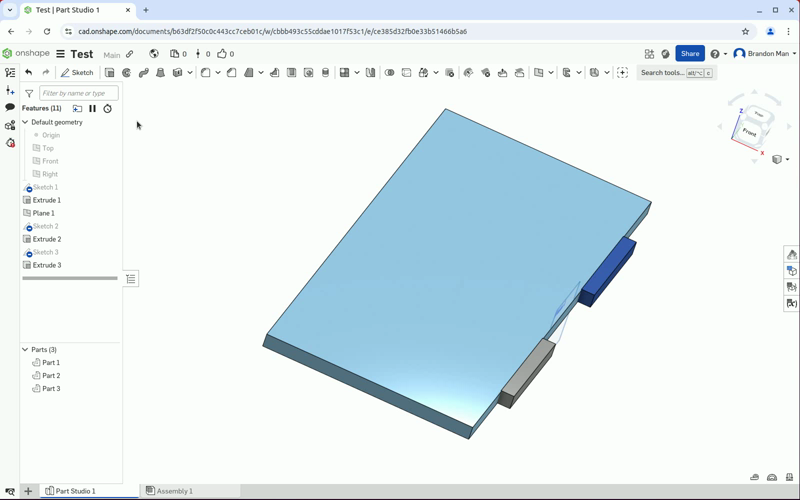
key(left, 2)
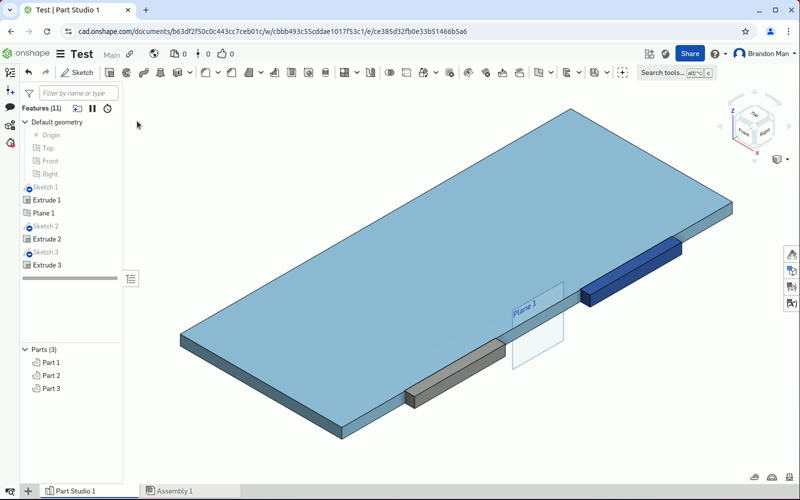
mouse_move(73, 189)
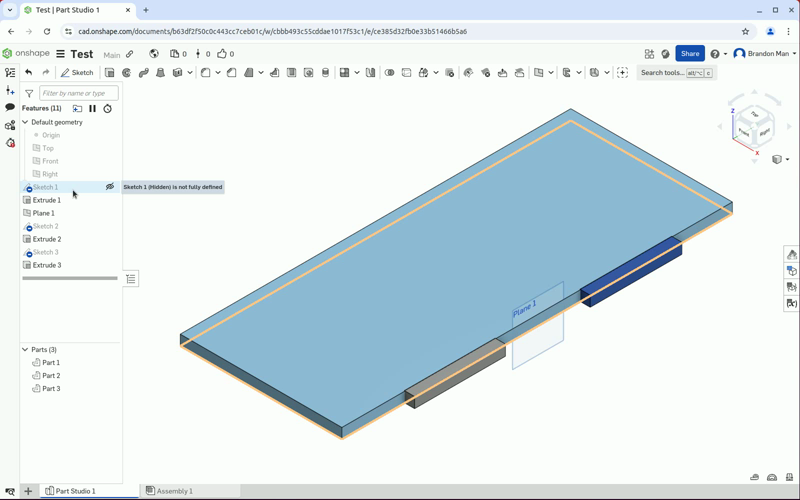
click(73, 189)